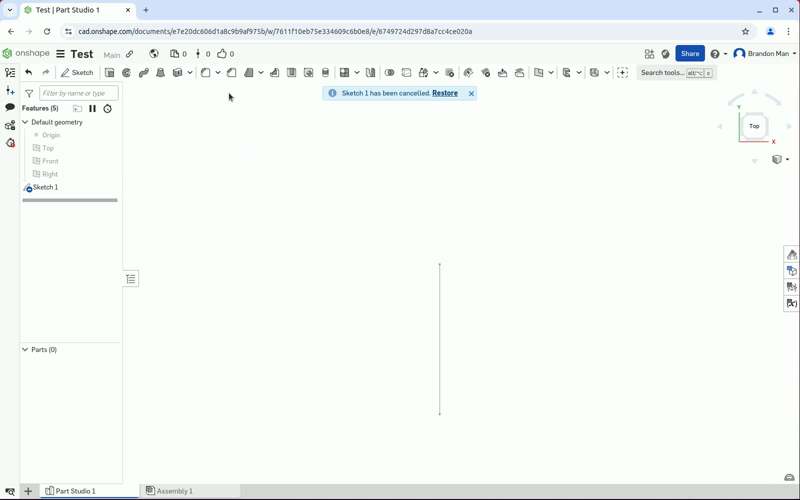
key(shift+h)
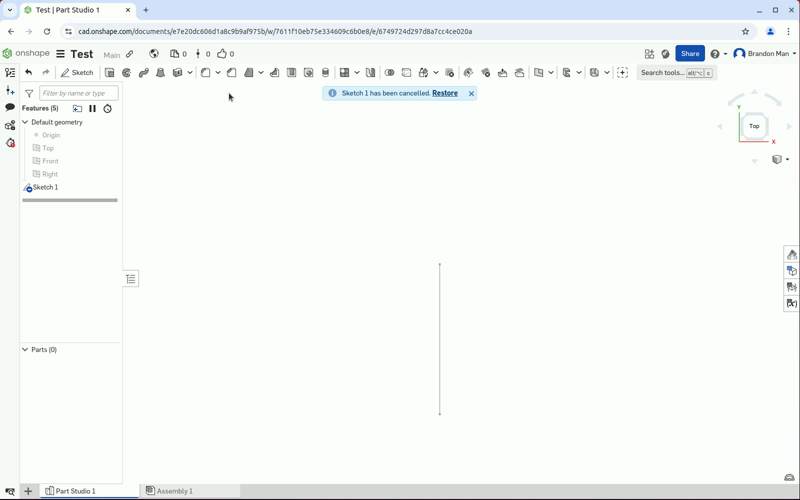
key(shift+s)
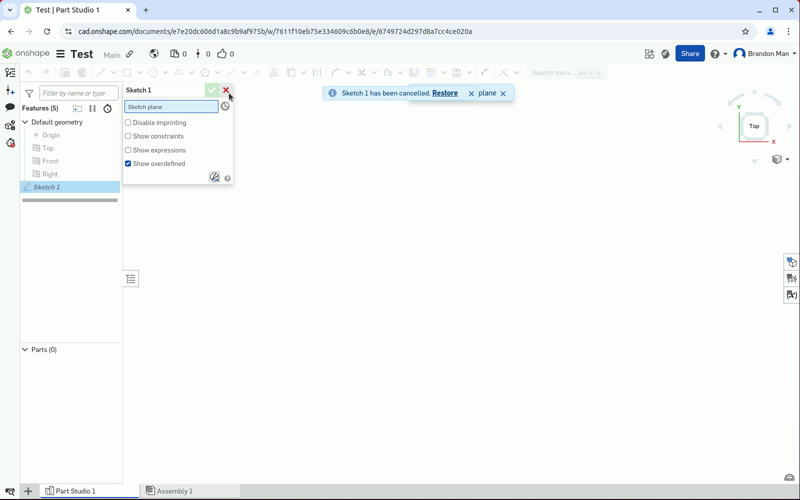
mouse_move(73, 150)
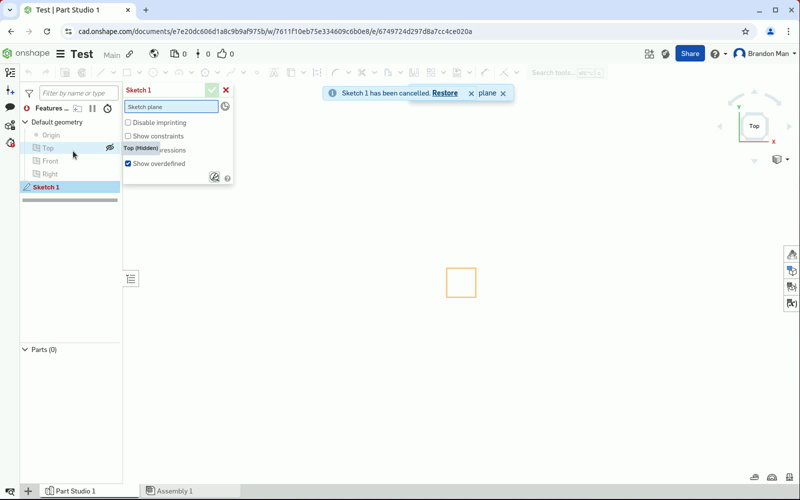
click(73, 150)
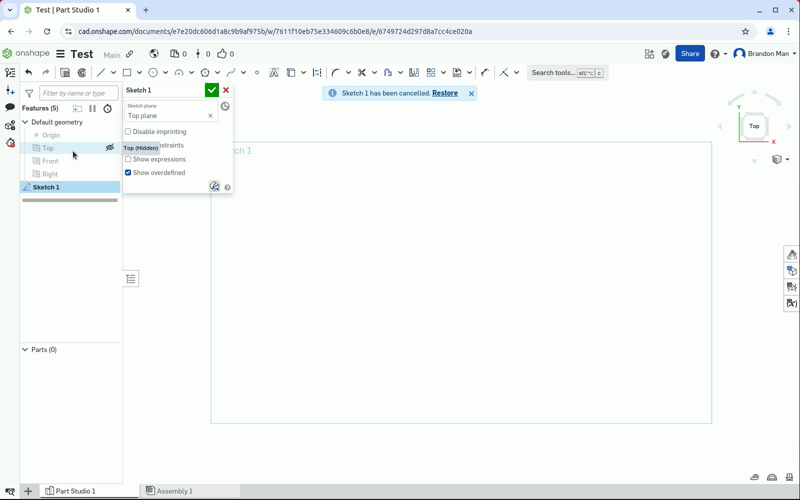
mouse_move(73, 352)
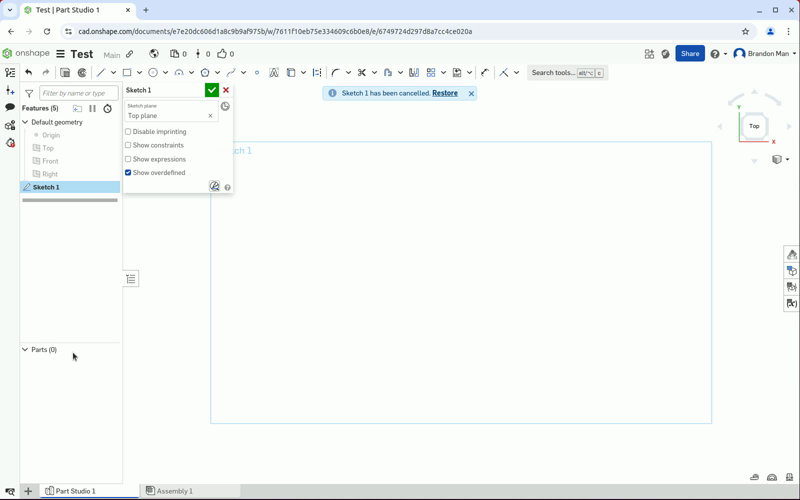
key(y)
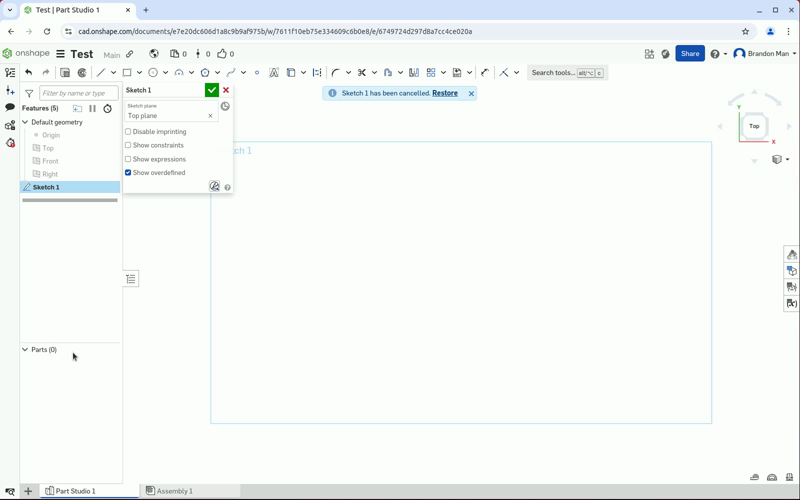
key(c)
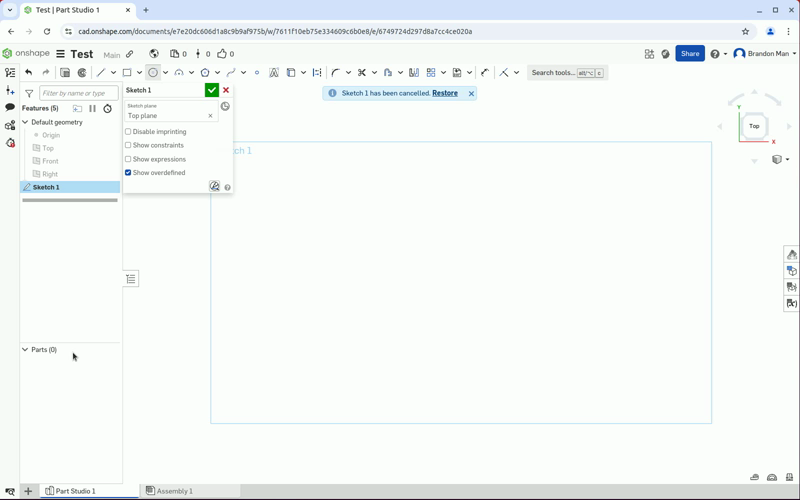
key_down(shift)
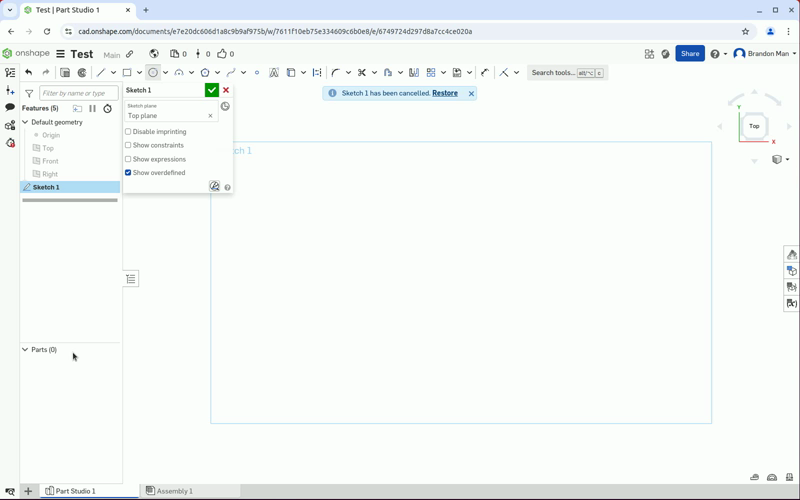
mouse_move(461, 282)
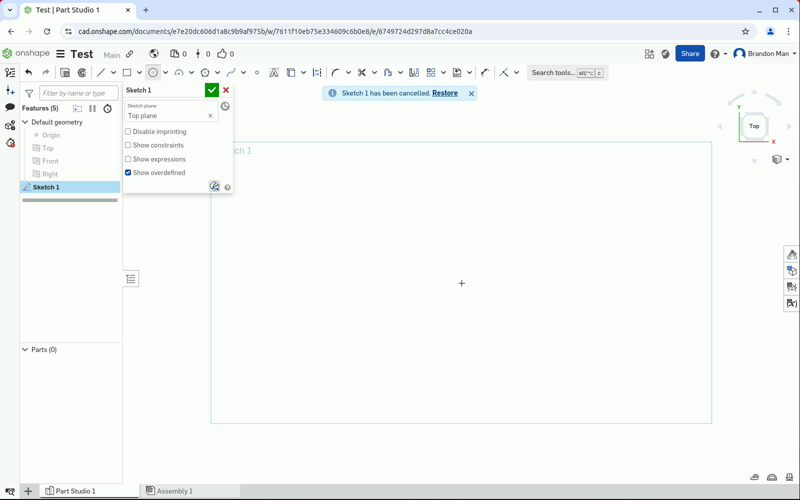
click(461, 282)
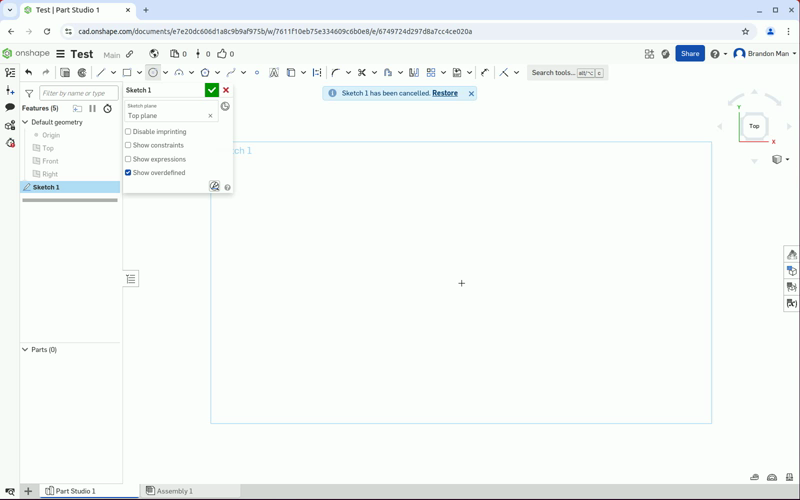
key_up(shift)
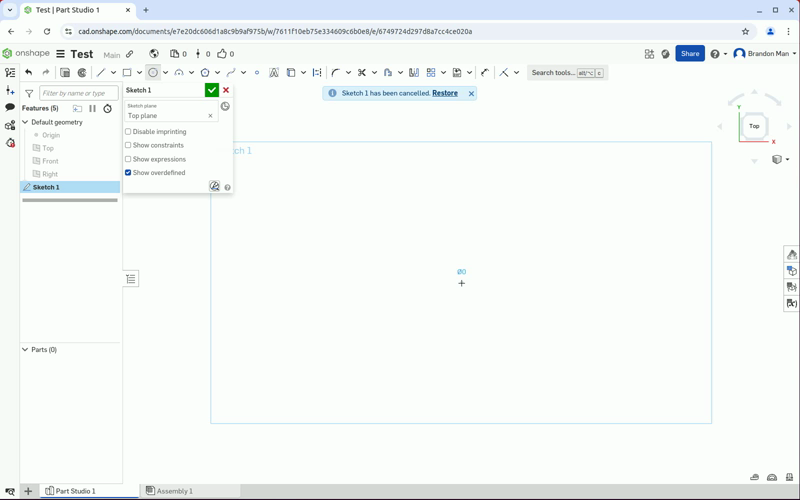
mouse_move(497, 282)
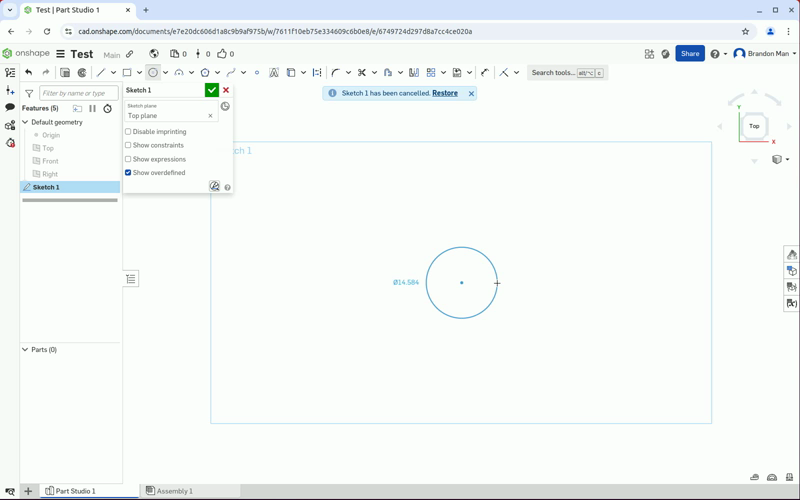
click(497, 282)
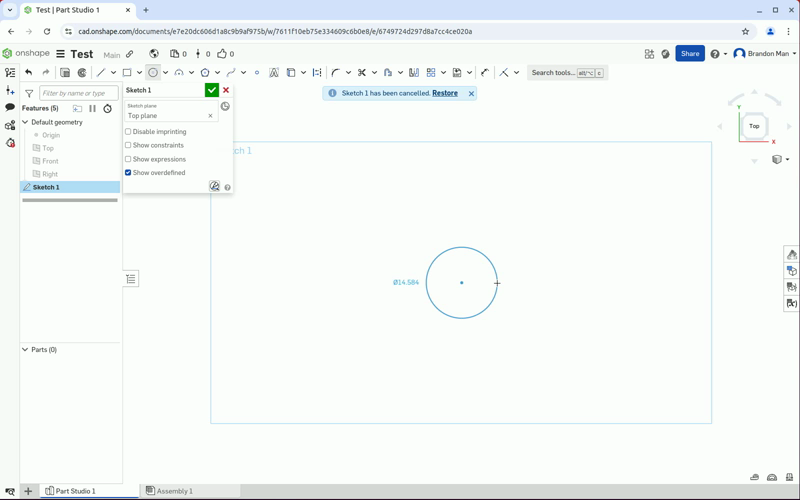
key(esc)
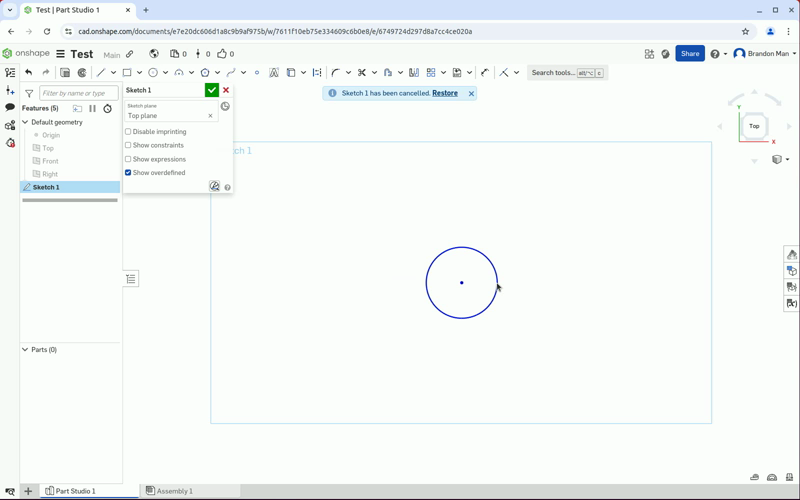
key(c)
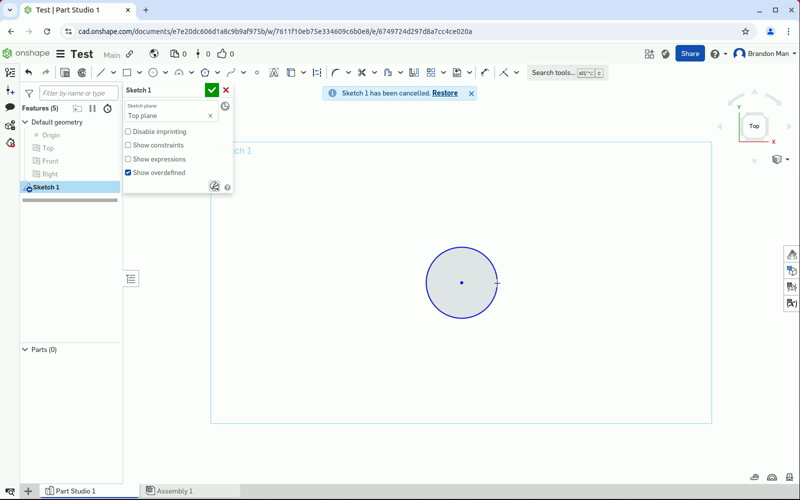
key_down(shift)
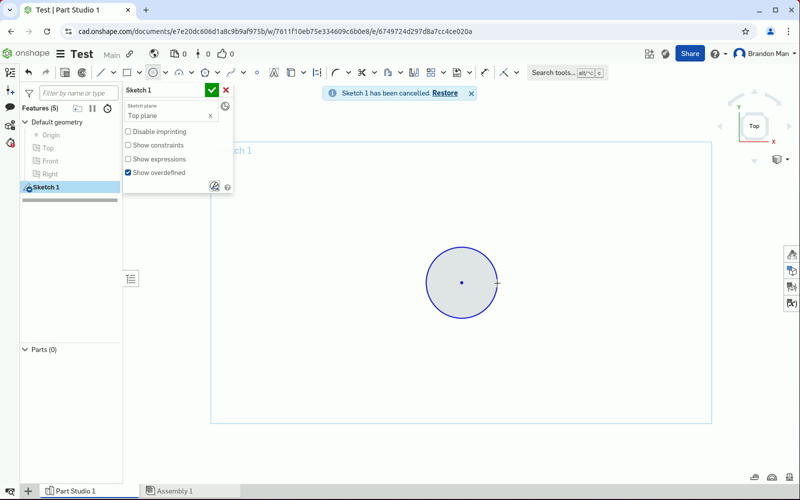
mouse_move(461, 282)
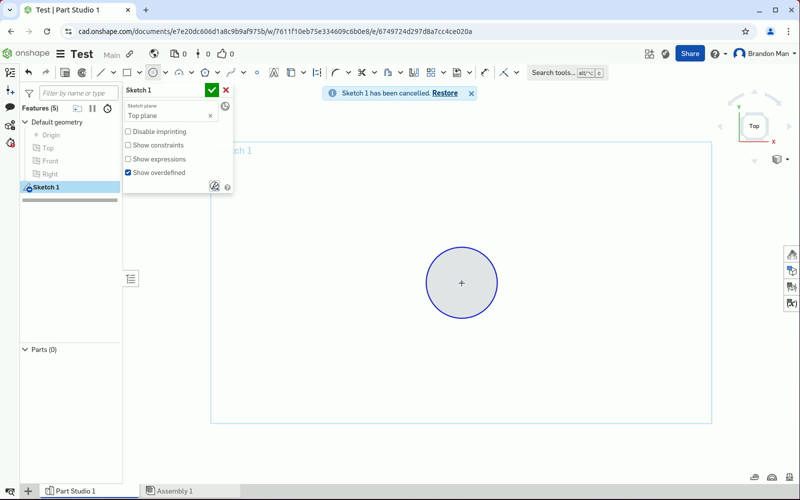
click(461, 282)
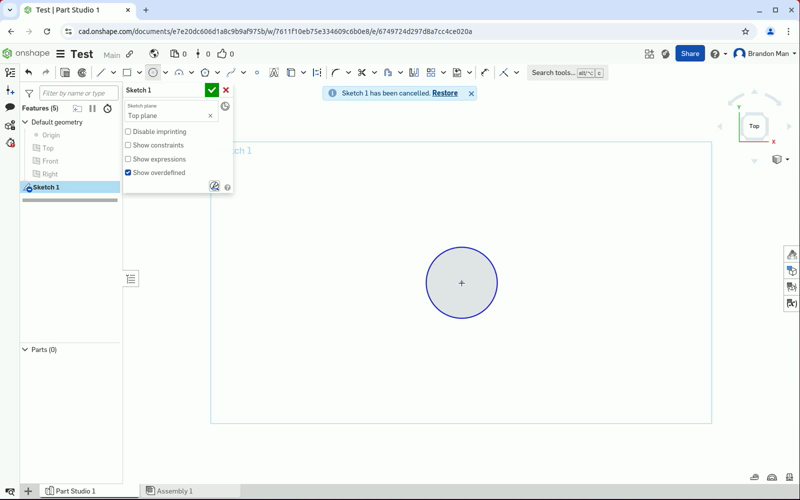
key_up(shift)
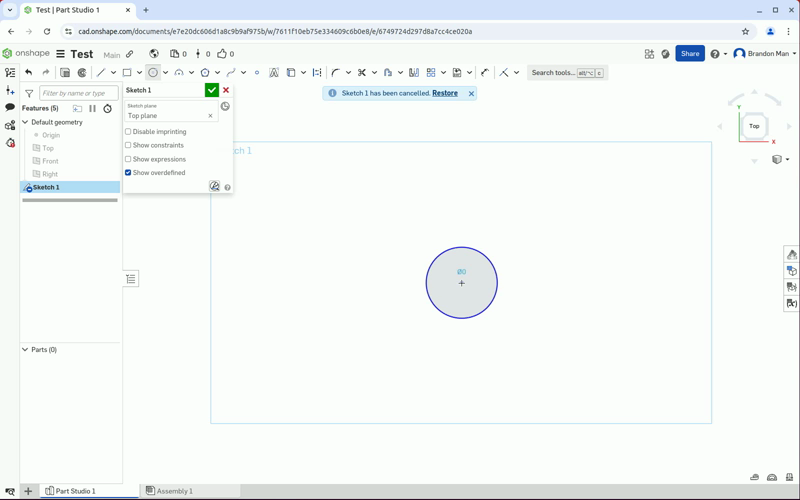
mouse_move(482, 282)
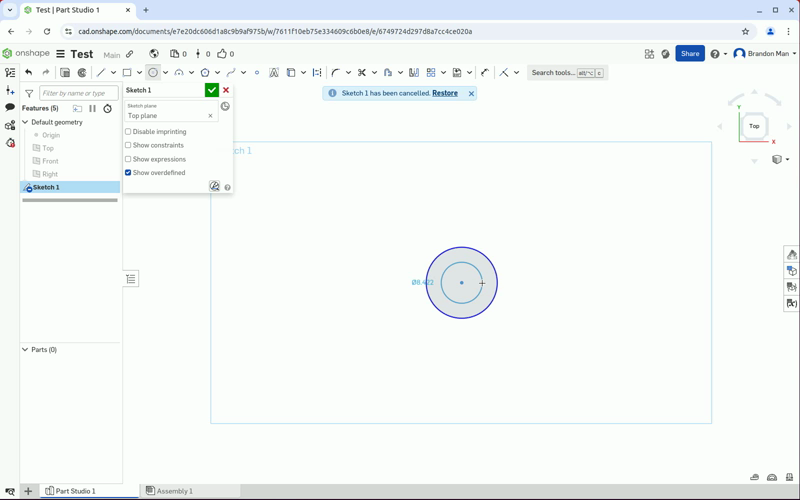
click(482, 282)
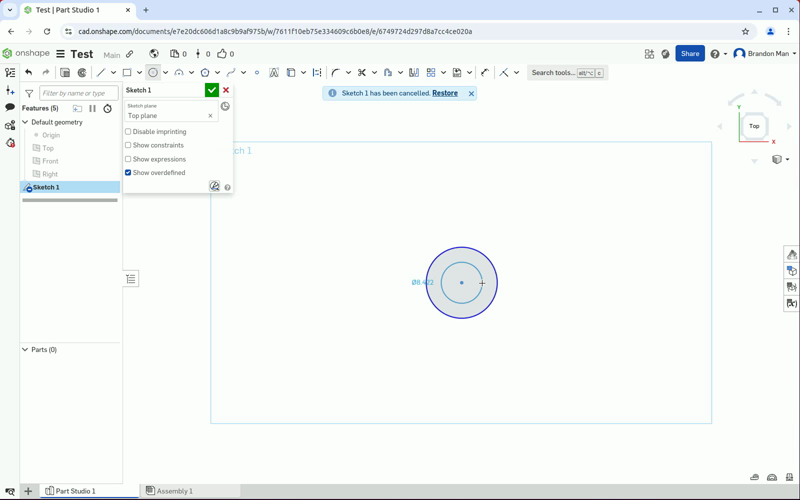
key(esc)
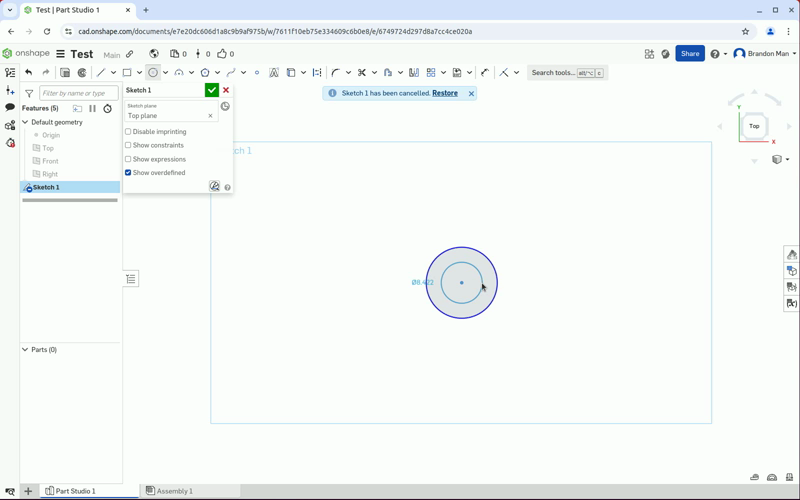
mouse_move(458, 254)
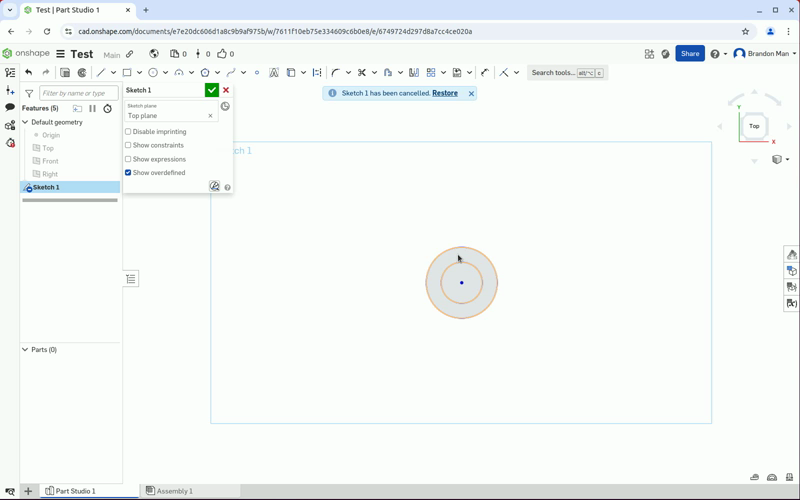
click(458, 254)
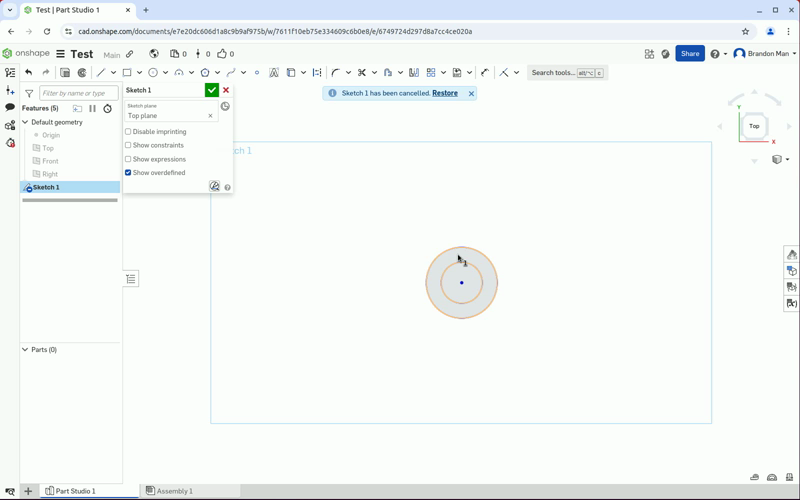
mouse_move(73, 352)
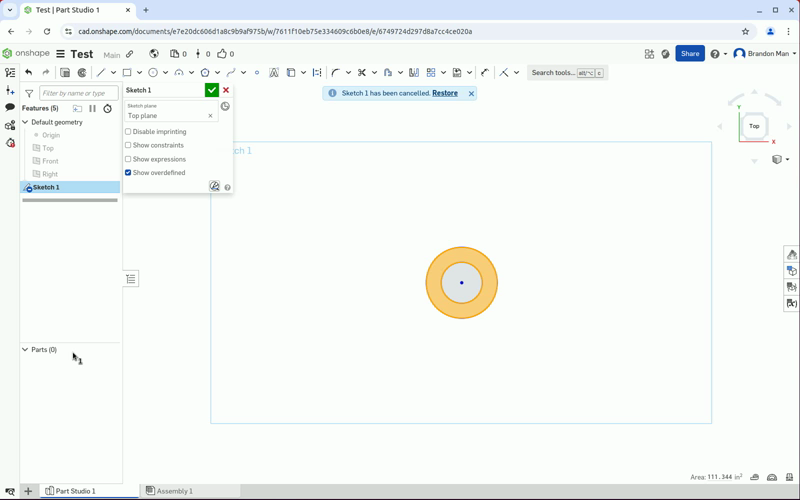
key(shift+y)
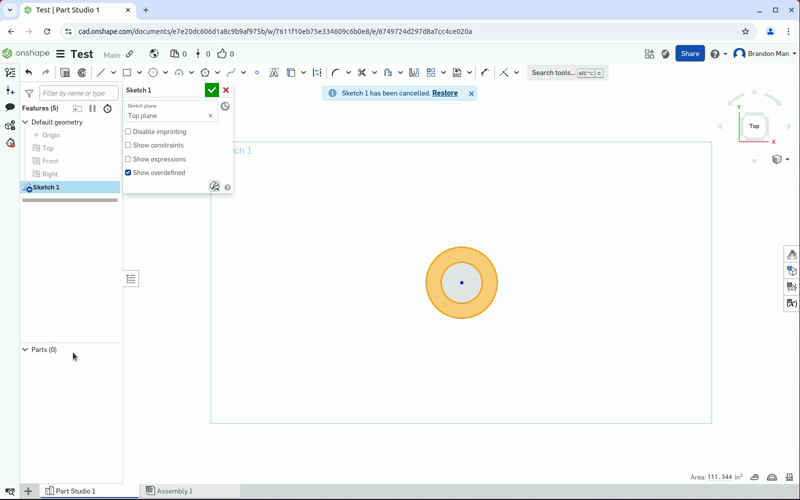
key(shift+e)
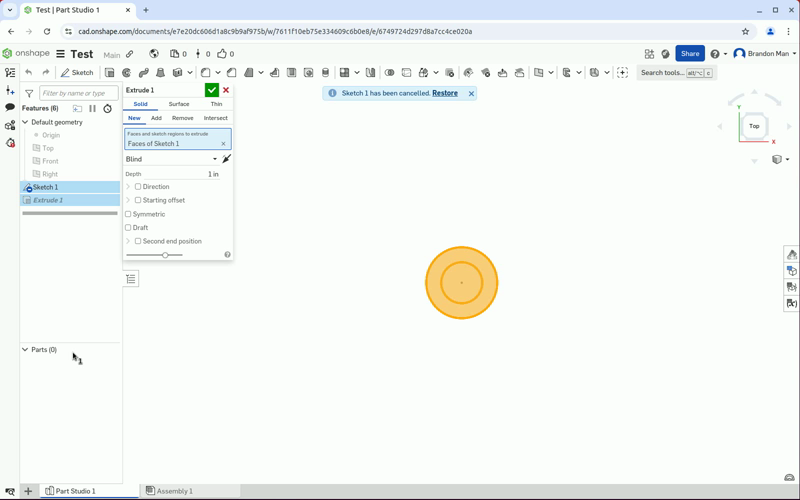
mouse_move(143, 106)
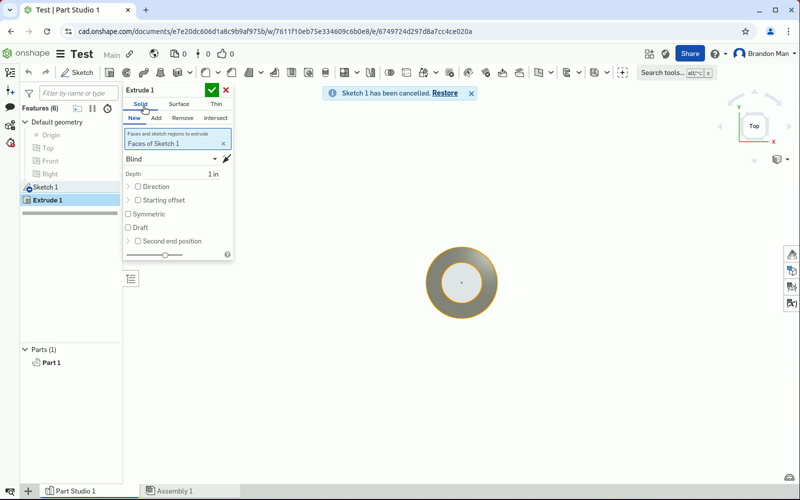
click(143, 106)
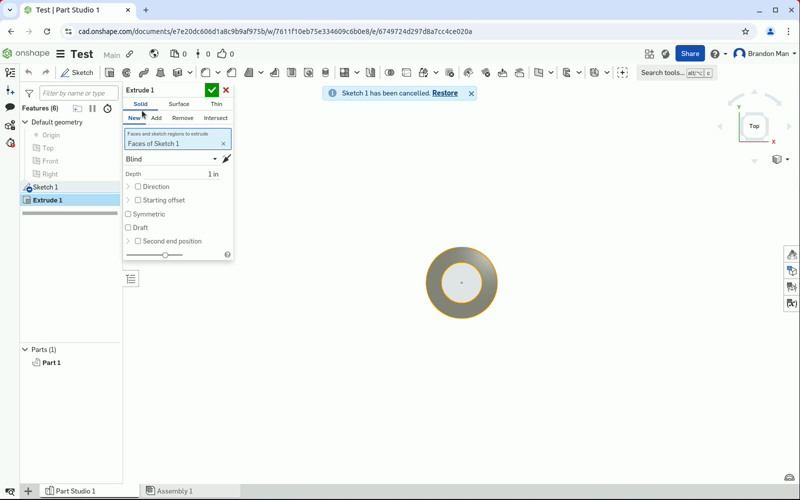
mouse_move(137, 120)
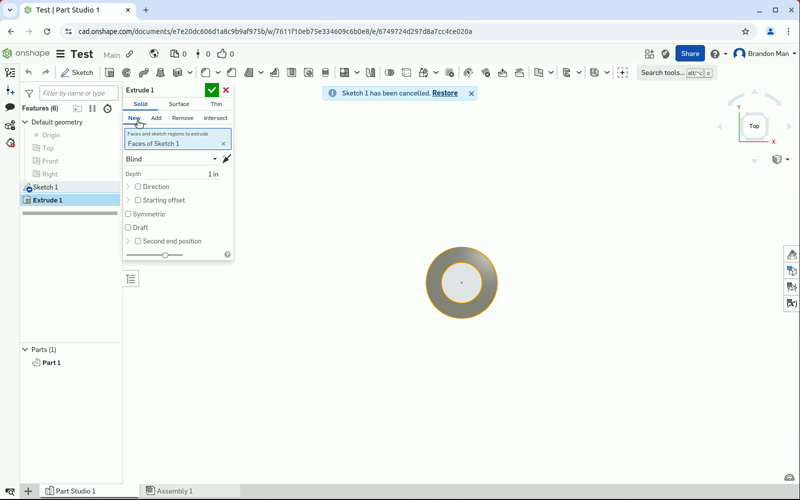
click(137, 120)
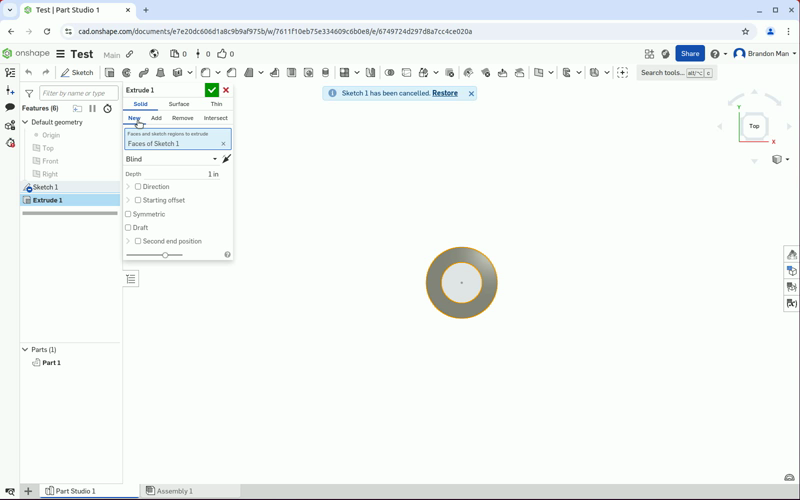
key(tab, 4)
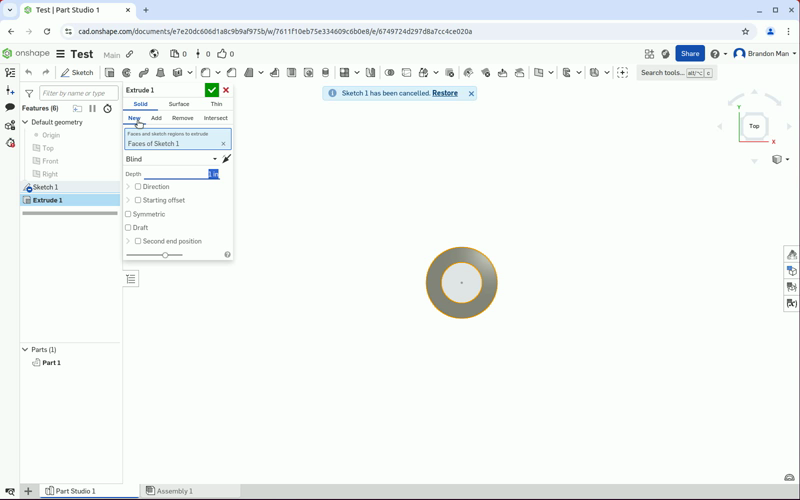
text(22.627)
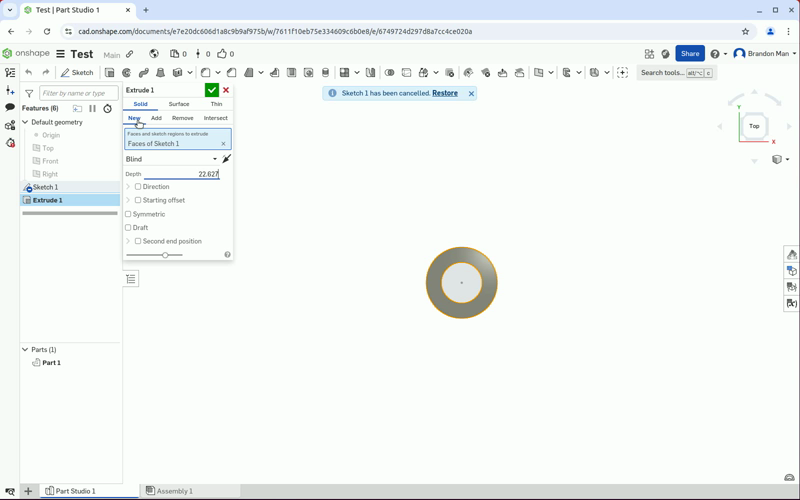
key(enter)
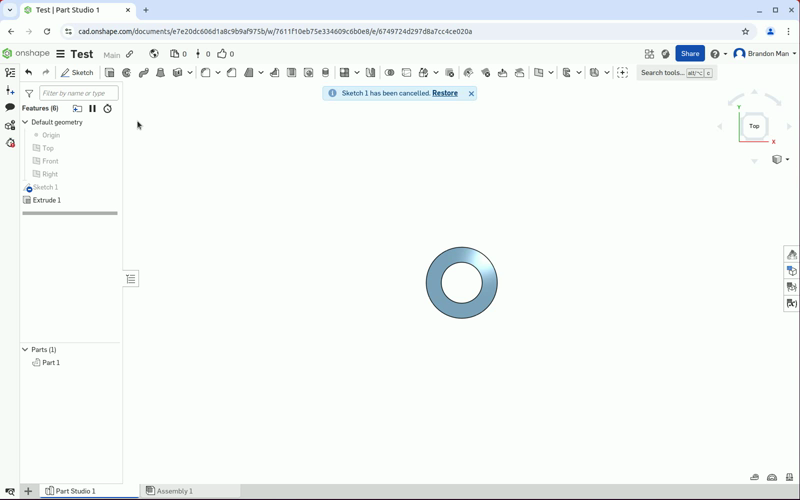
key(shift+h)
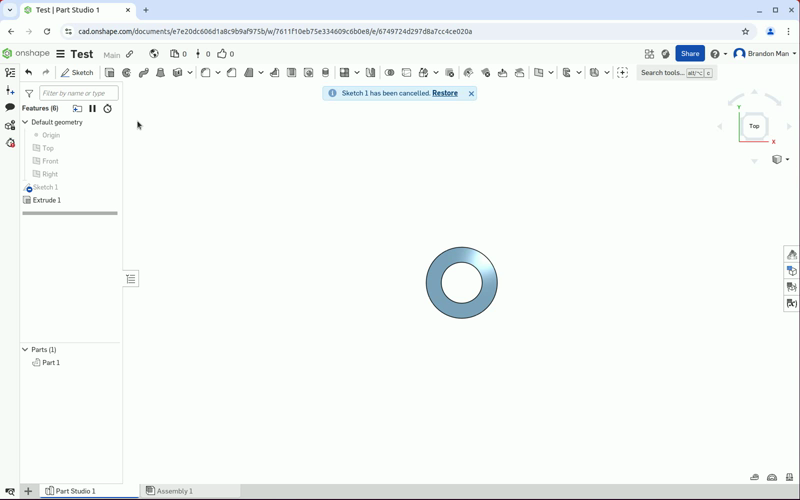
key(shift+h)
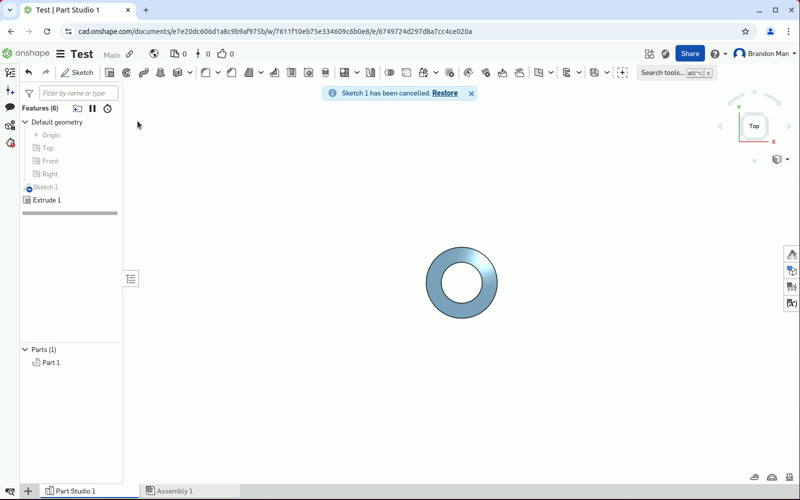
mouse_move(73, 189)
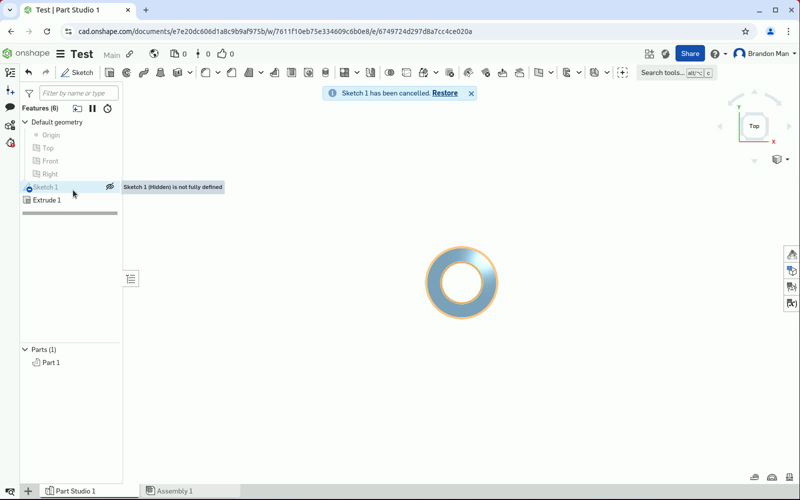
click(73, 189)
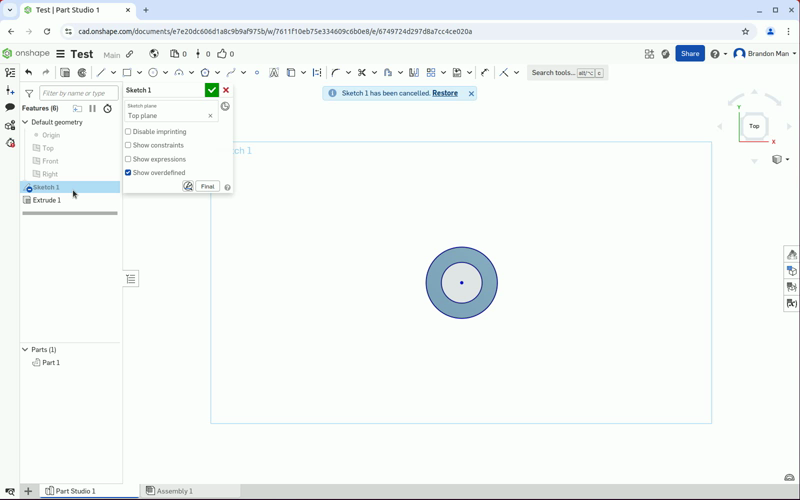
mouse_move(229, 92)
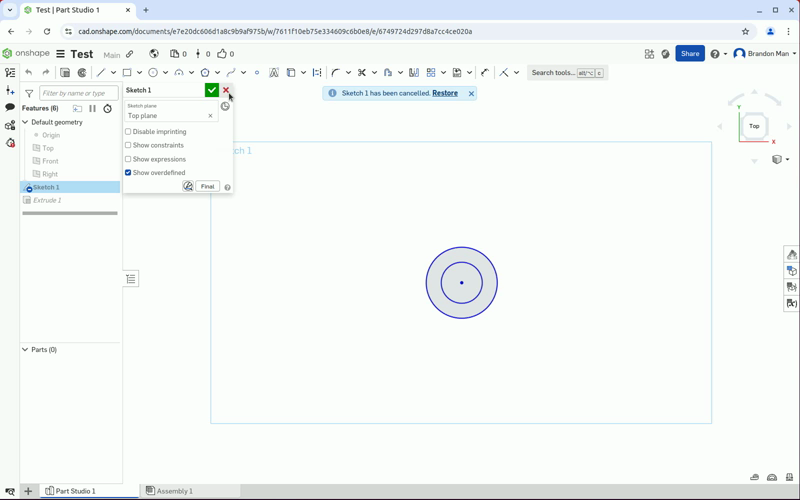
click(229, 92)
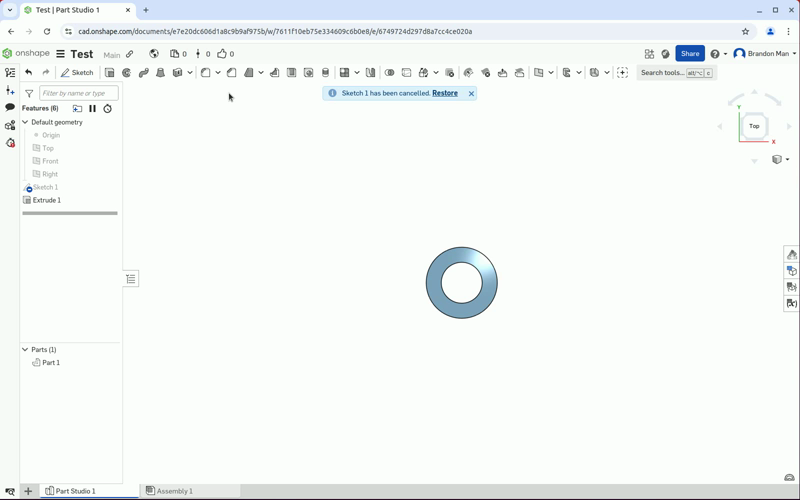
mouse_move(73, 352)
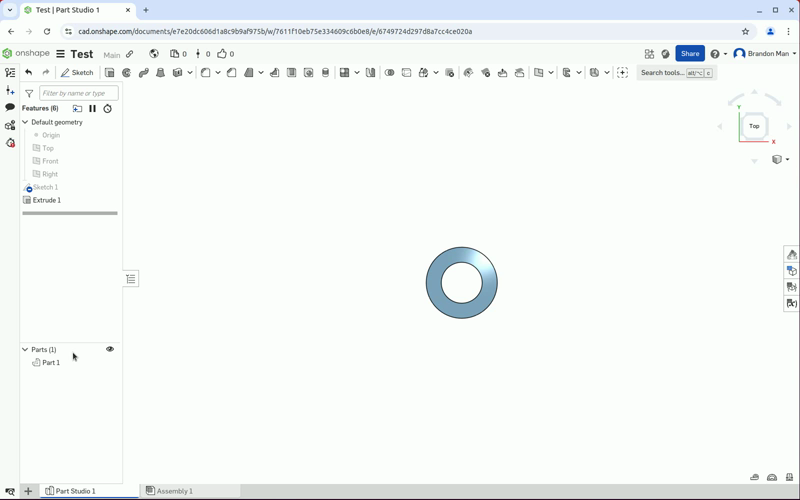
key(y)
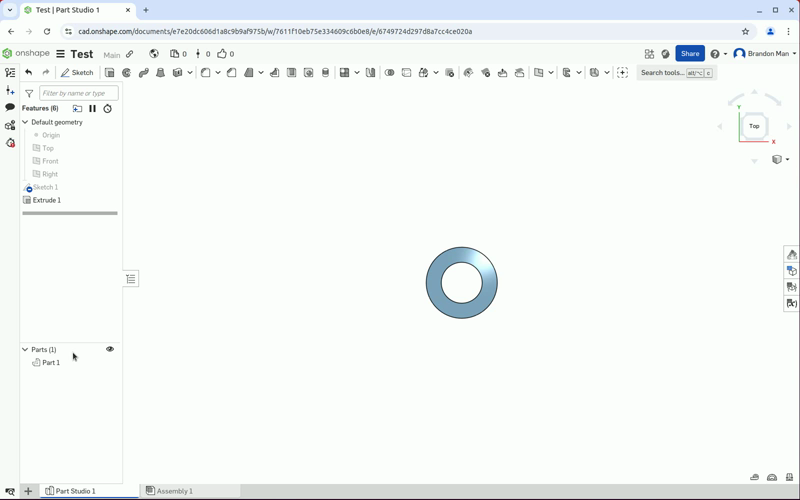
key(shift+p)
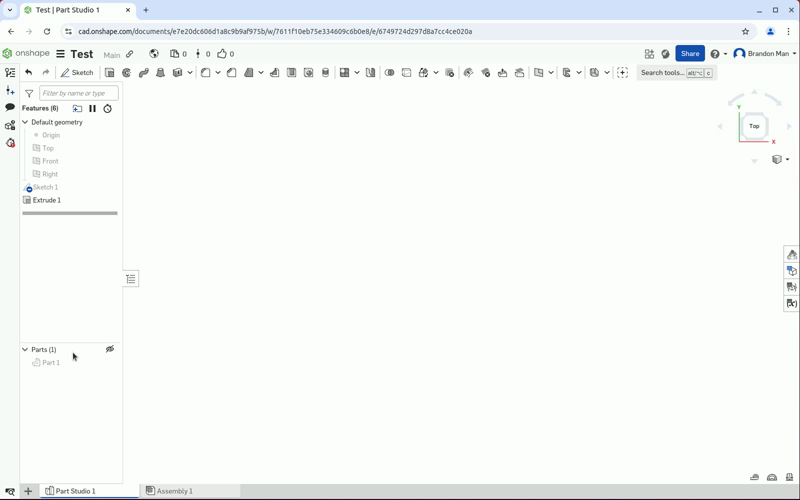
key(space)
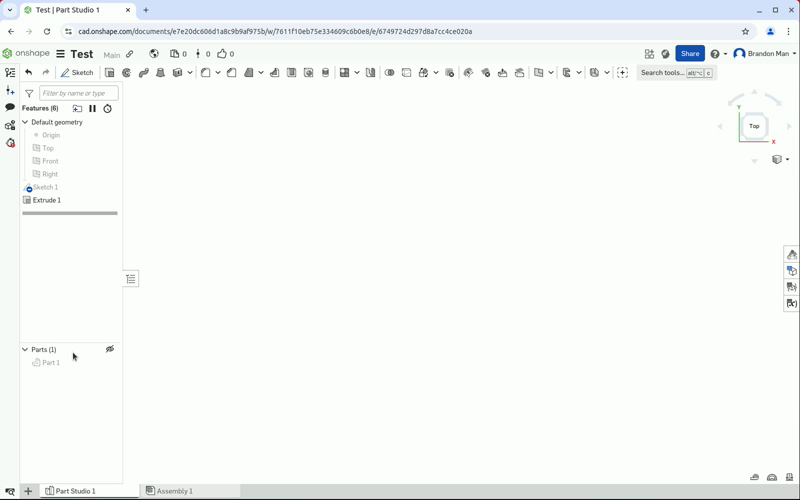
key_down(shift)
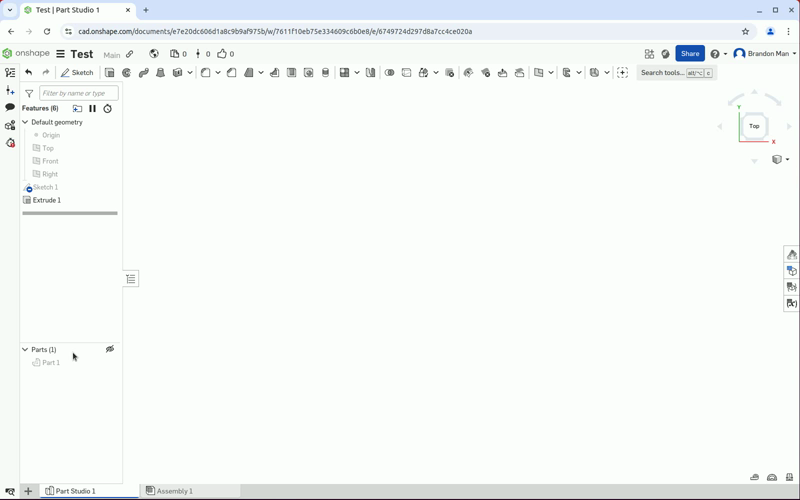
key(up)
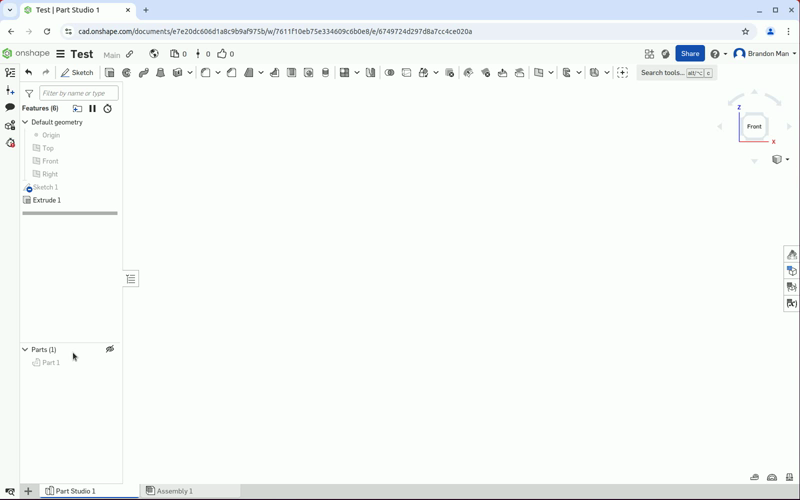
key_up(shift)
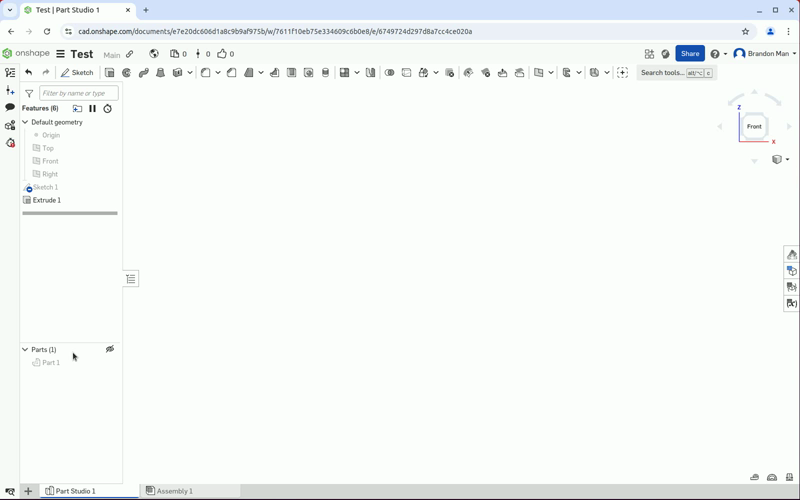
mouse_move(73, 352)
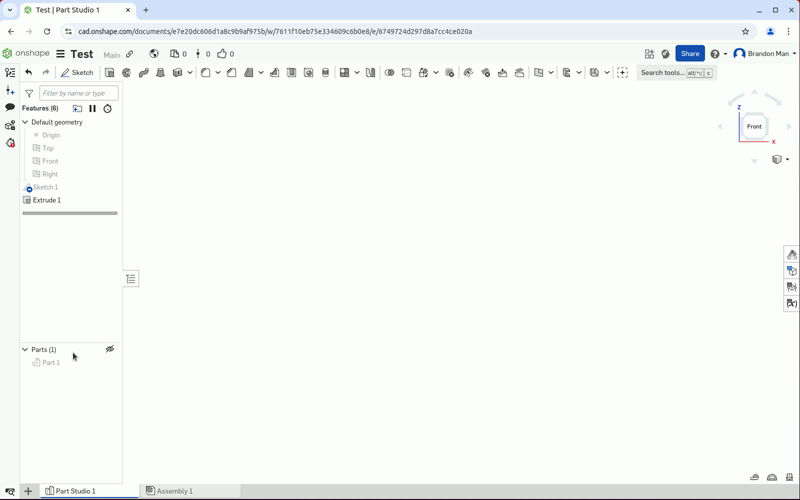
key(shift+y)
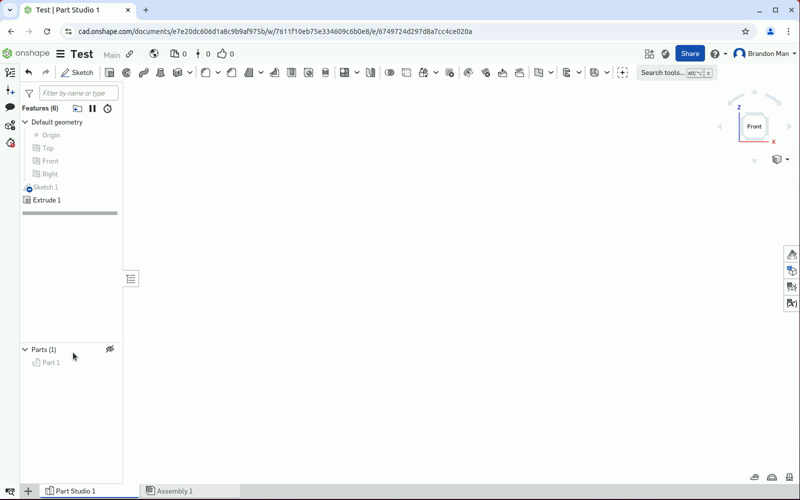
key(shift+s)
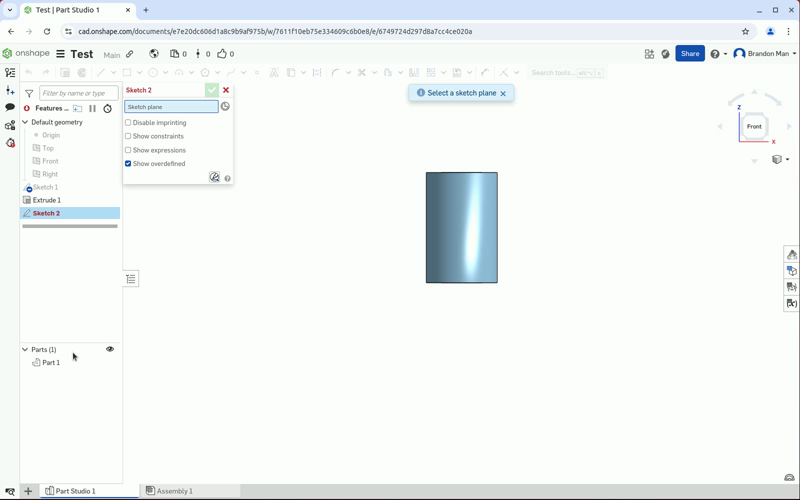
mouse_move(73, 163)
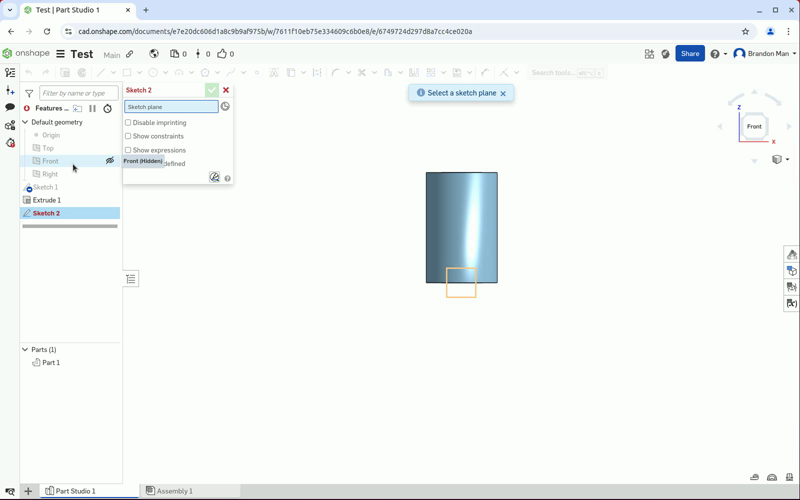
click(73, 163)
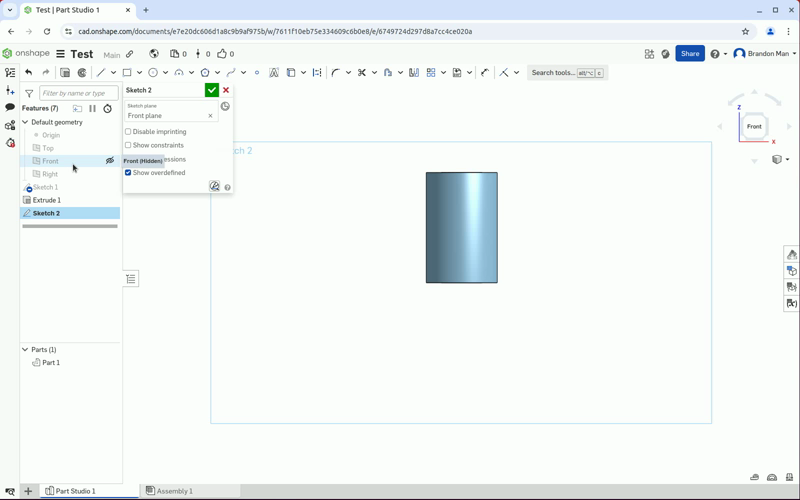
mouse_move(73, 352)
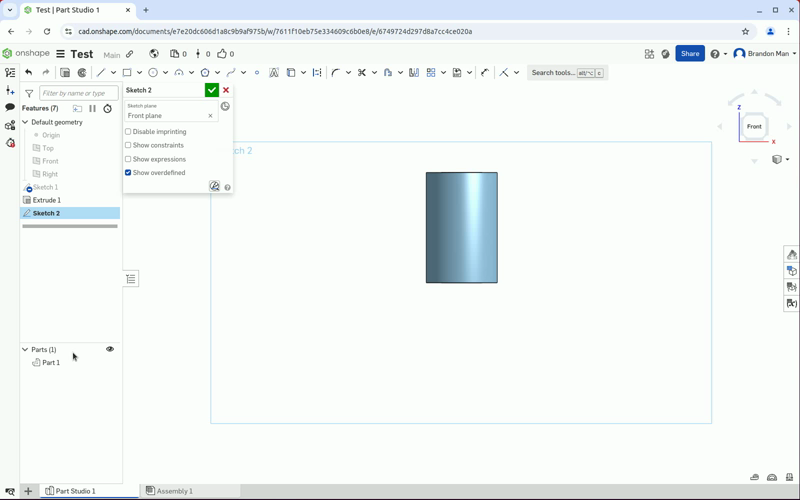
key(y)
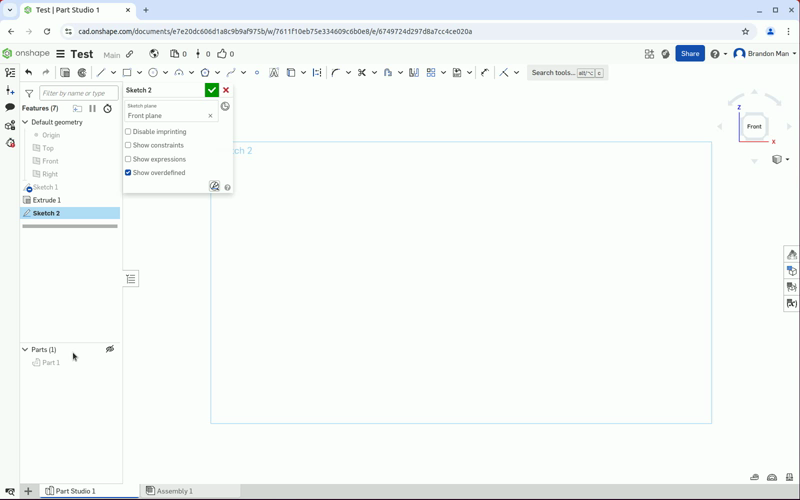
key(l)
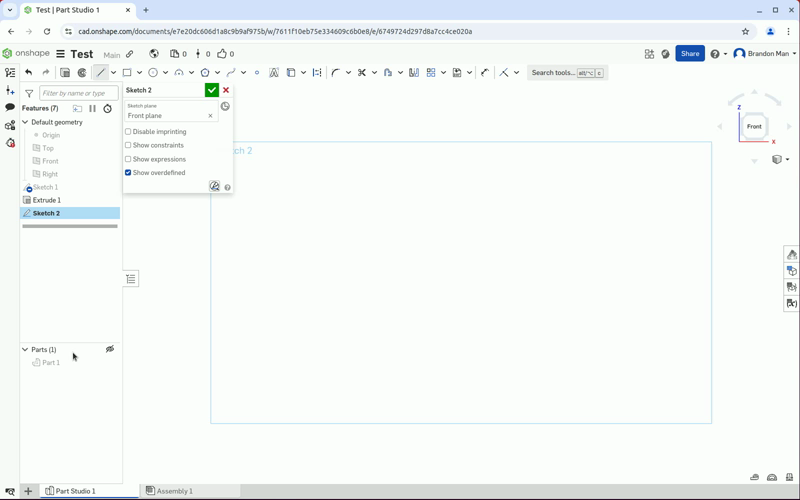
key_down(shift)
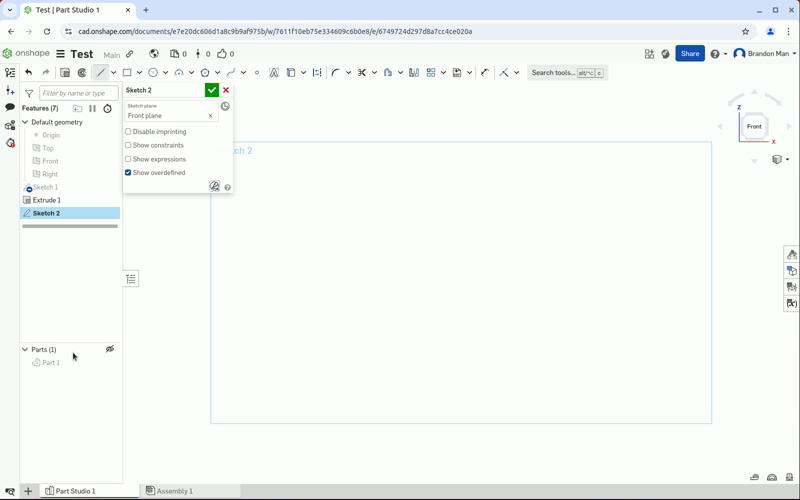
mouse_move(375, 227)
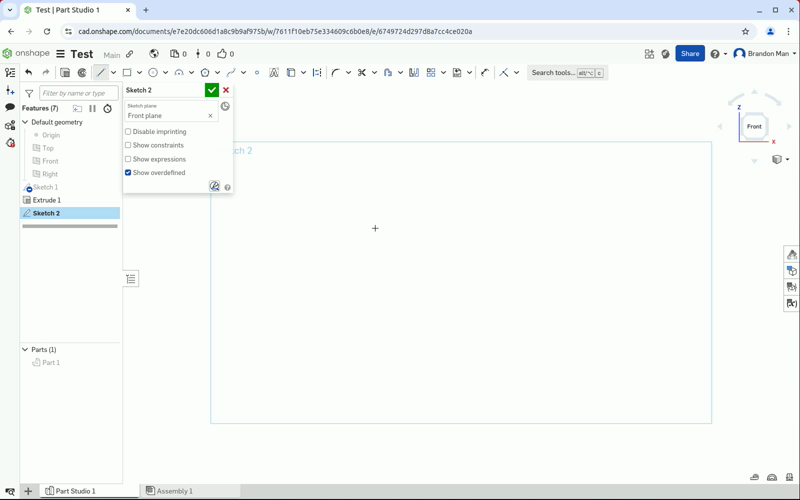
click(375, 227)
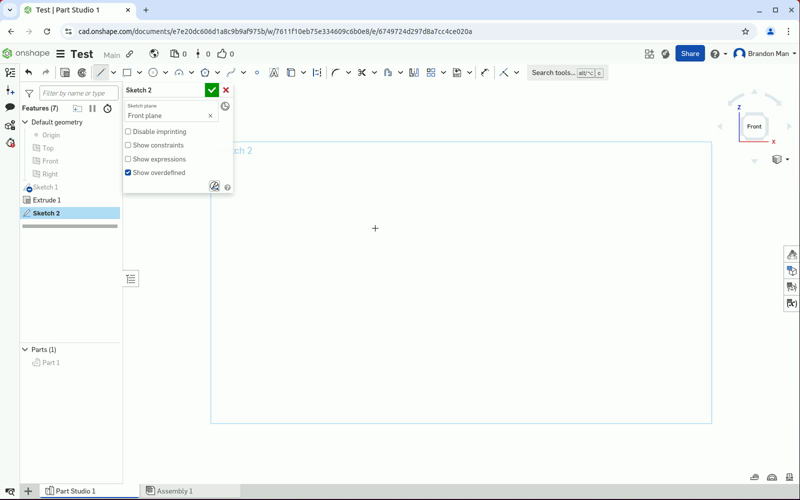
key_up(shift)
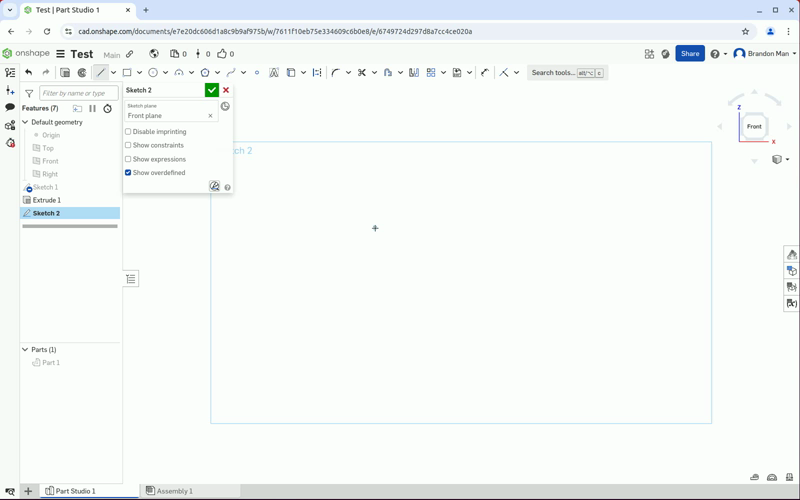
key_down(shift)
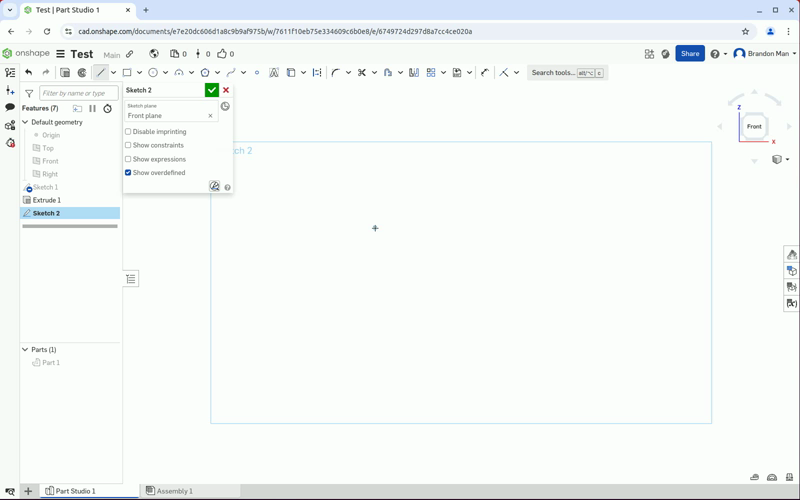
mouse_move(405, 227)
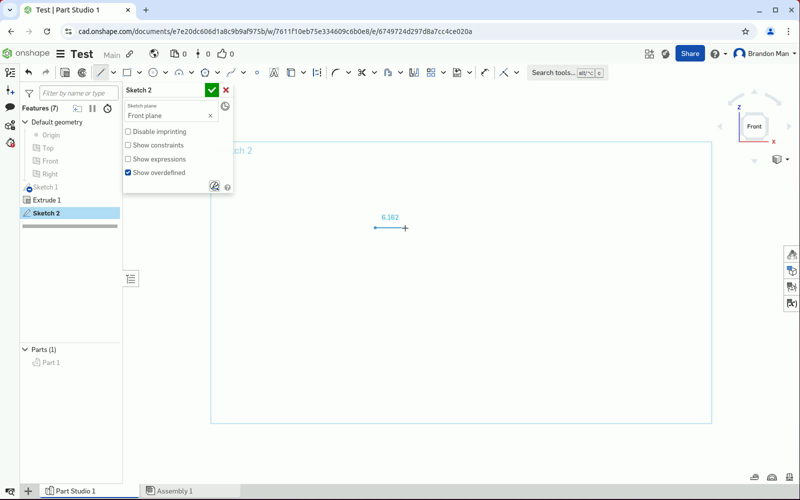
mouse_move(426, 227)
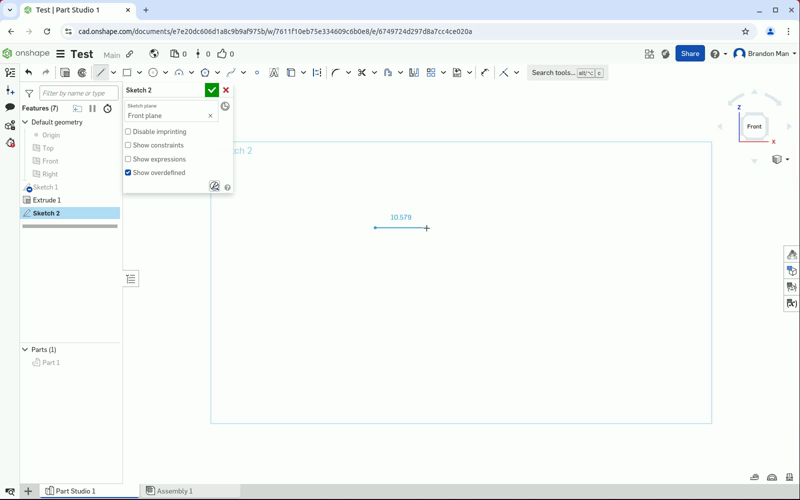
click(426, 227)
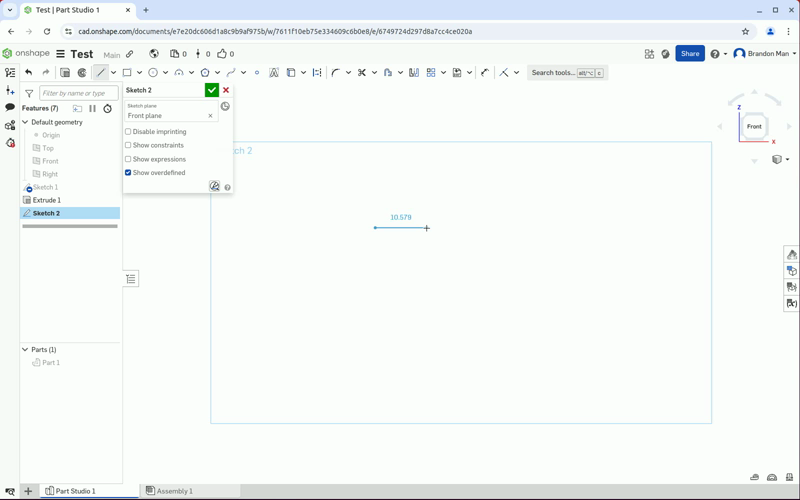
key_up(shift)
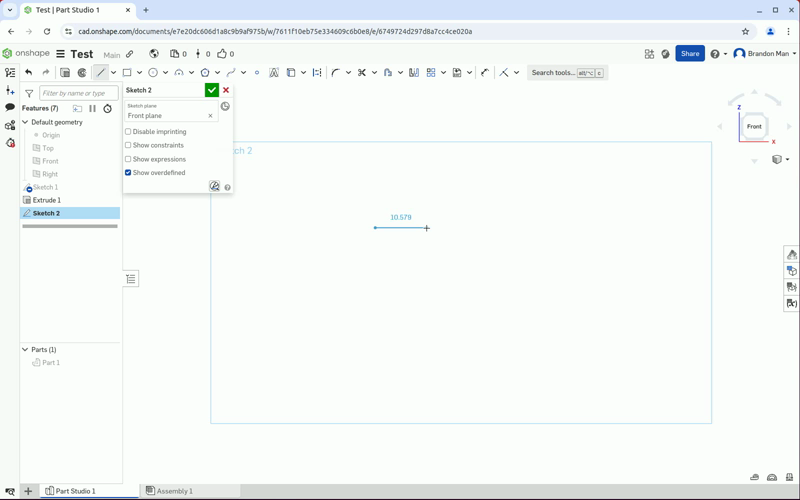
key_down(shift)
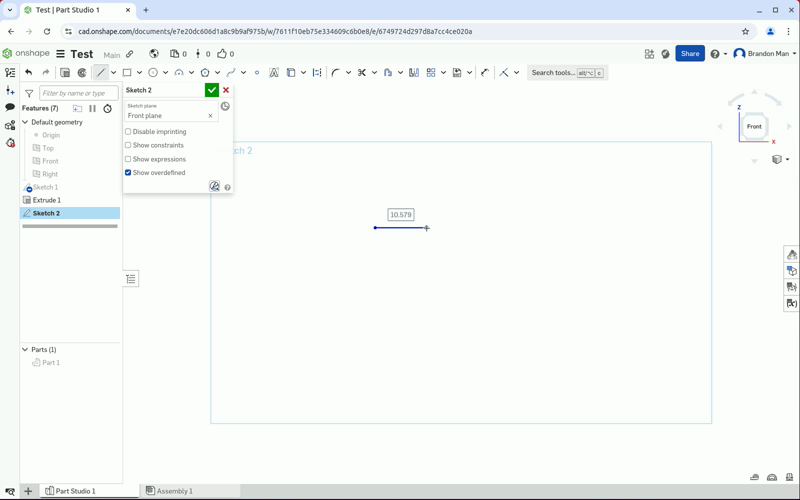
mouse_move(456, 227)
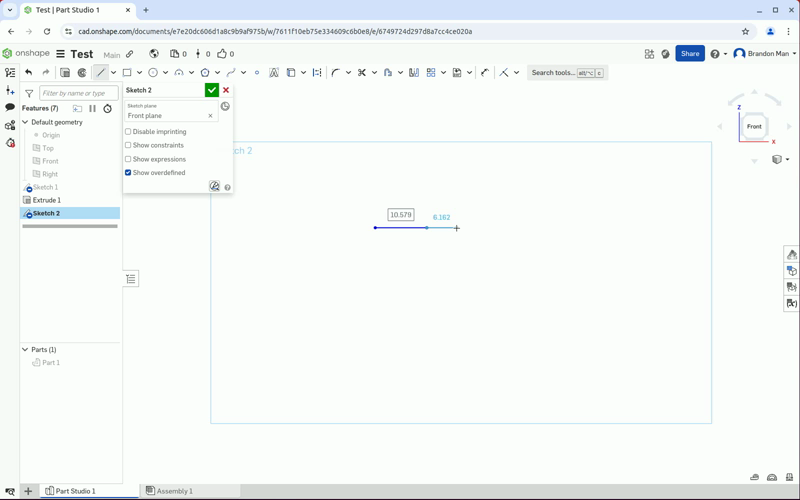
mouse_move(426, 172)
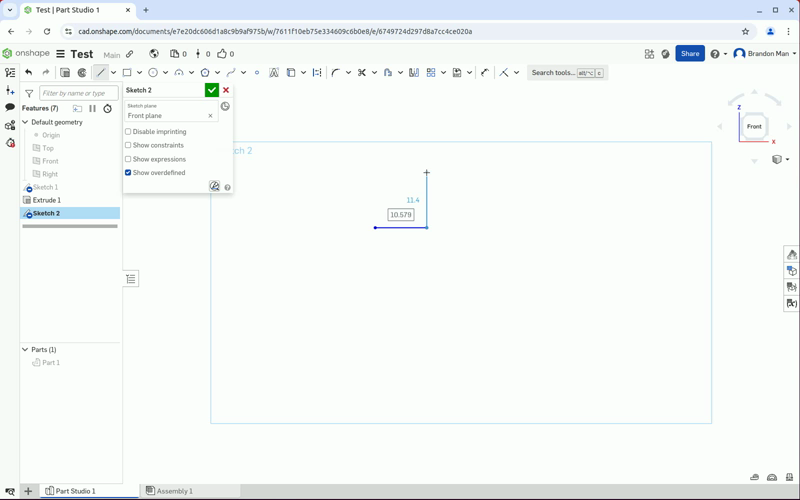
click(426, 172)
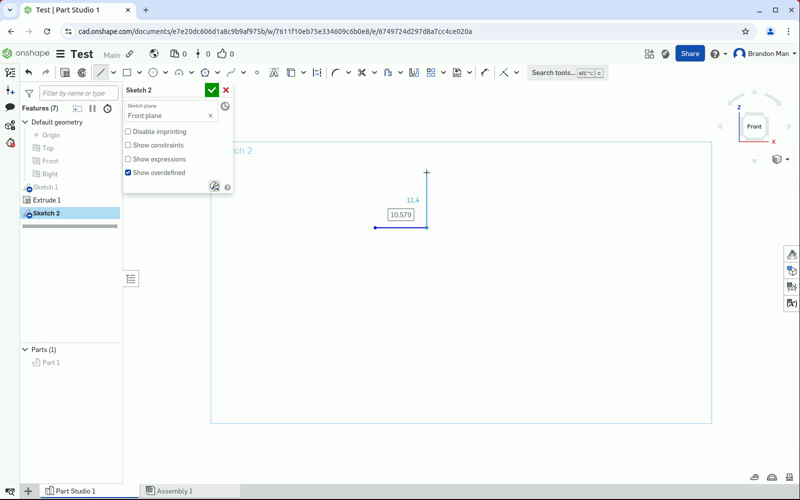
key_up(shift)
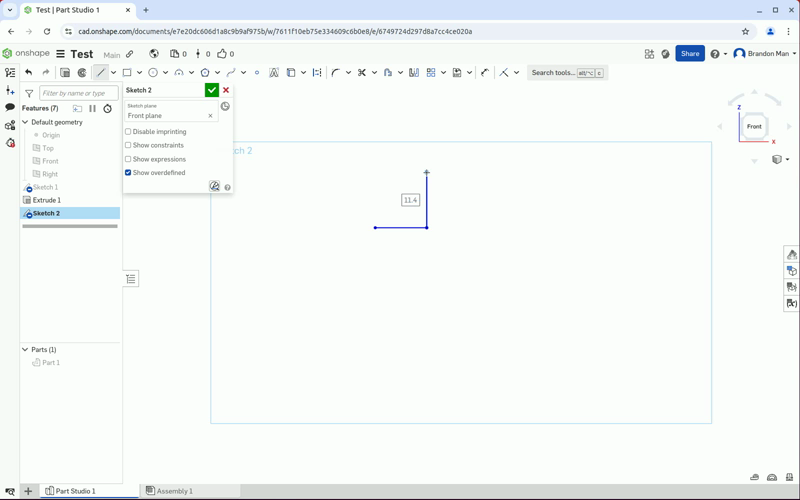
key_down(shift)
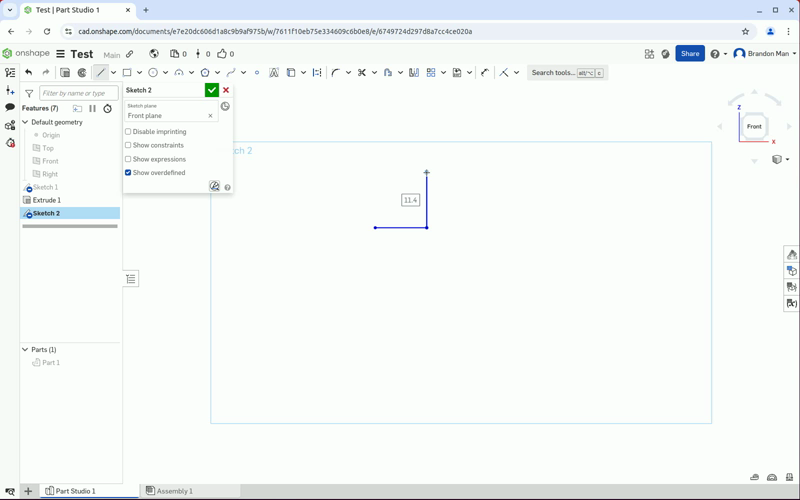
mouse_move(456, 172)
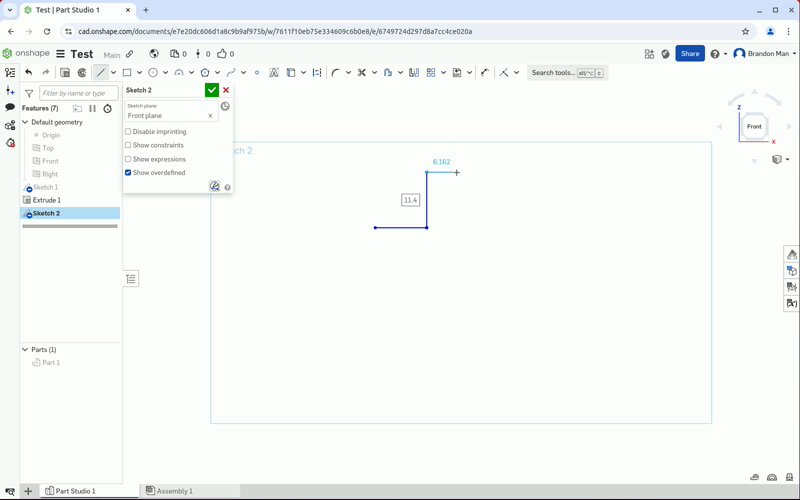
mouse_move(375, 172)
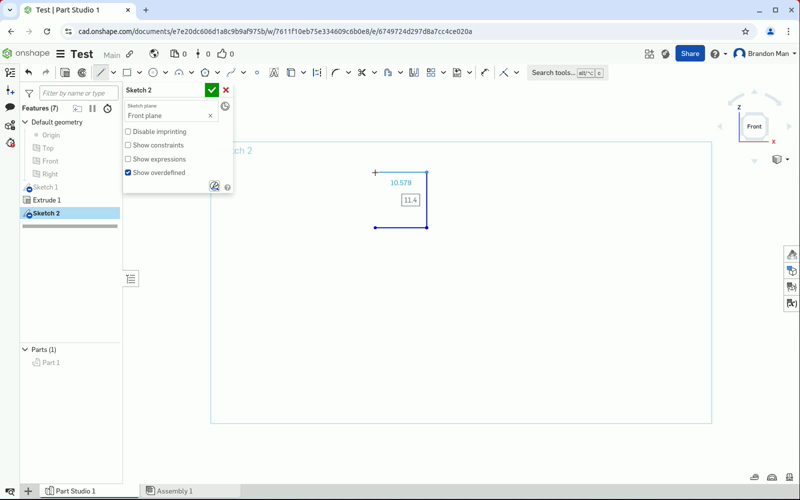
click(375, 172)
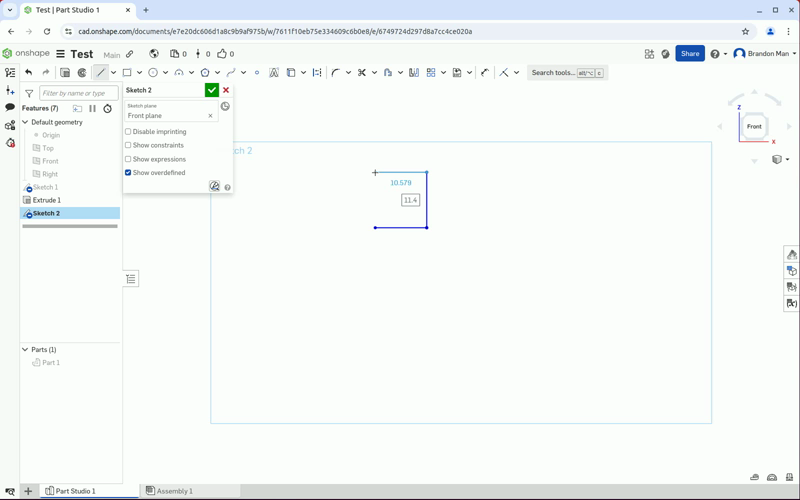
key_up(shift)
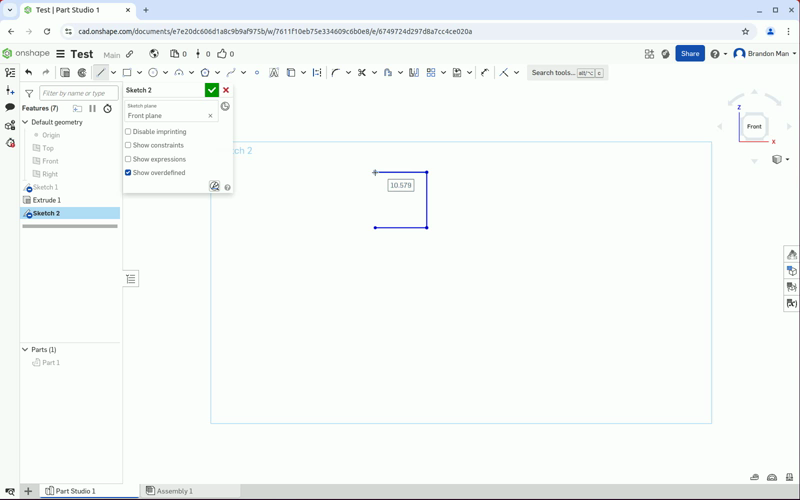
key(esc)
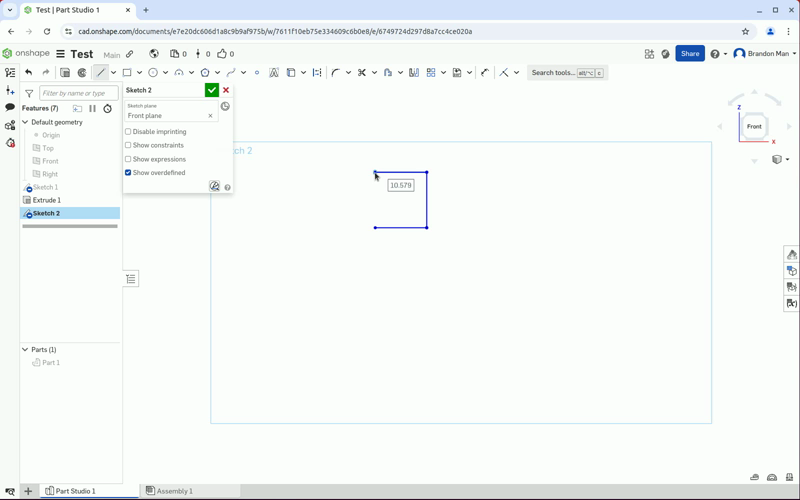
key(a)
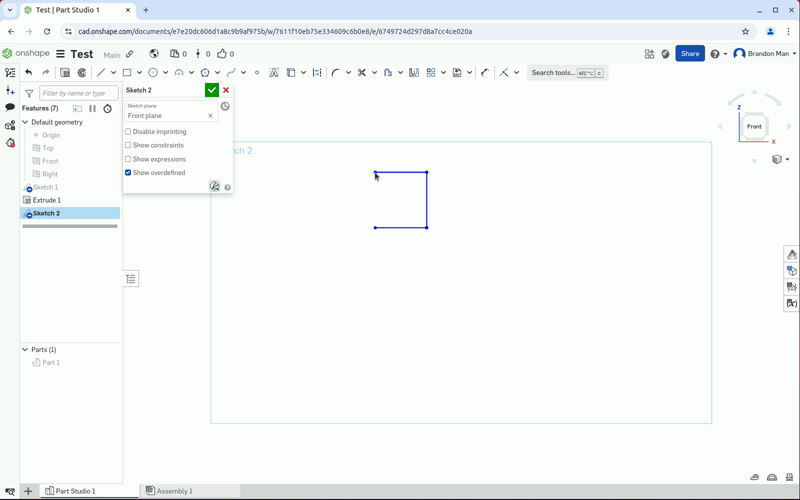
mouse_move(375, 172)
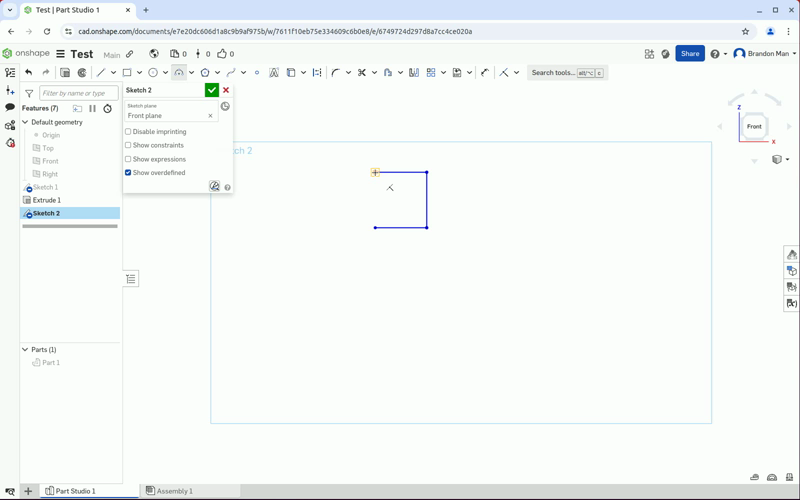
click(375, 172)
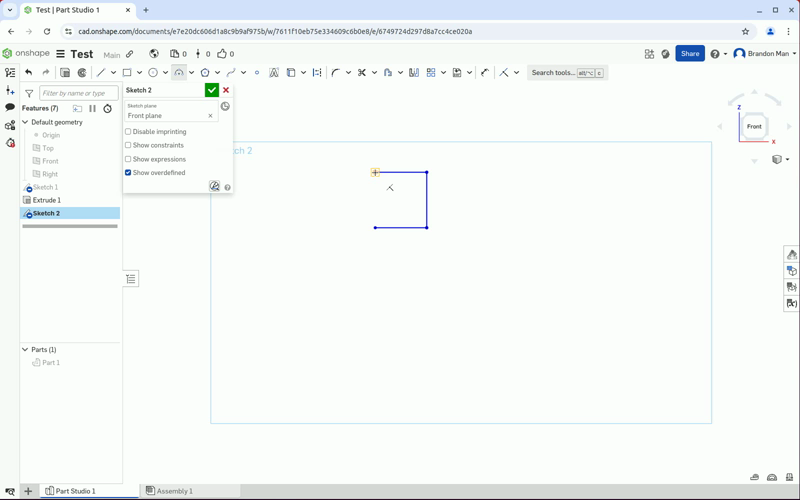
mouse_move(375, 227)
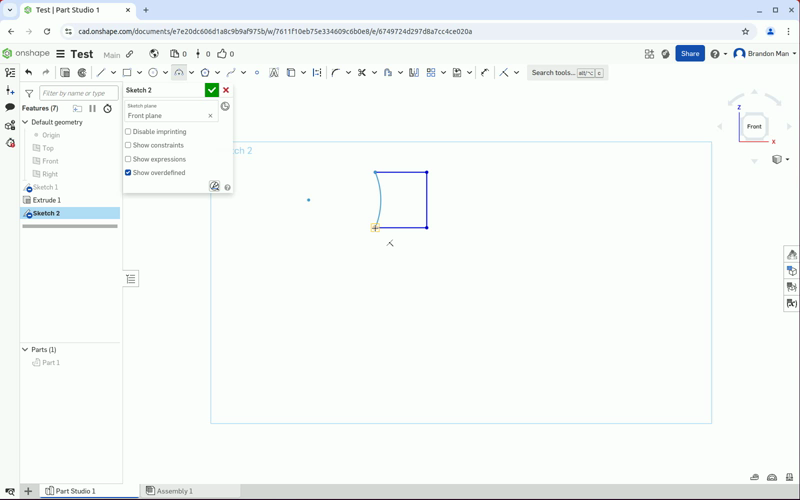
click(375, 227)
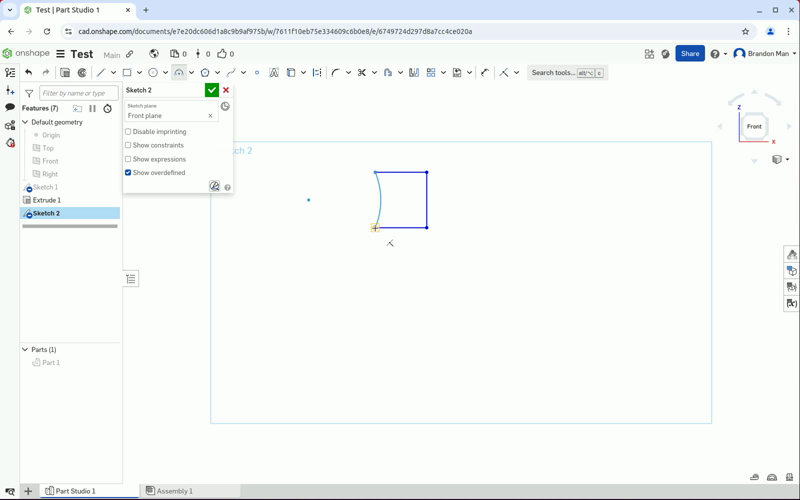
key_down(shift)
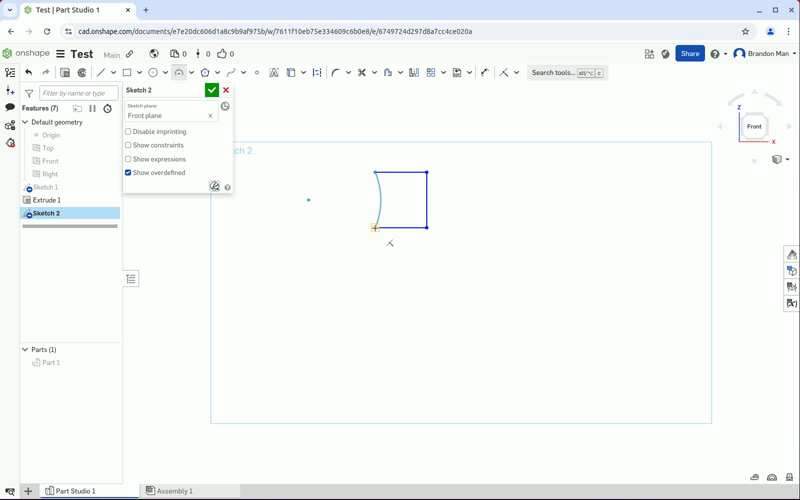
mouse_move(403, 200)
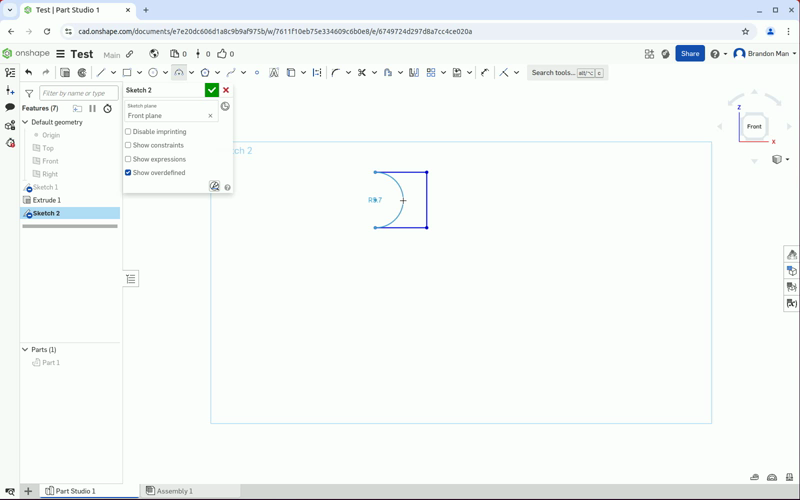
click(403, 200)
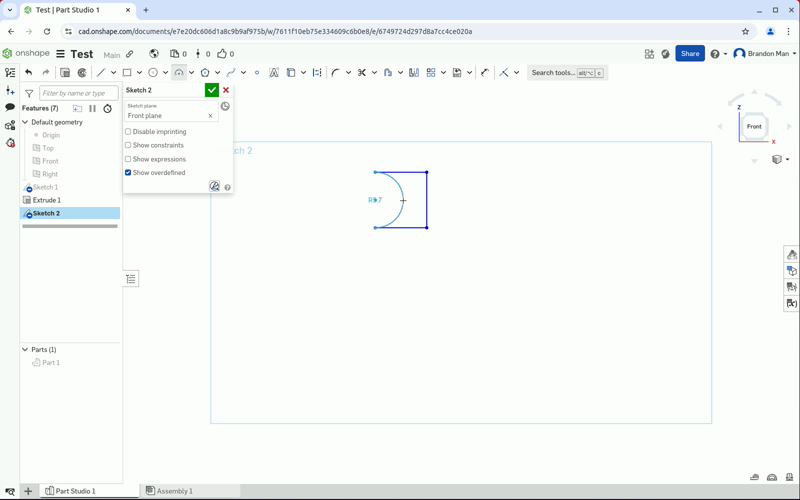
key_up(shift)
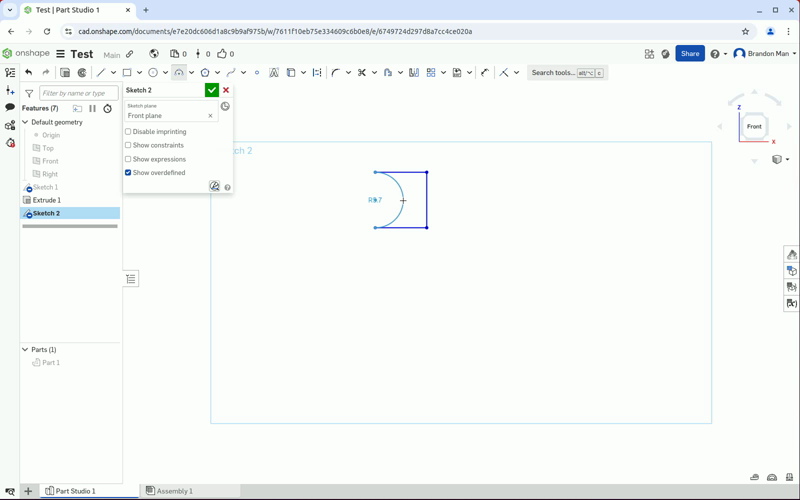
key(esc)
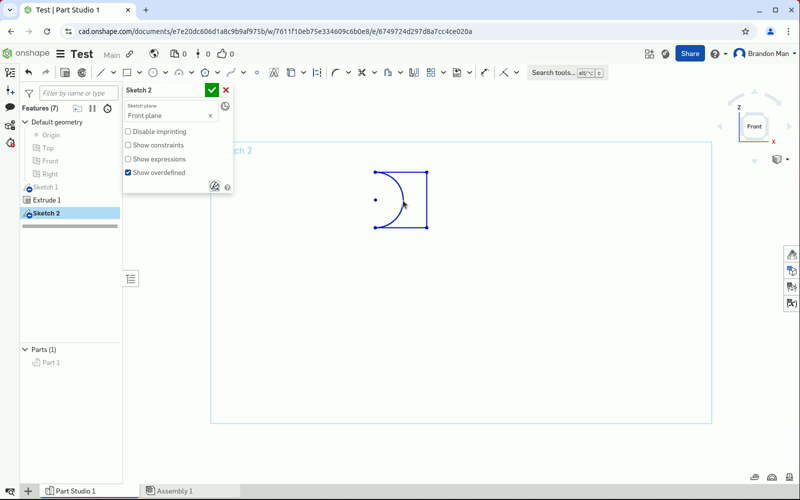
mouse_move(419, 209)
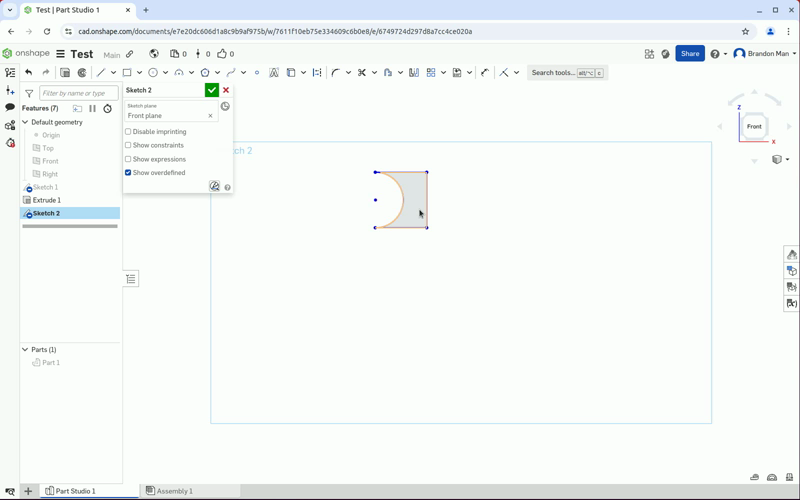
scroll(6)
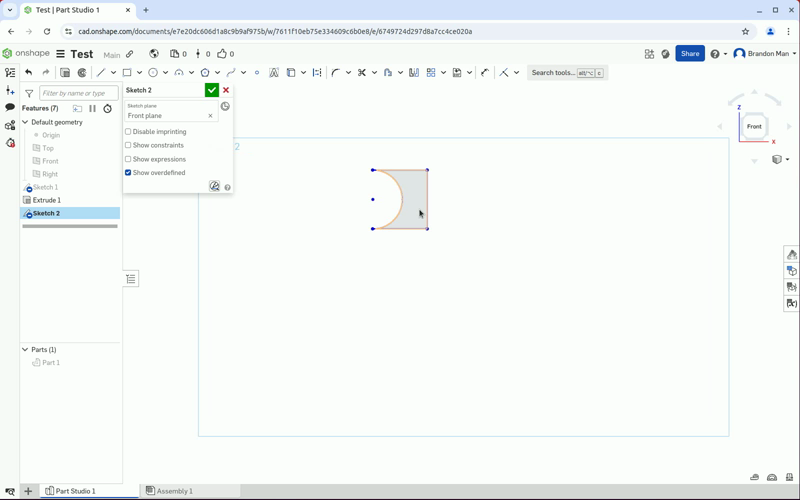
scroll(6)
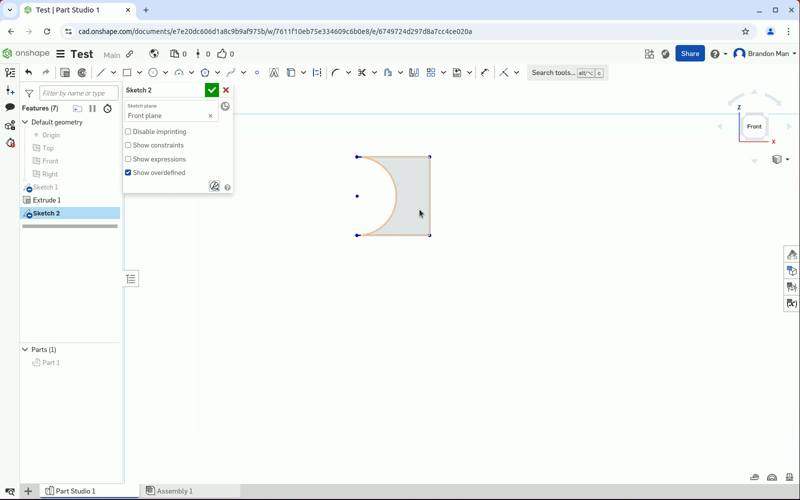
scroll(6)
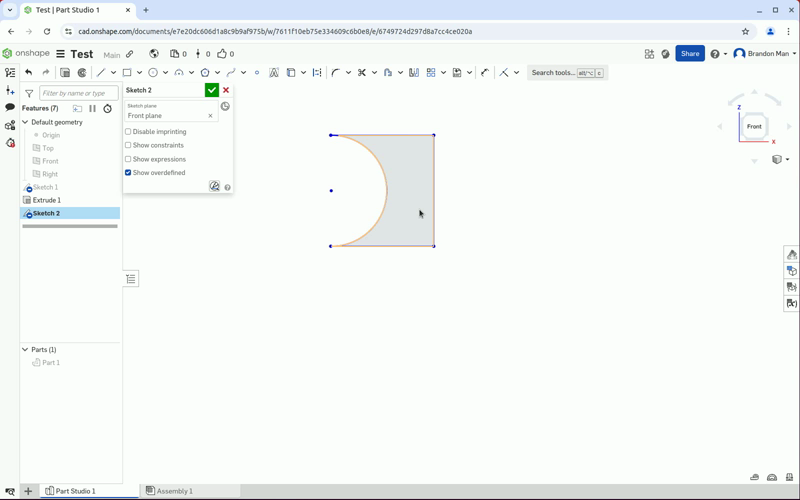
scroll(6)
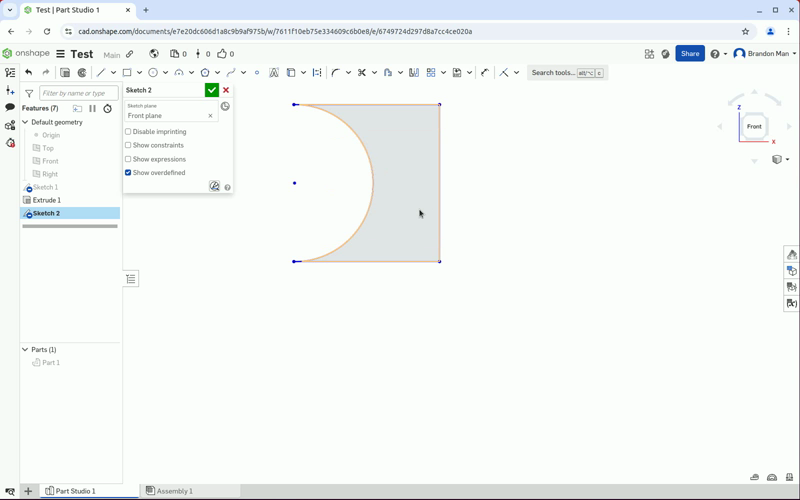
scroll(6)
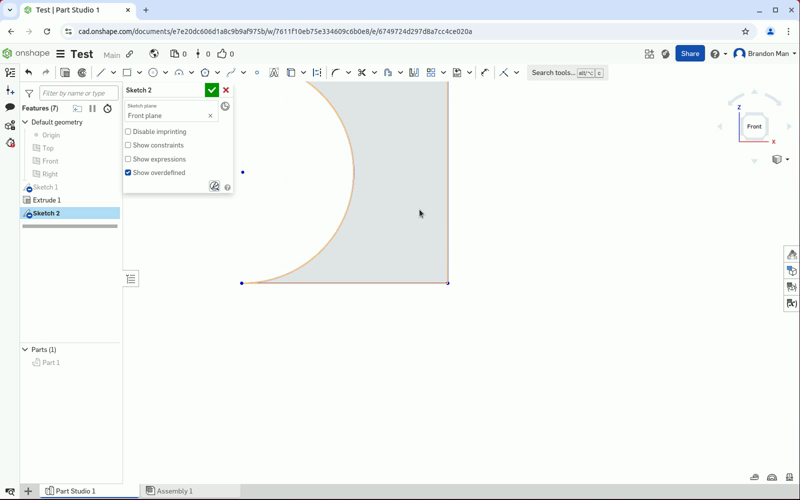
scroll(6)
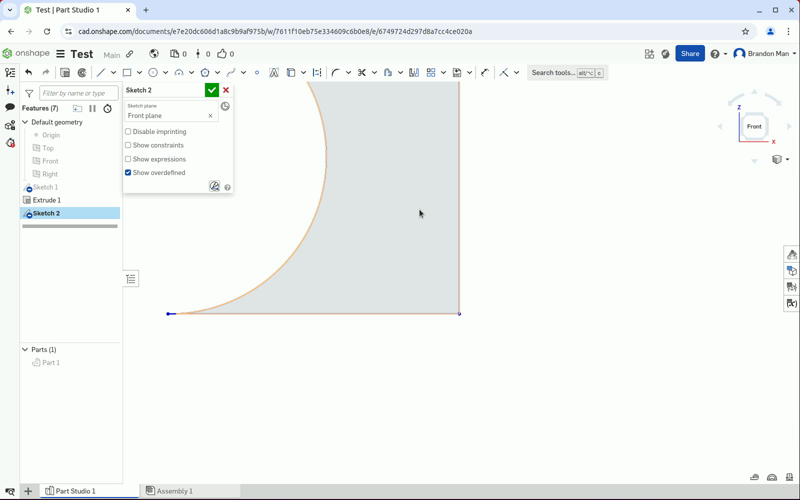
scroll(6)
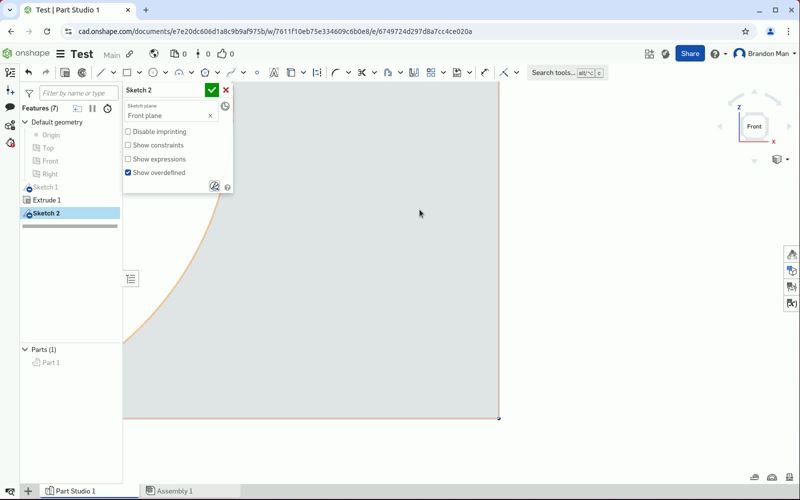
click(419, 209)
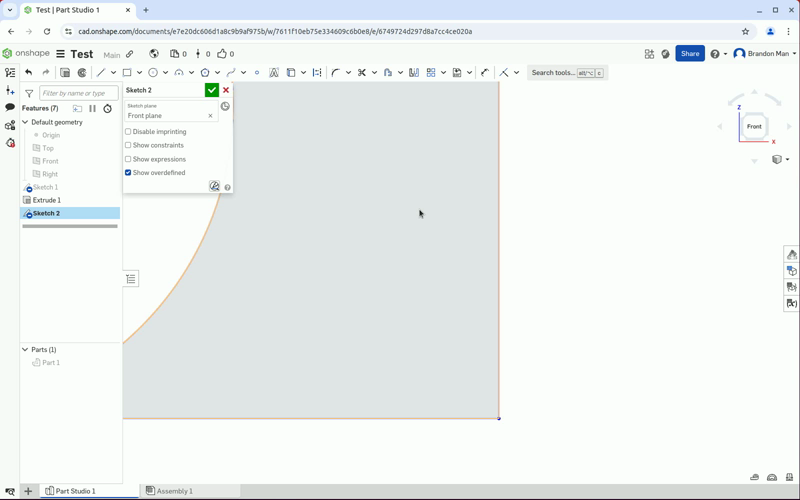
scroll(-6)
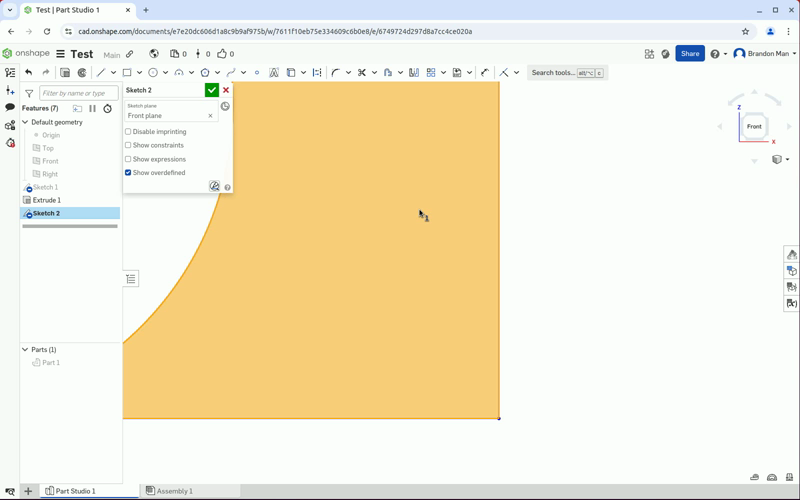
scroll(-6)
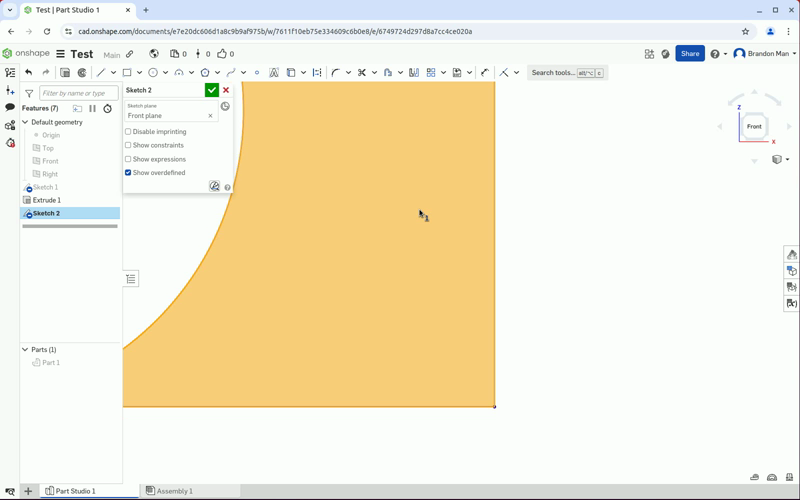
scroll(-6)
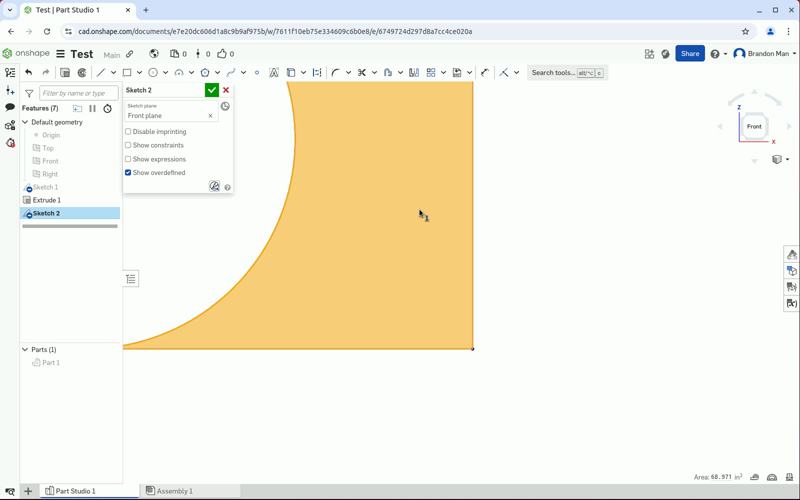
scroll(-6)
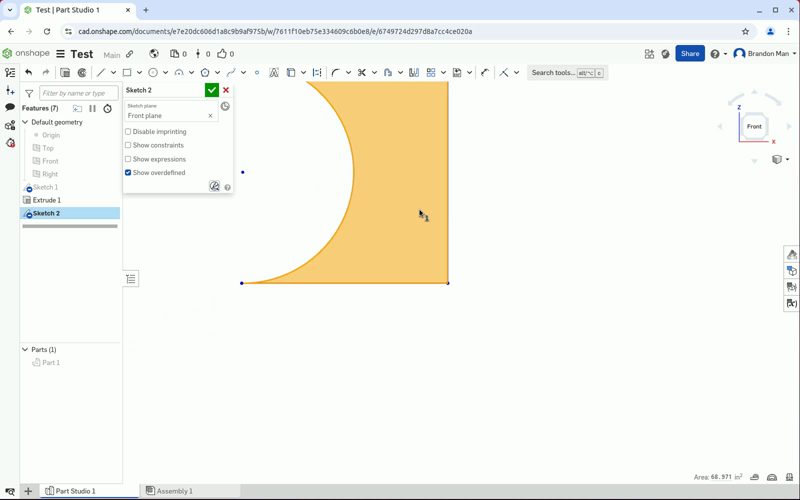
scroll(-6)
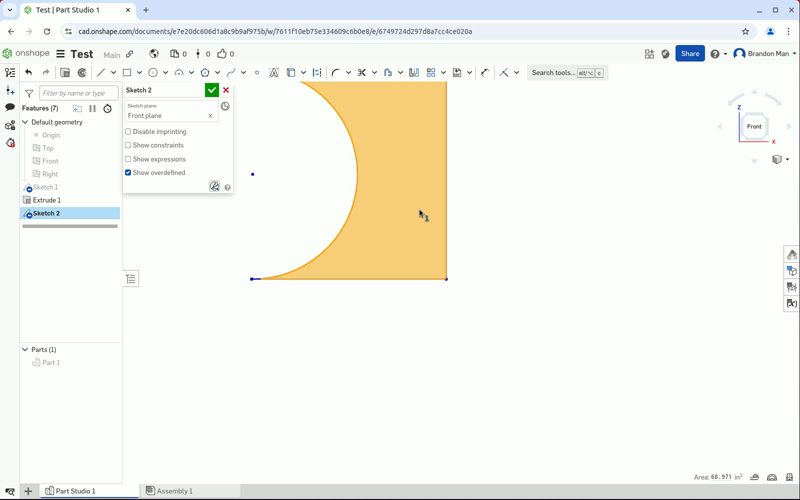
scroll(-6)
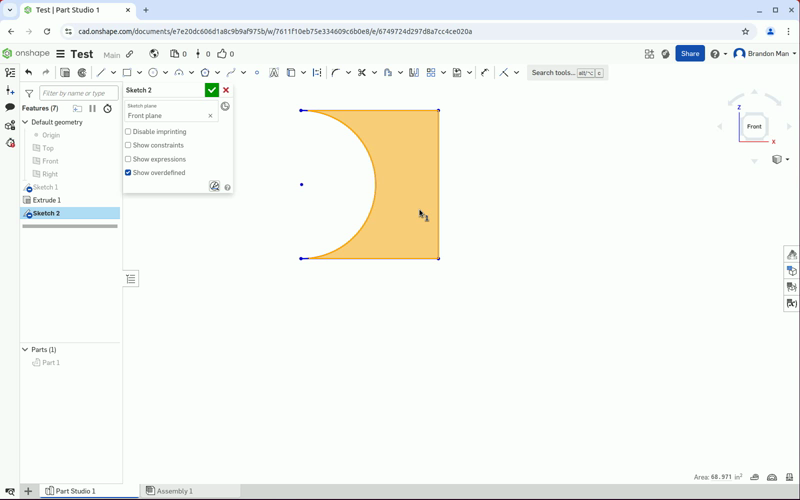
scroll(-6)
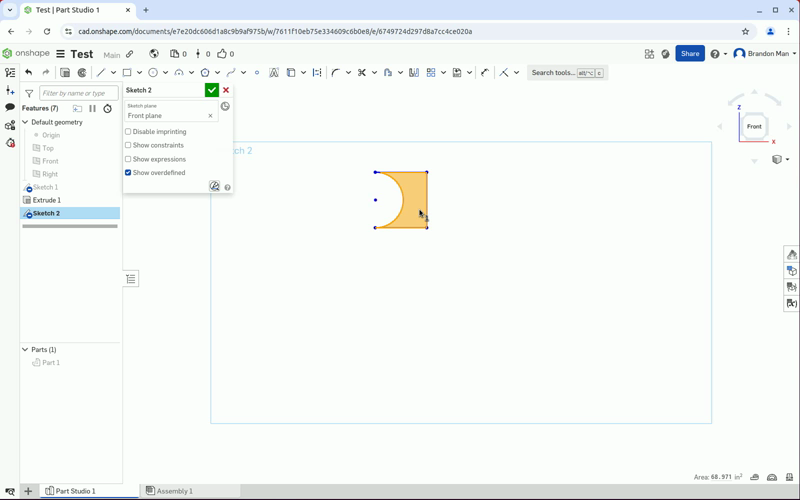
mouse_move(73, 352)
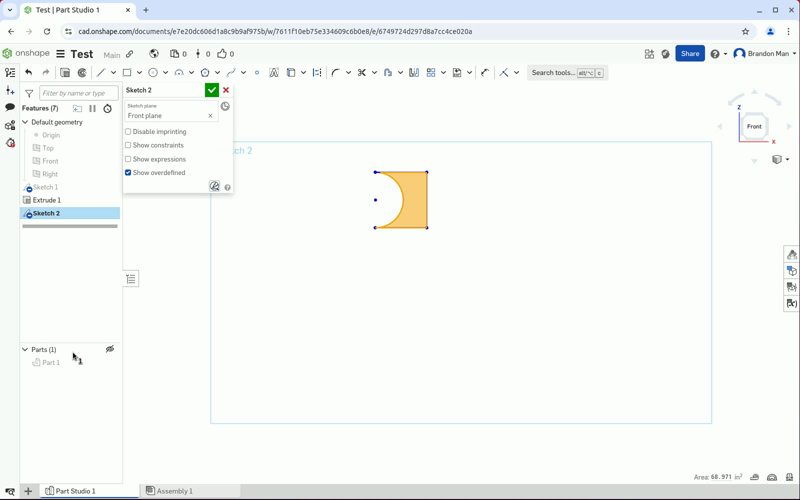
key(shift+y)
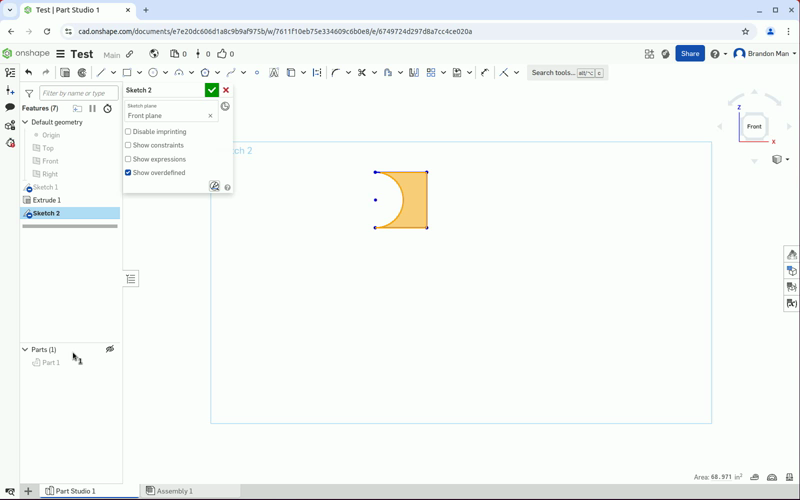
key(shift+e)
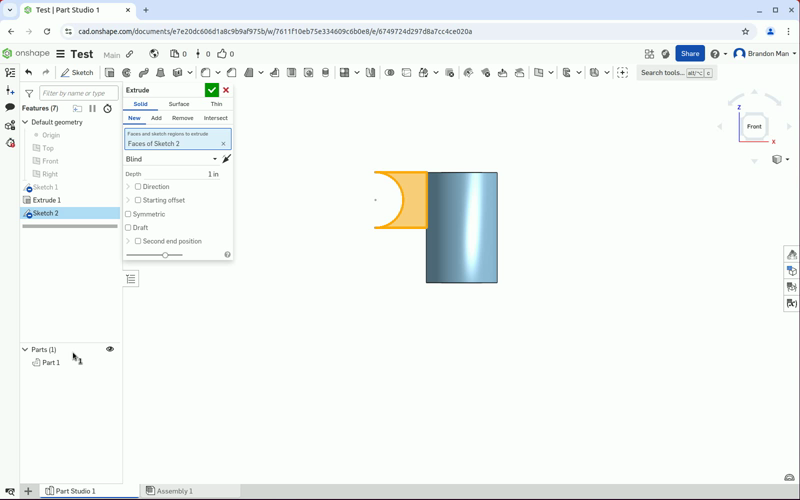
mouse_move(143, 106)
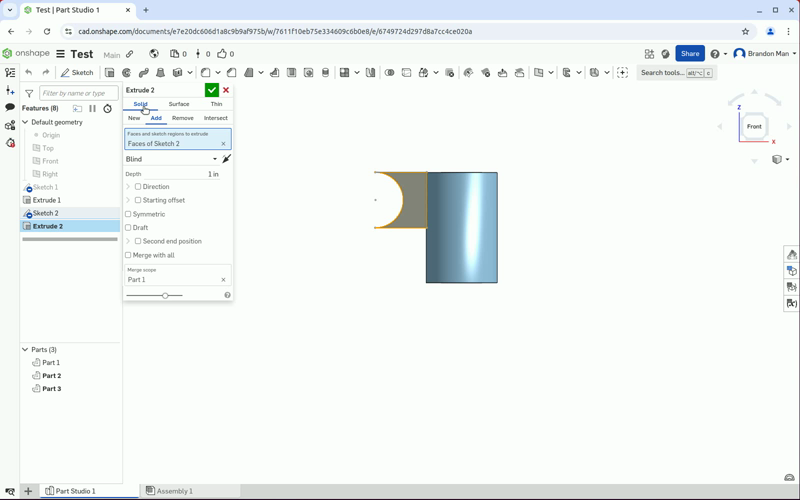
click(143, 106)
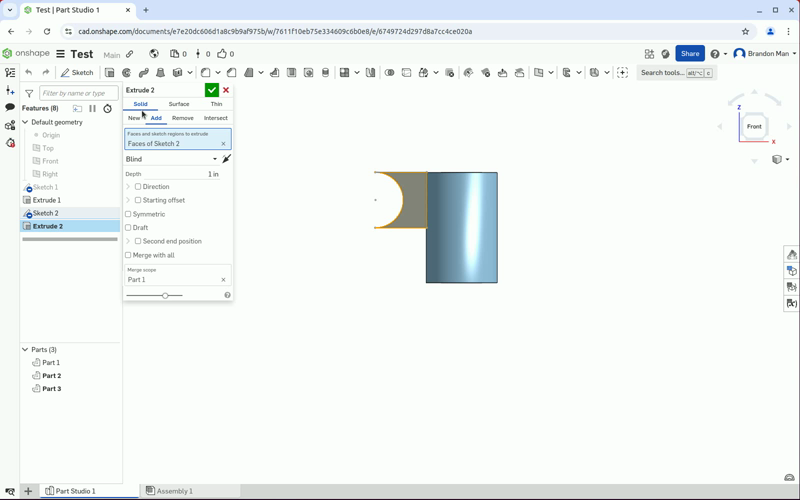
mouse_move(137, 120)
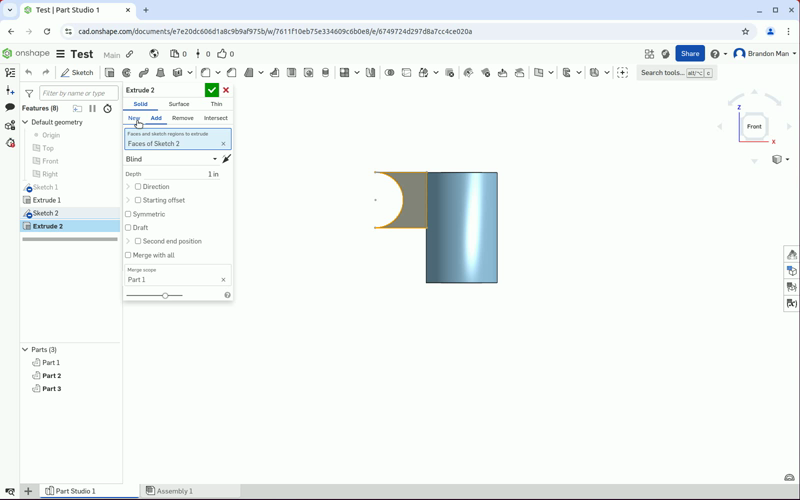
click(137, 120)
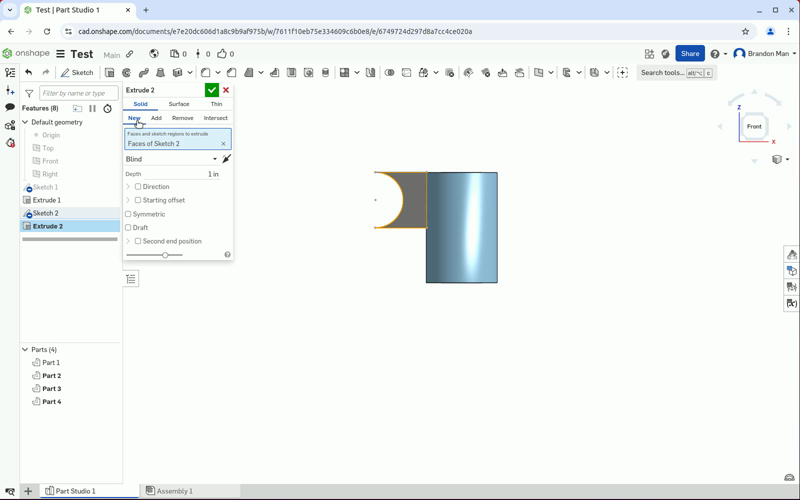
key(tab, 4)
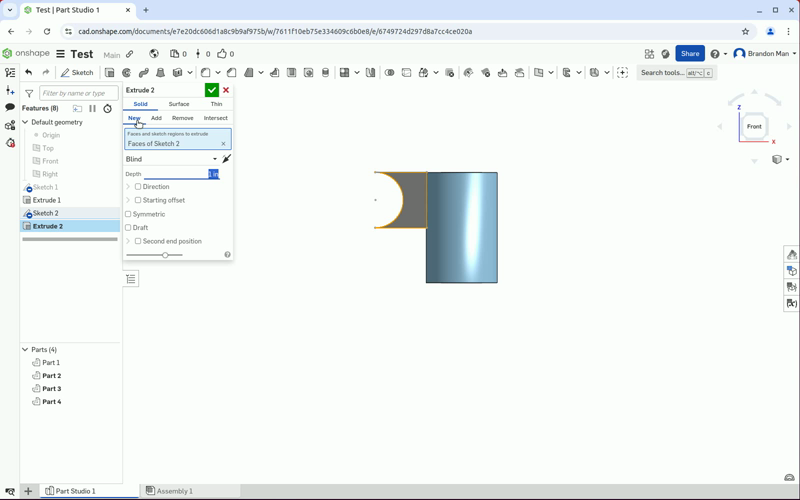
text(3.611)
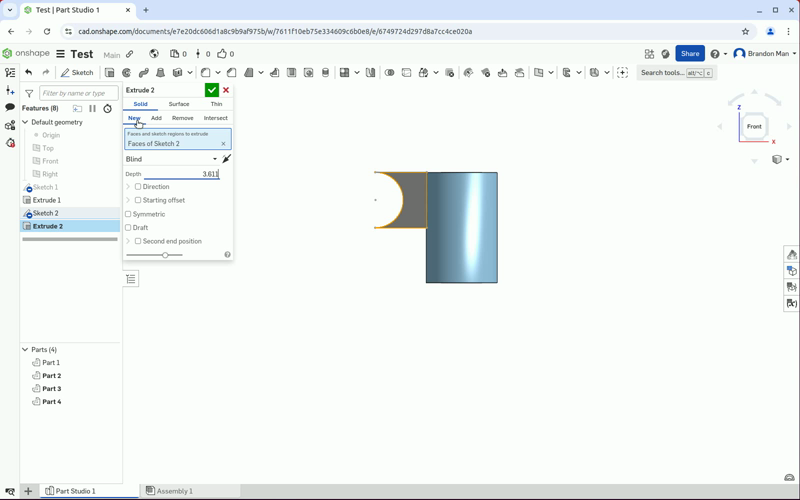
key(tab, 3)
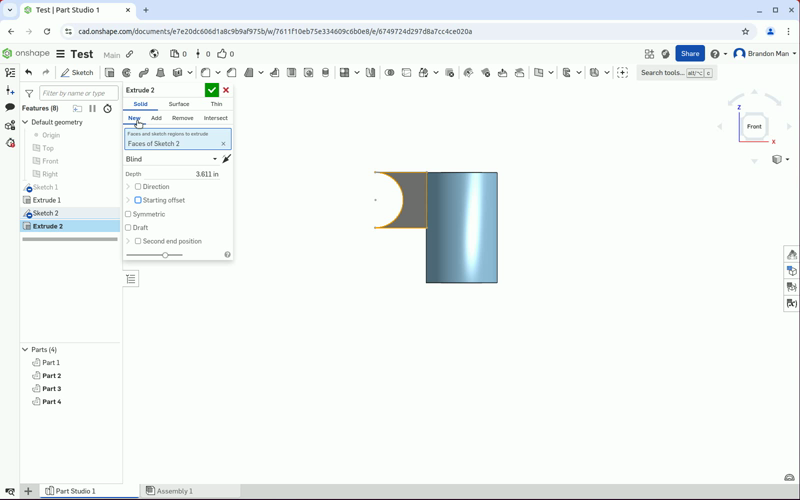
key(tab, 2)
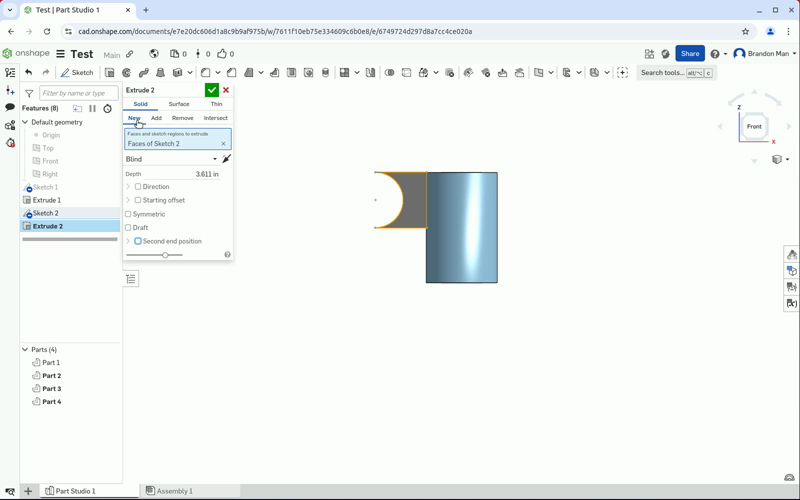
key(space)
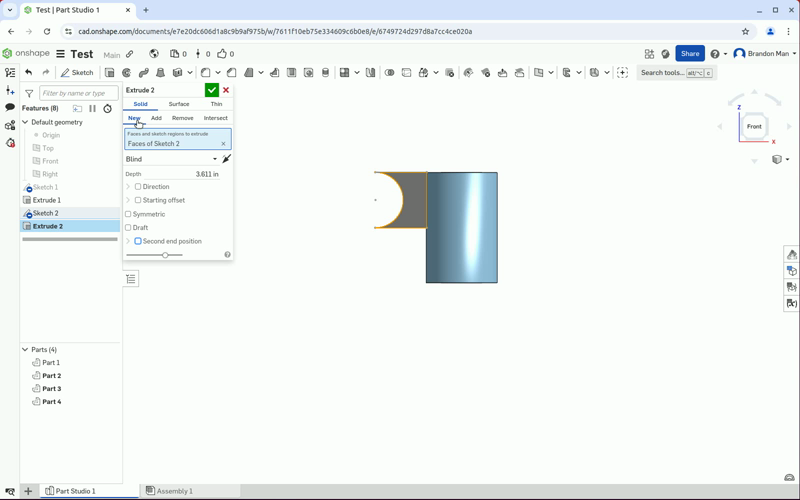
key(tab, 3)
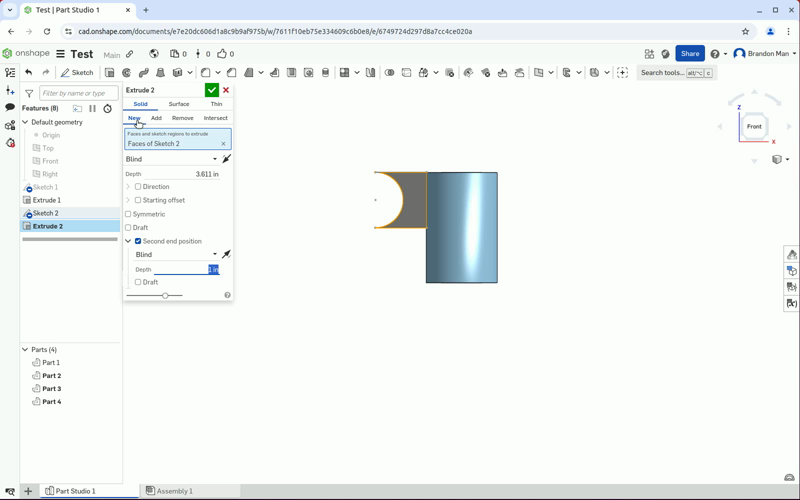
text(3.611)
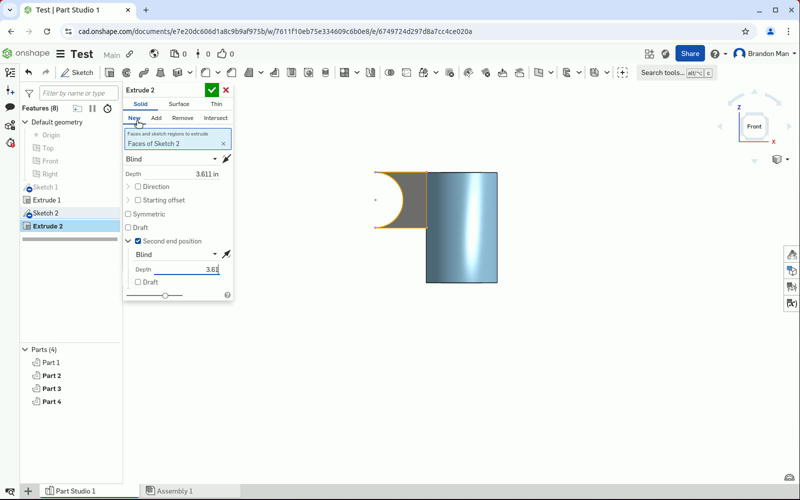
key(enter)
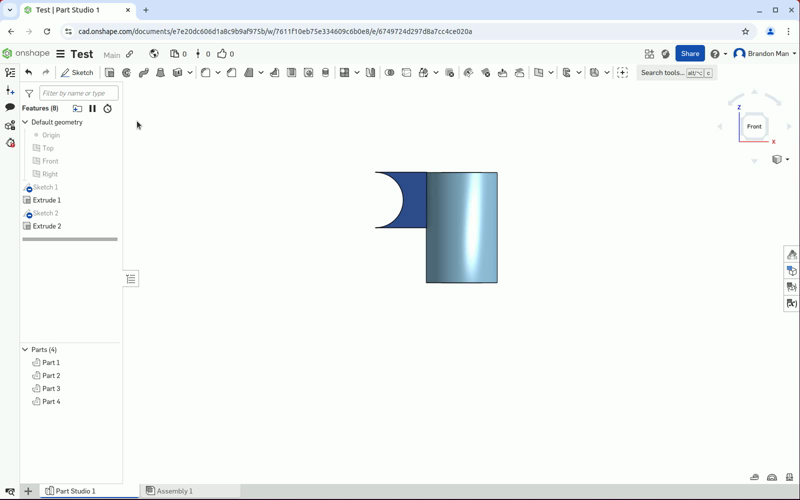
key(shift+h)
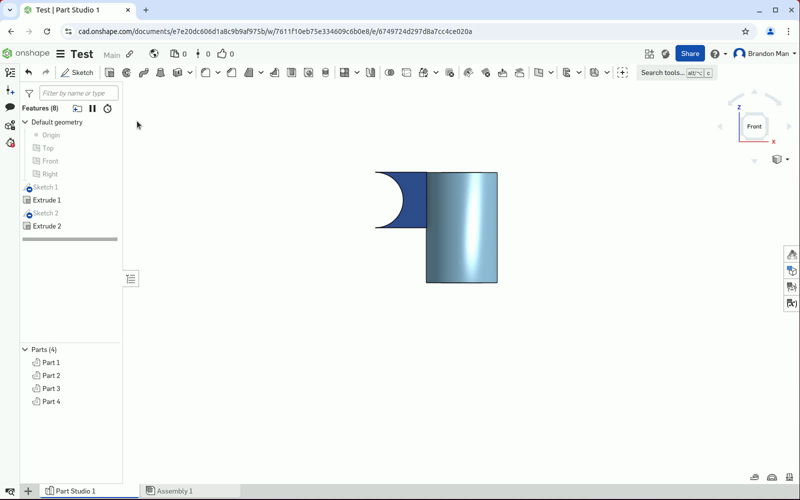
key(shift+h)
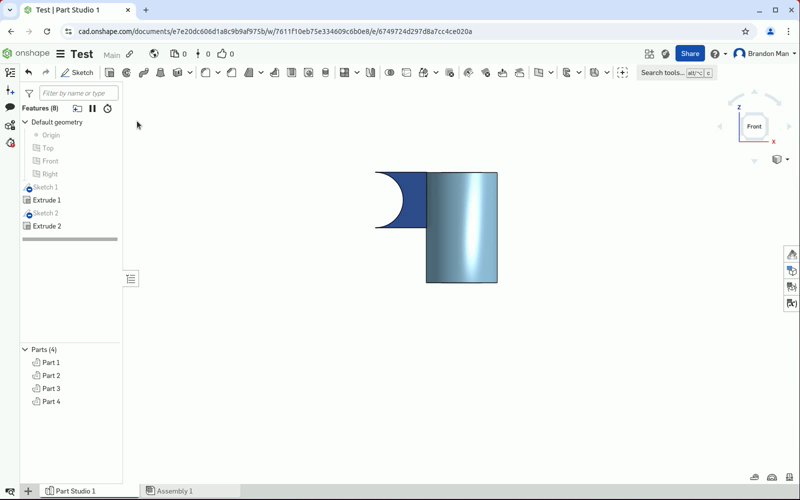
mouse_move(73, 189)
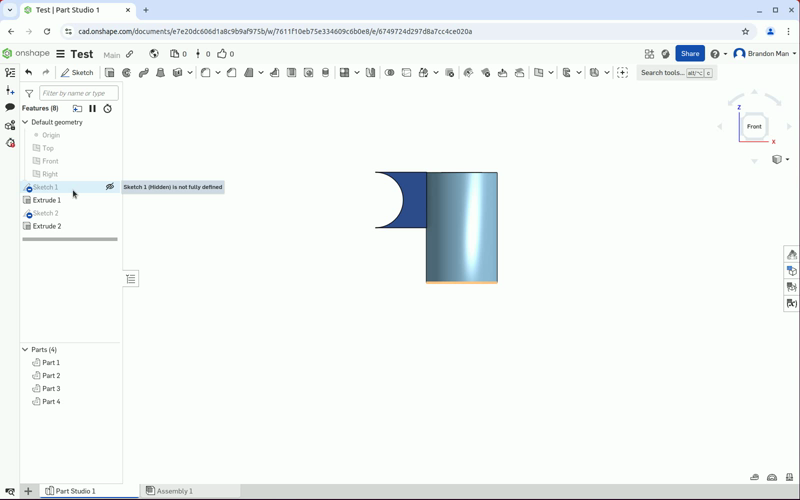
click(73, 189)
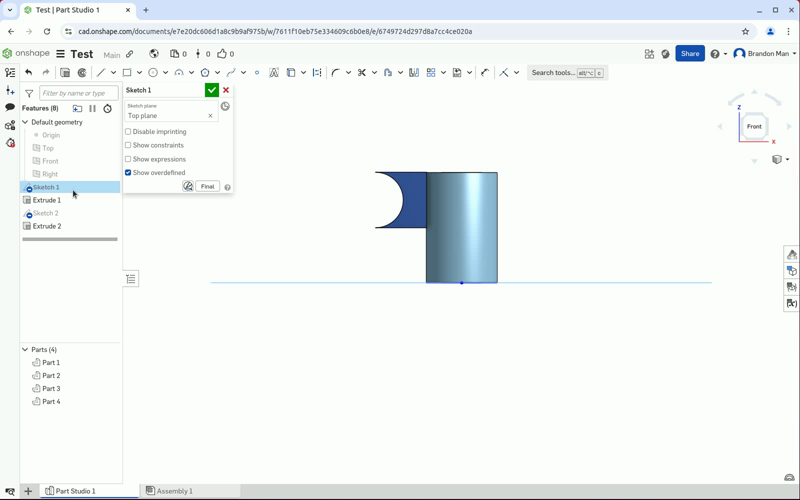
mouse_move(229, 92)
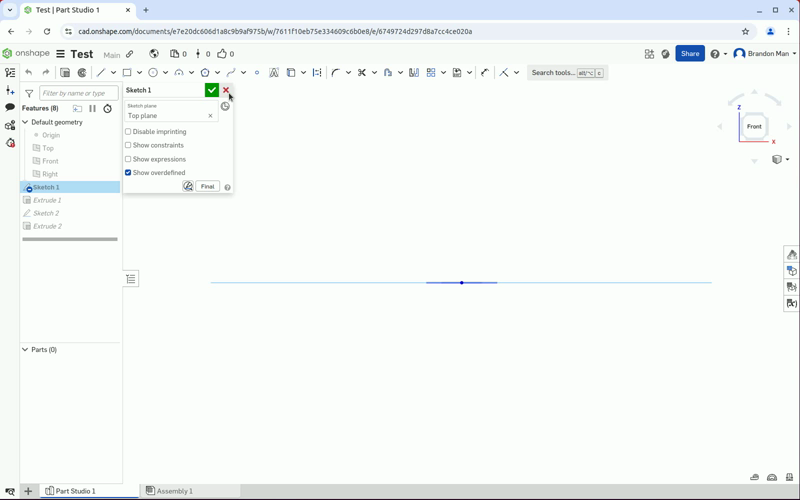
click(229, 92)
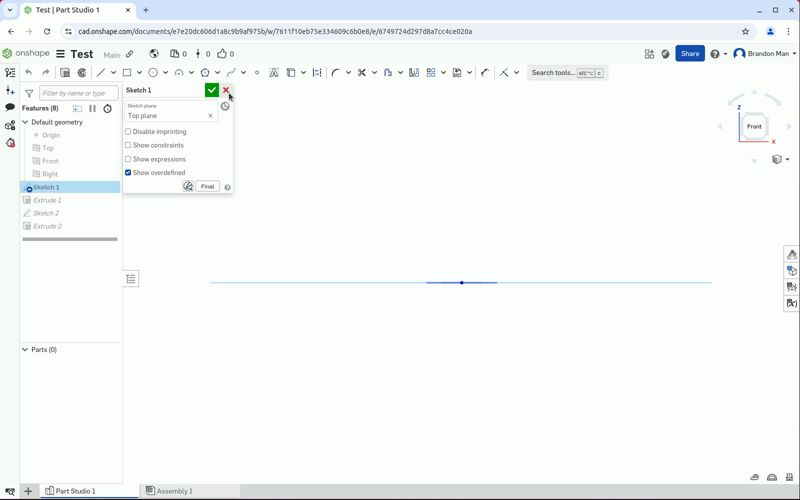
key(shift+s)
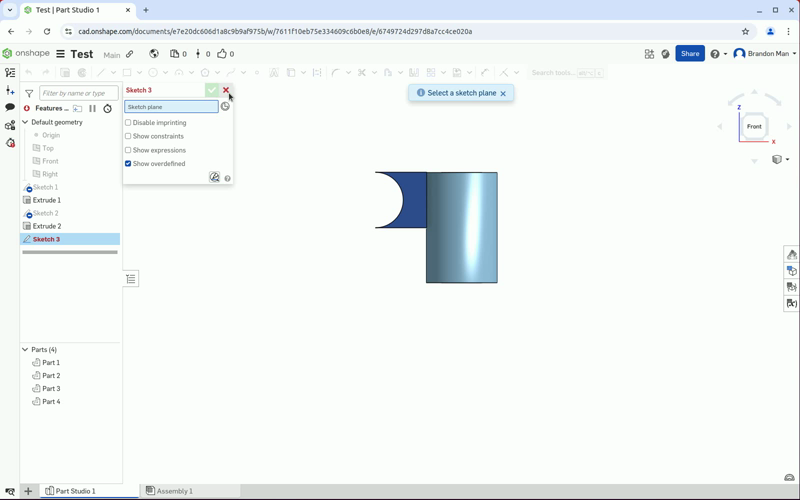
mouse_move(73, 163)
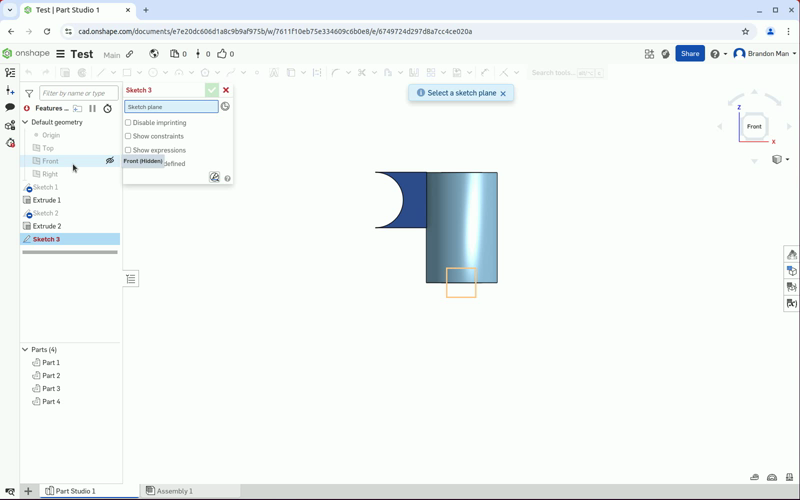
click(73, 163)
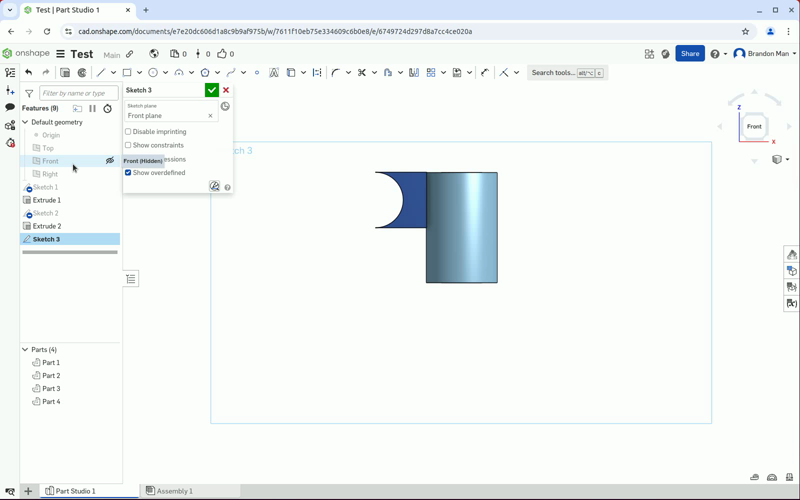
mouse_move(73, 352)
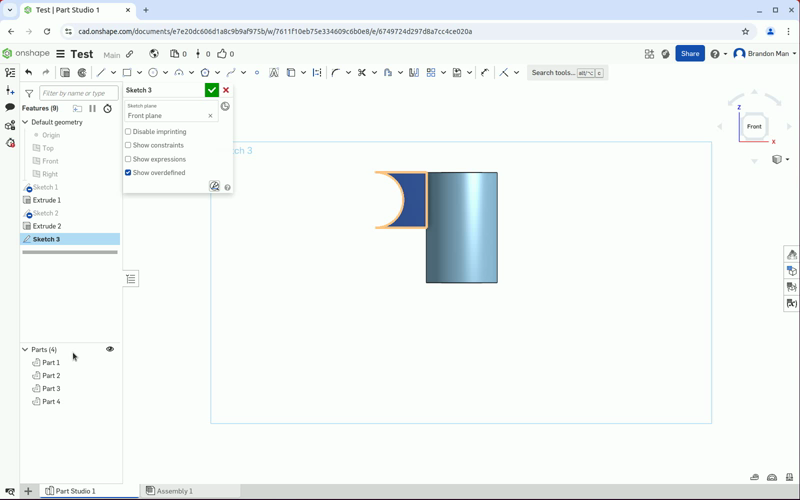
key(y)
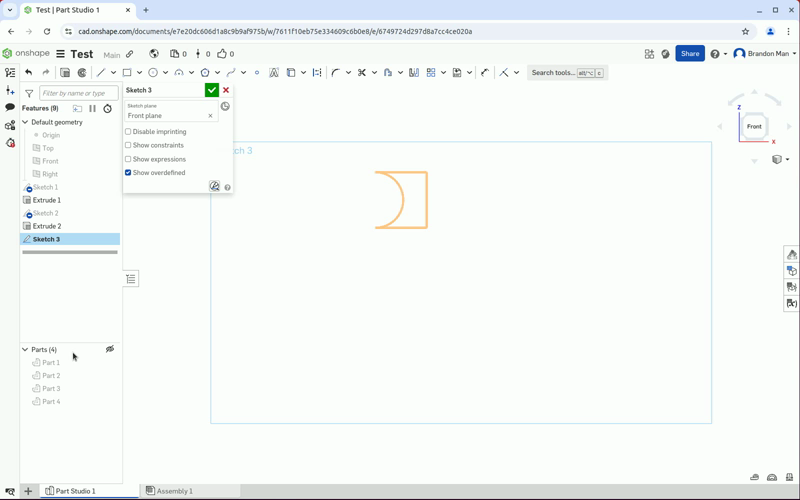
key(l)
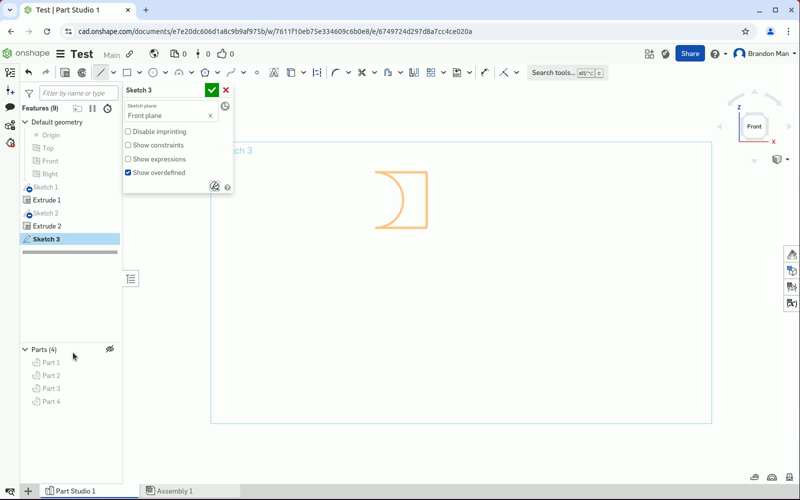
key_down(shift)
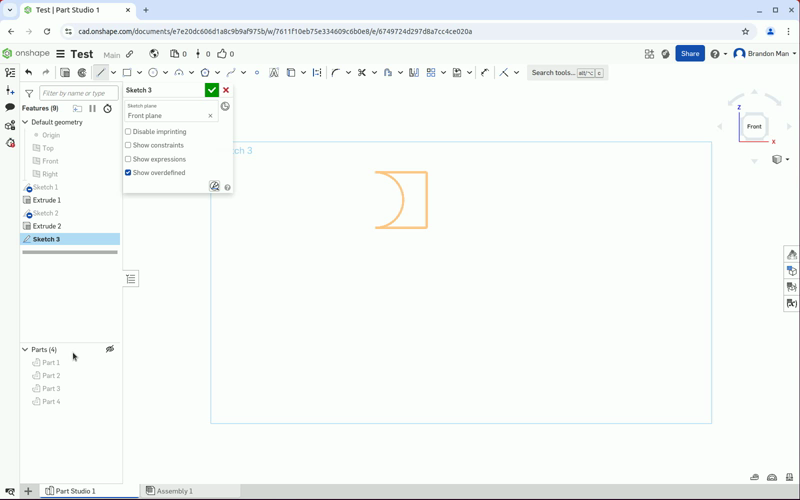
mouse_move(375, 227)
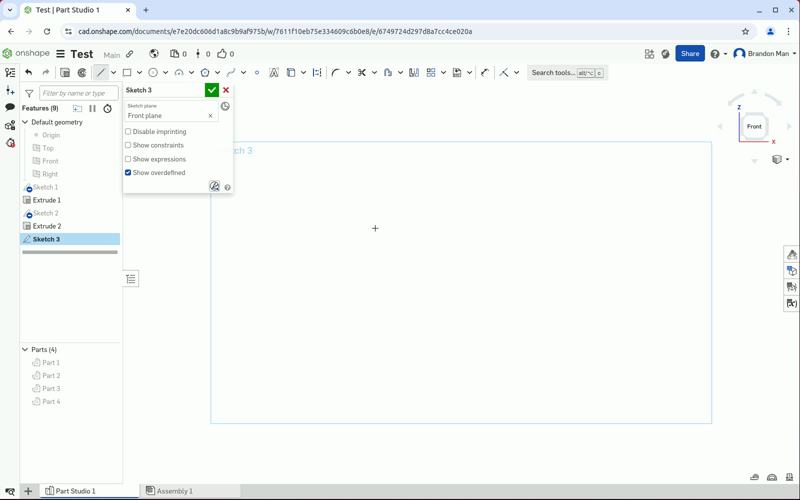
click(375, 227)
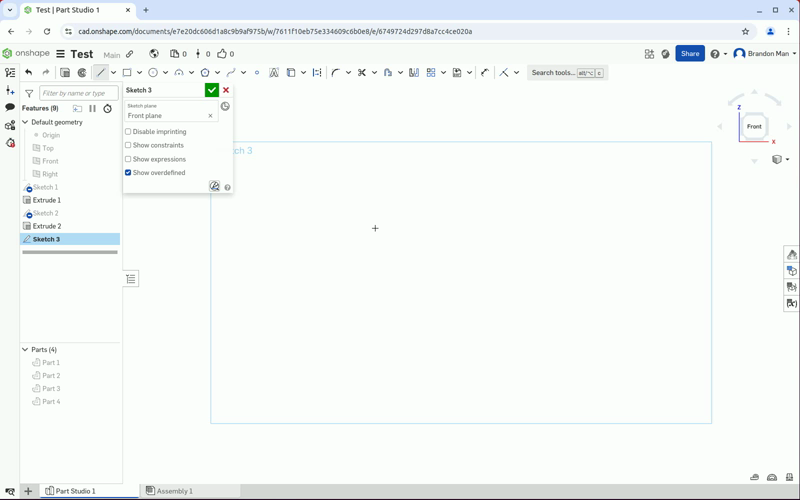
key_up(shift)
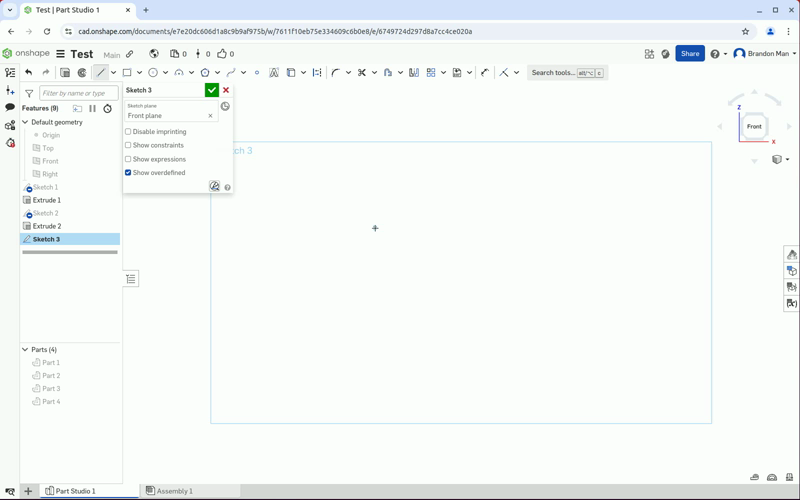
key_down(shift)
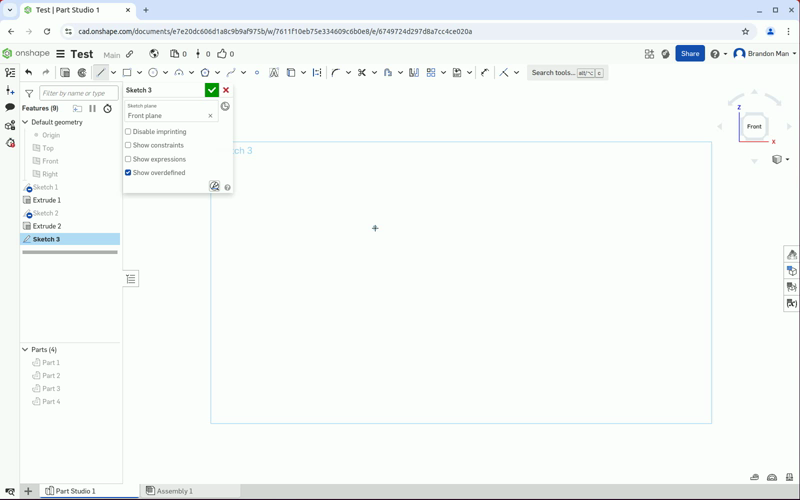
mouse_move(405, 227)
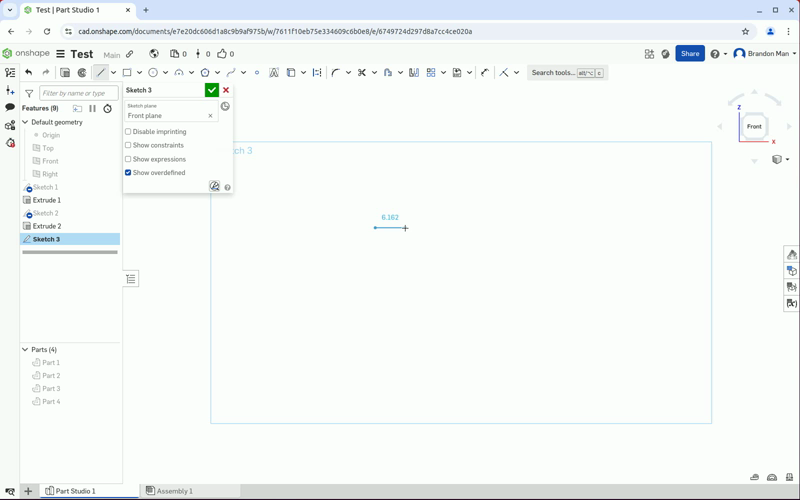
mouse_move(375, 213)
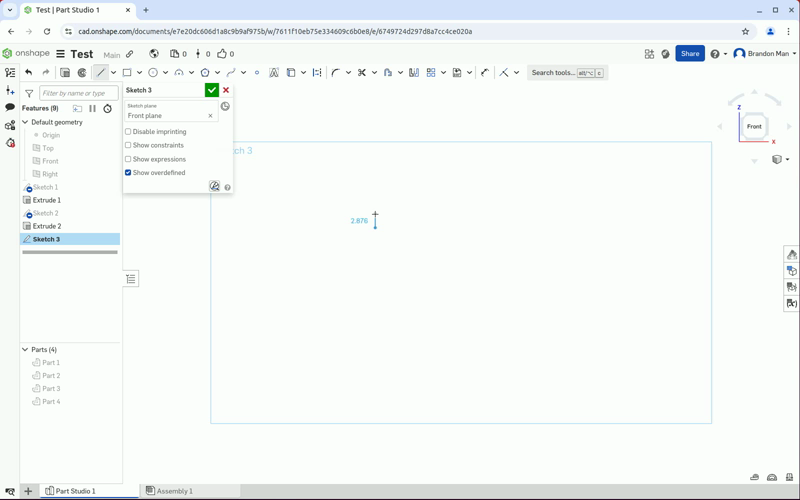
click(375, 213)
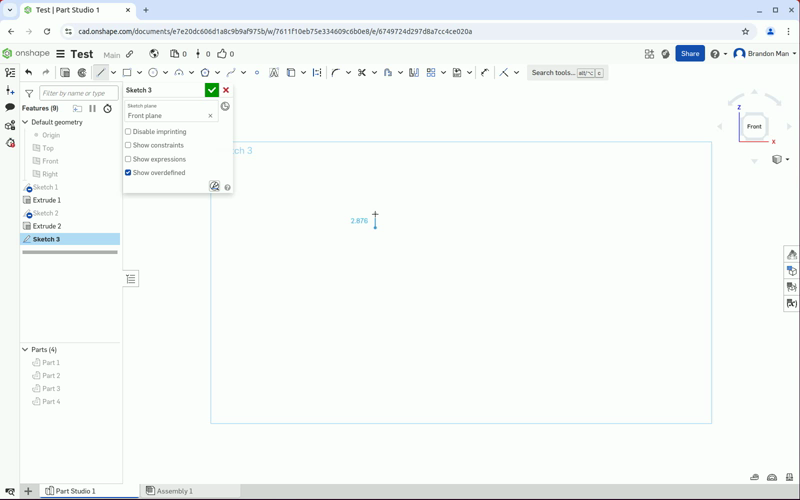
key_up(shift)
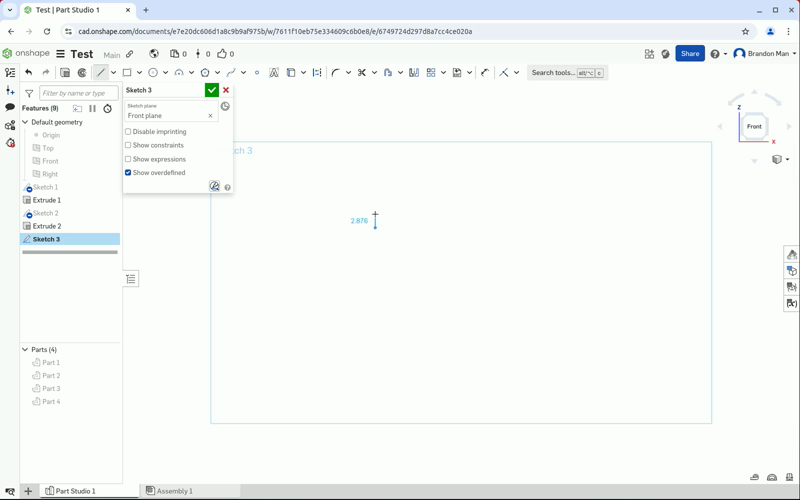
key(esc)
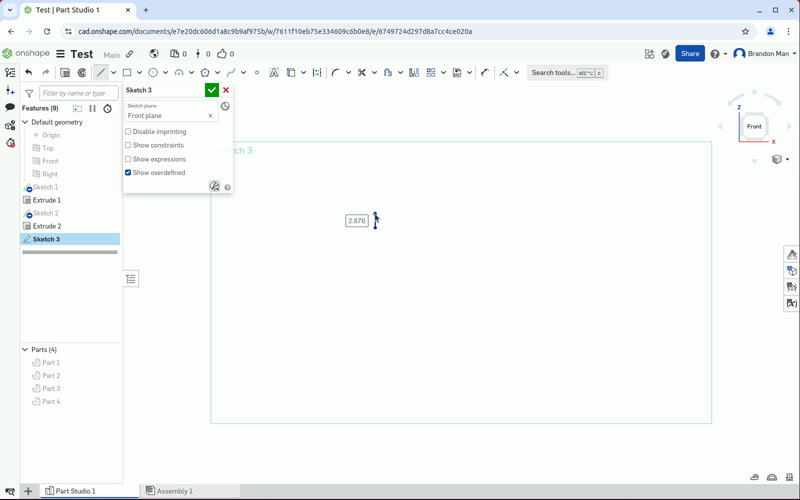
key(a)
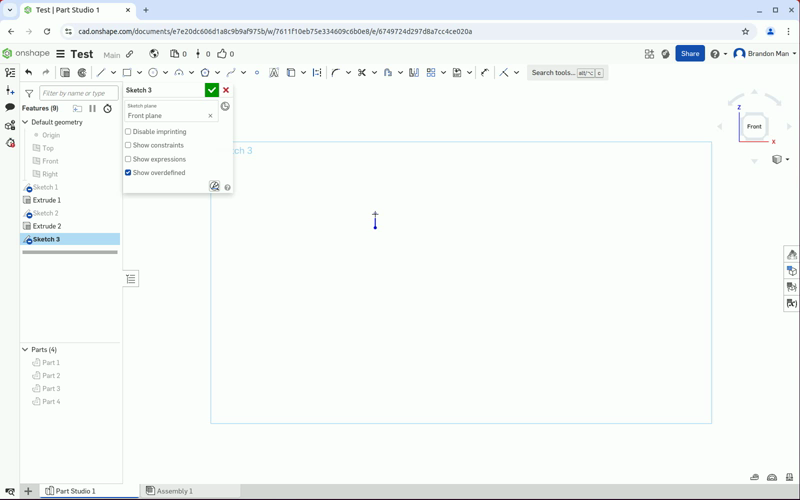
mouse_move(375, 213)
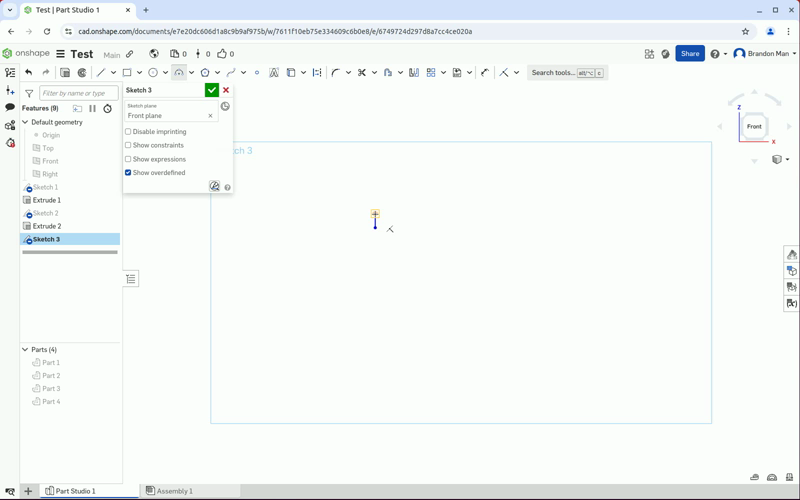
click(375, 213)
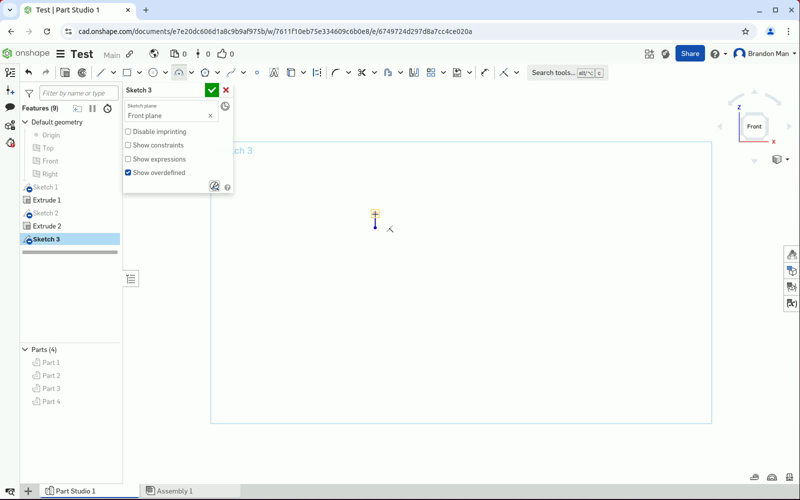
key_down(shift)
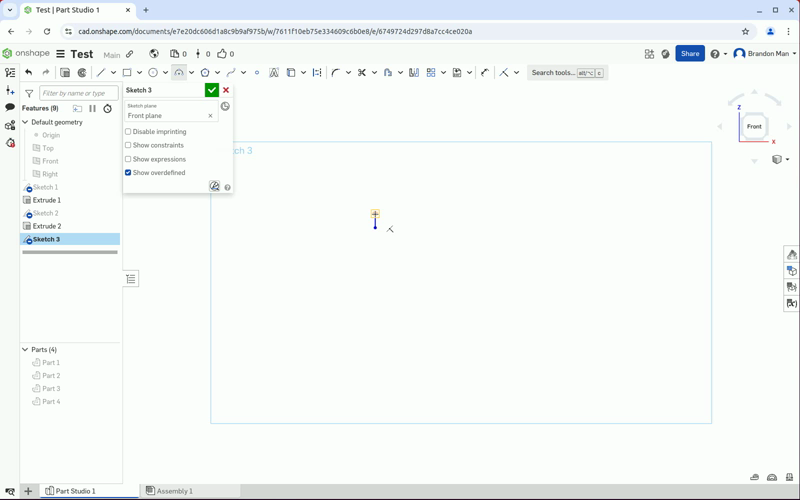
mouse_move(375, 186)
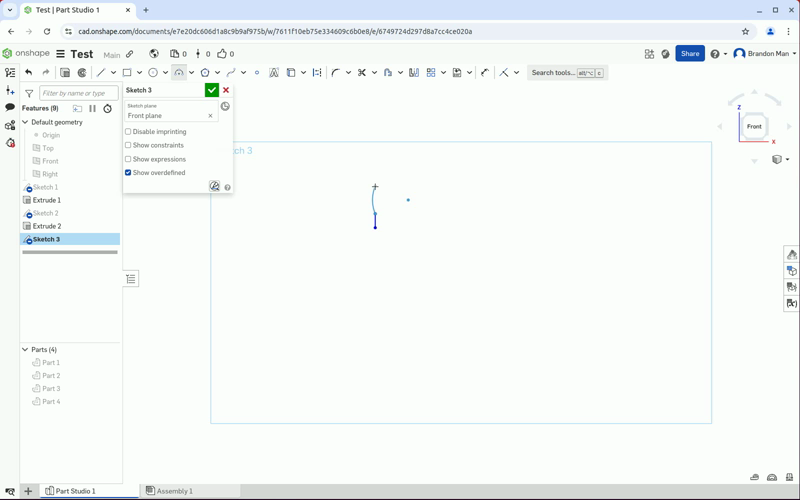
click(375, 186)
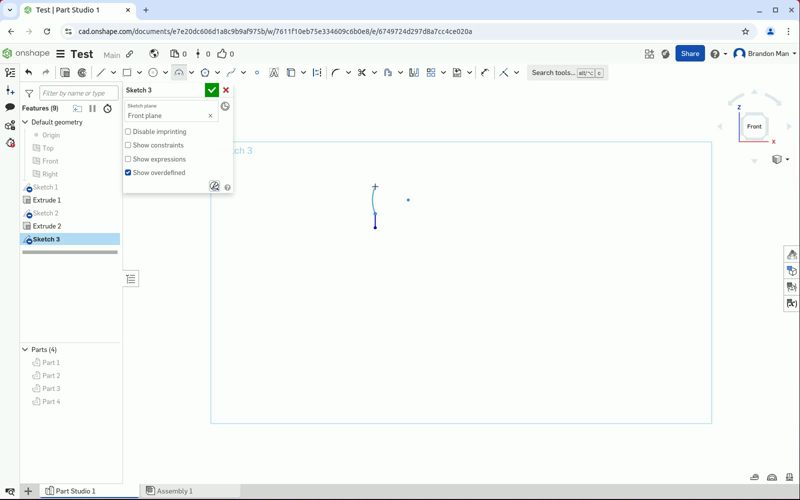
mouse_move(361, 200)
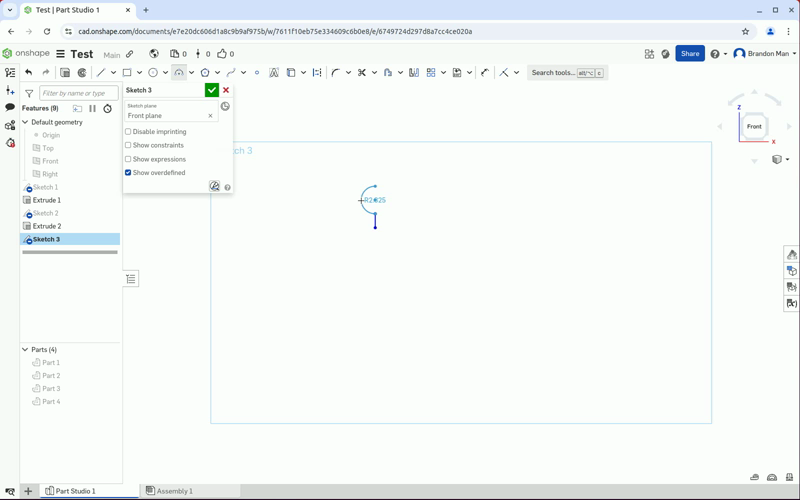
click(361, 200)
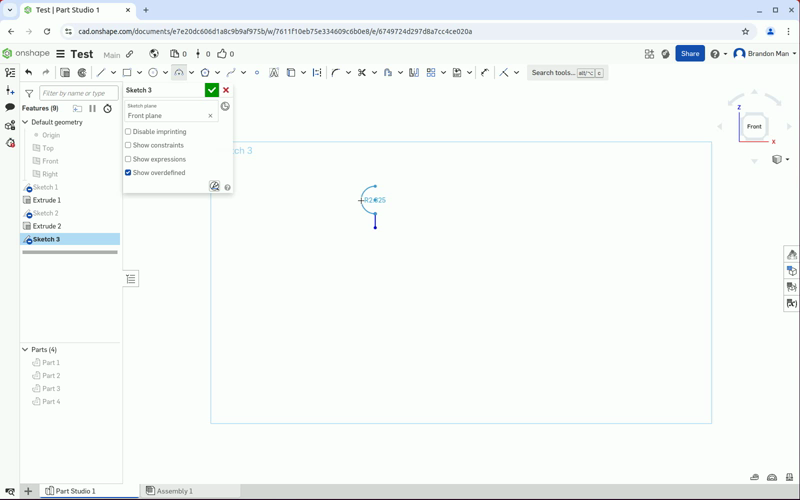
key_up(shift)
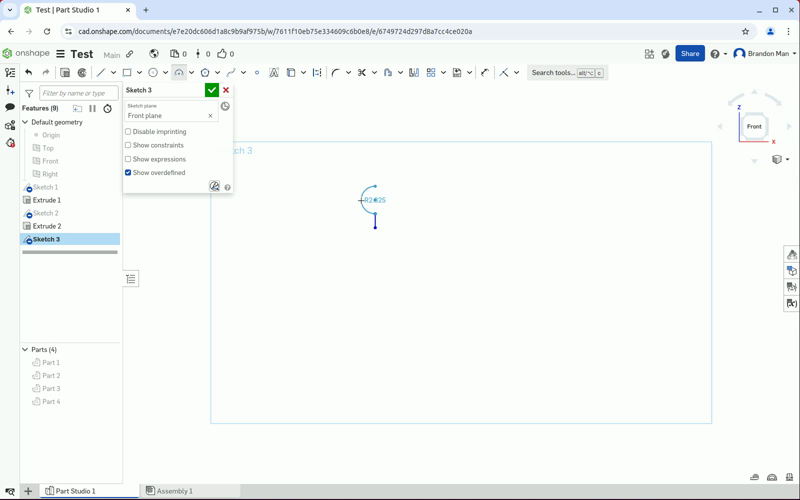
key(esc)
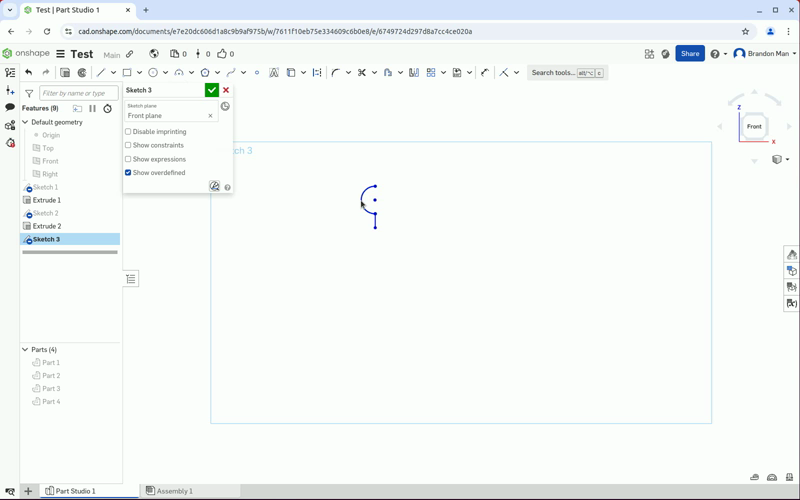
key(l)
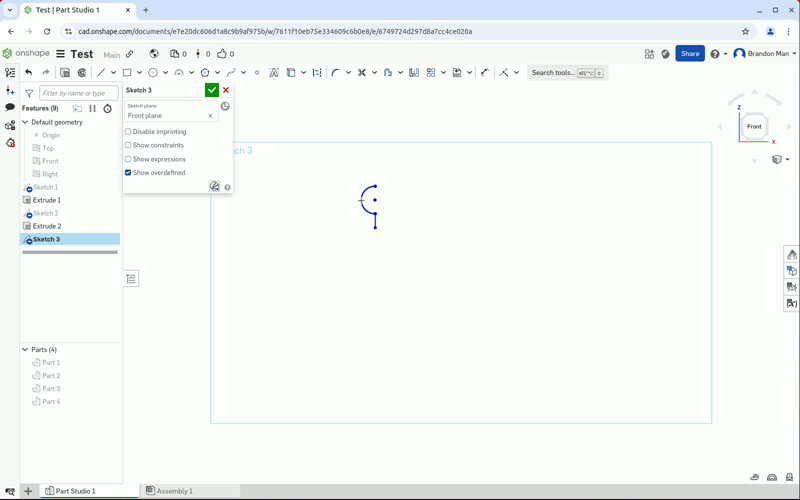
mouse_move(375, 186)
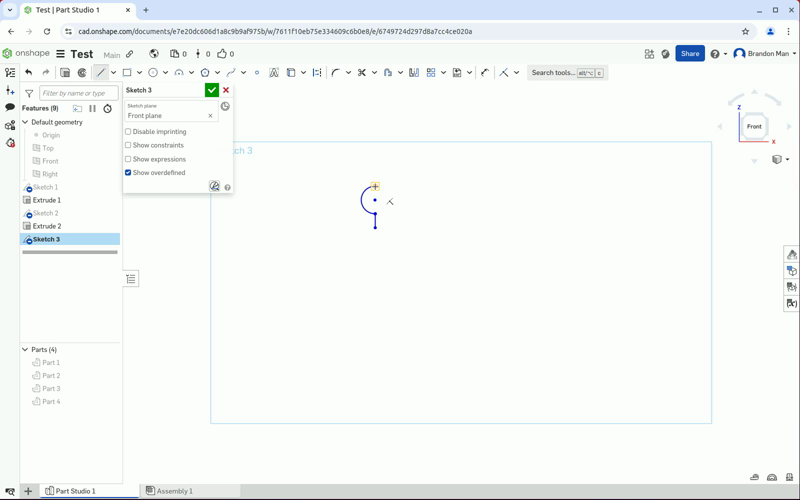
click(375, 186)
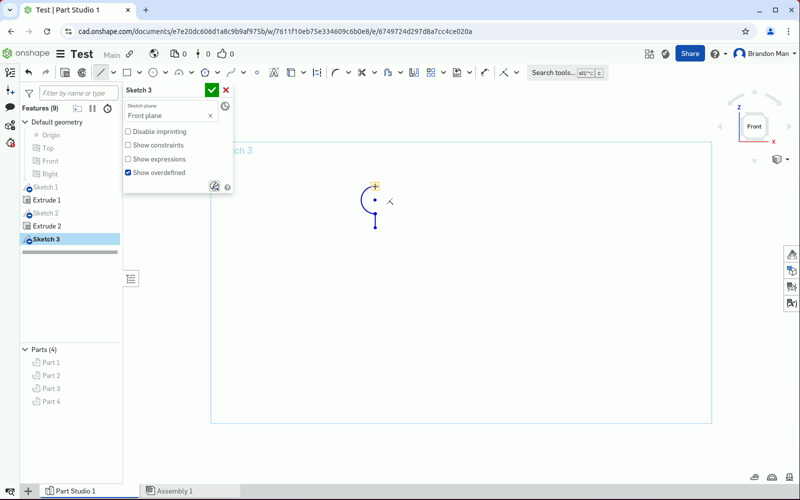
key_down(shift)
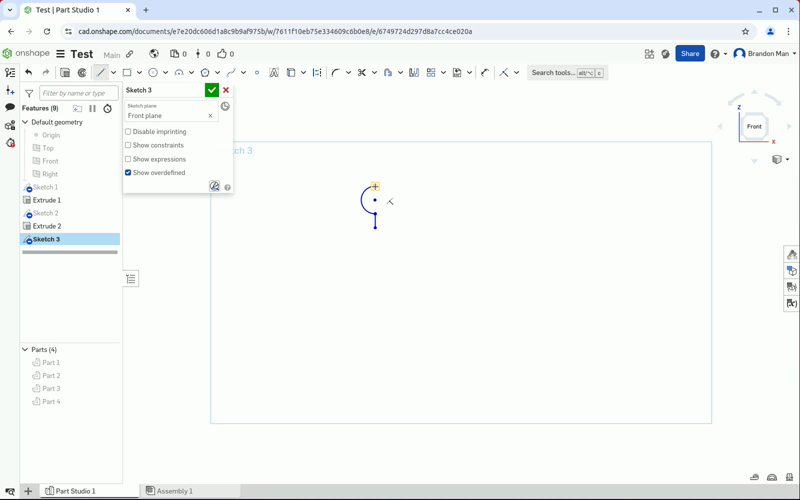
mouse_move(405, 186)
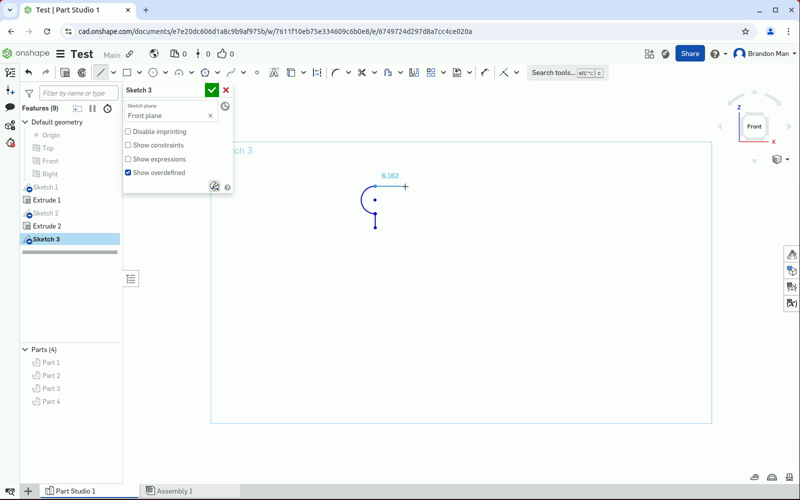
mouse_move(375, 172)
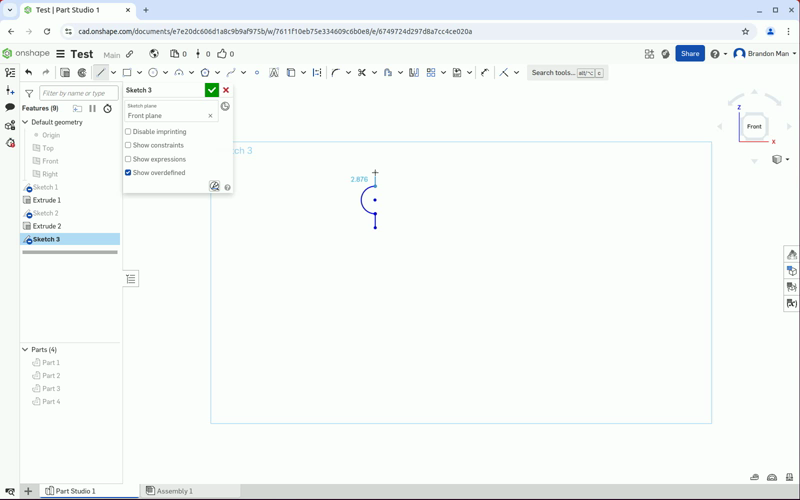
click(375, 172)
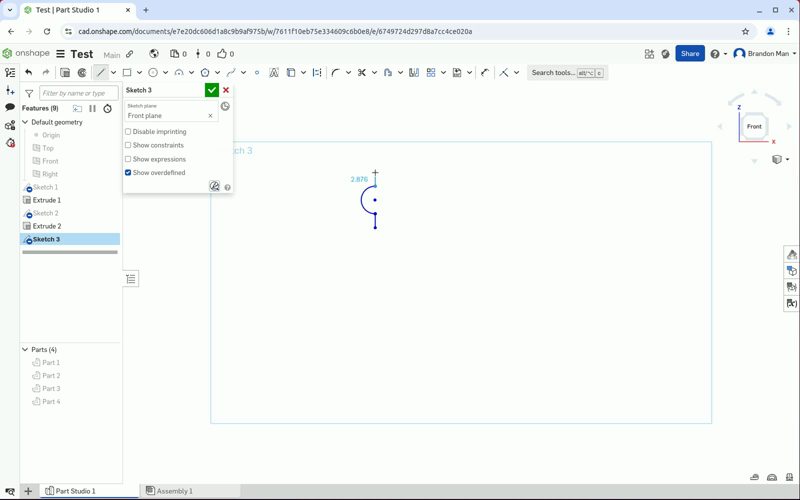
key_up(shift)
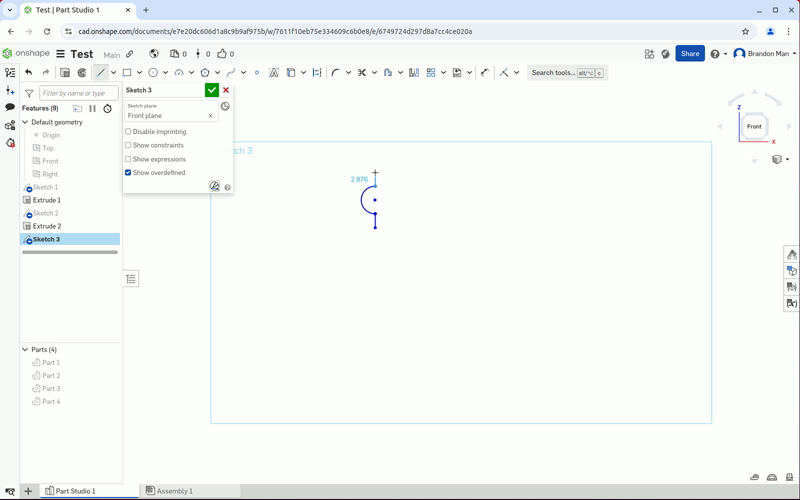
key(esc)
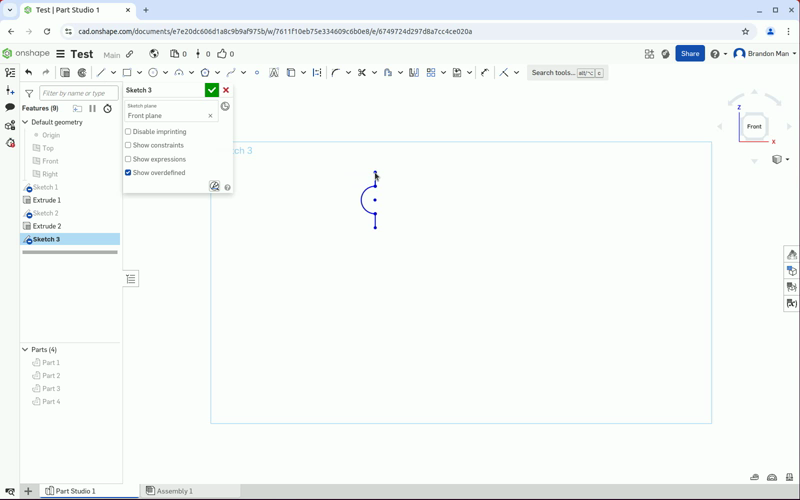
key(a)
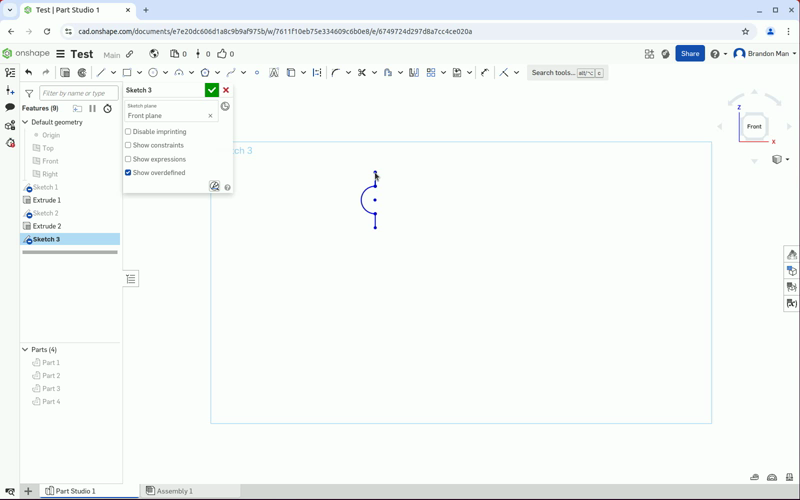
mouse_move(375, 172)
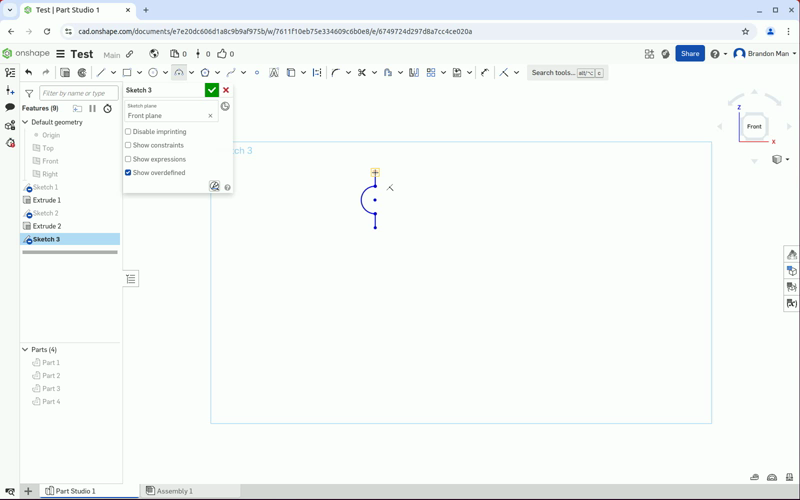
click(375, 172)
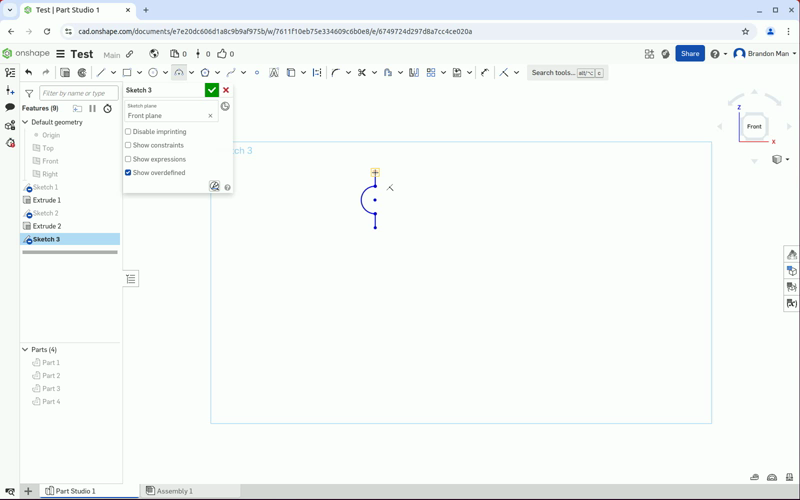
mouse_move(375, 227)
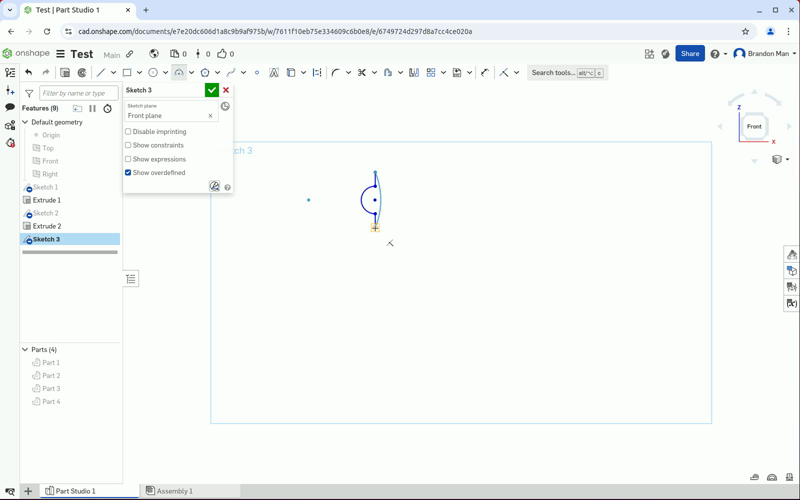
click(375, 227)
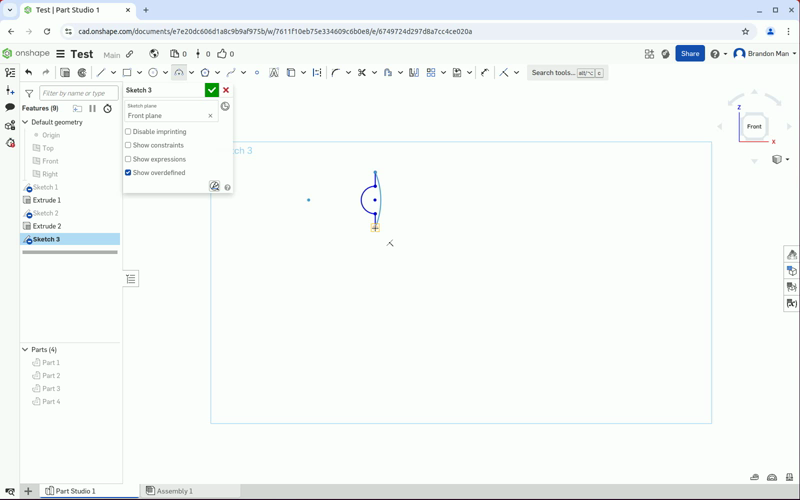
key_down(shift)
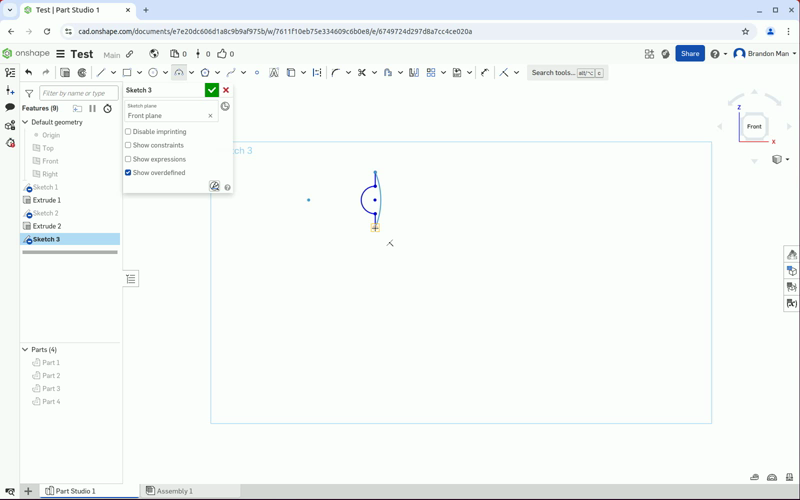
mouse_move(347, 200)
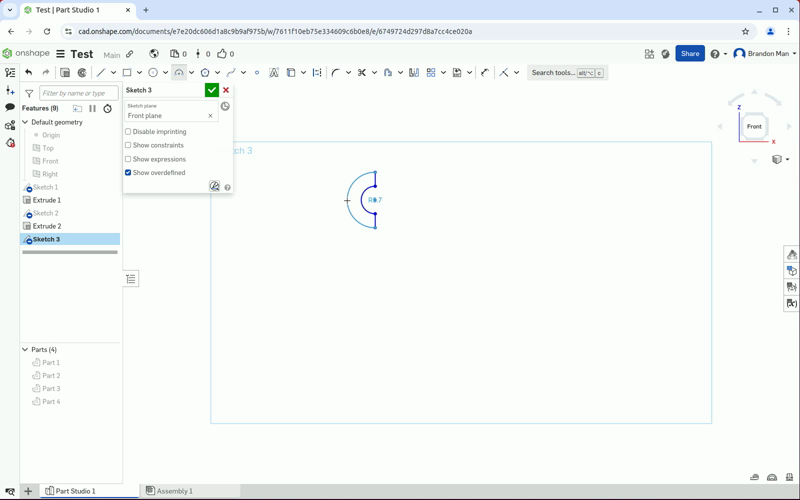
click(347, 200)
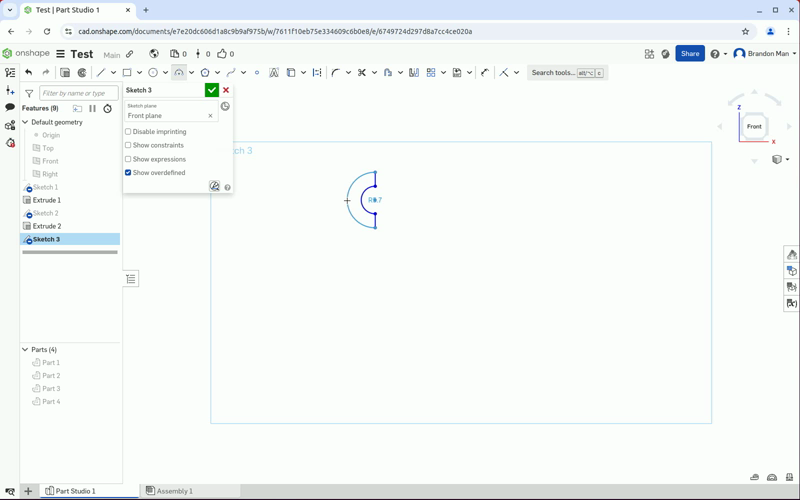
key_up(shift)
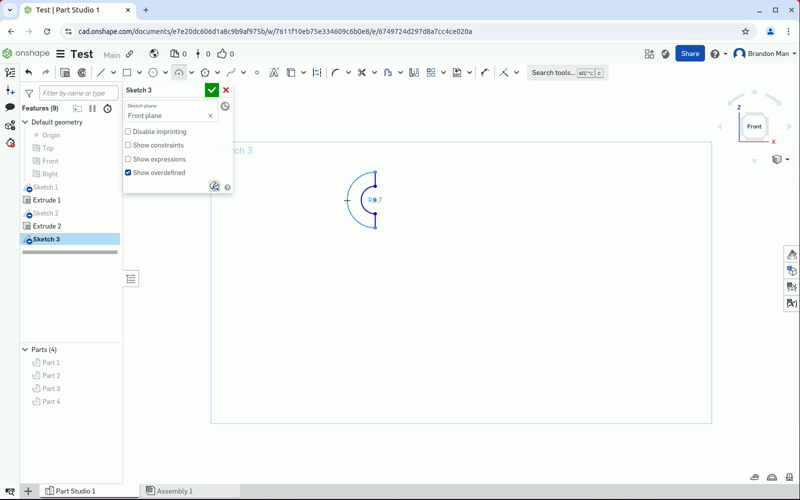
key(esc)
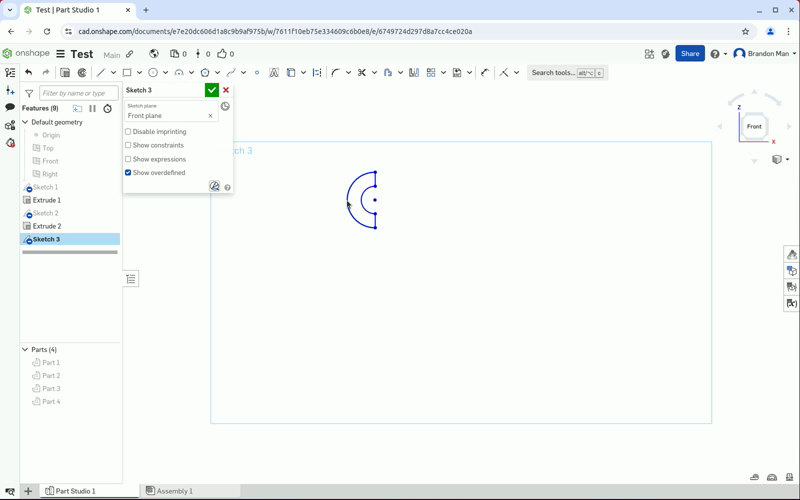
mouse_move(359, 207)
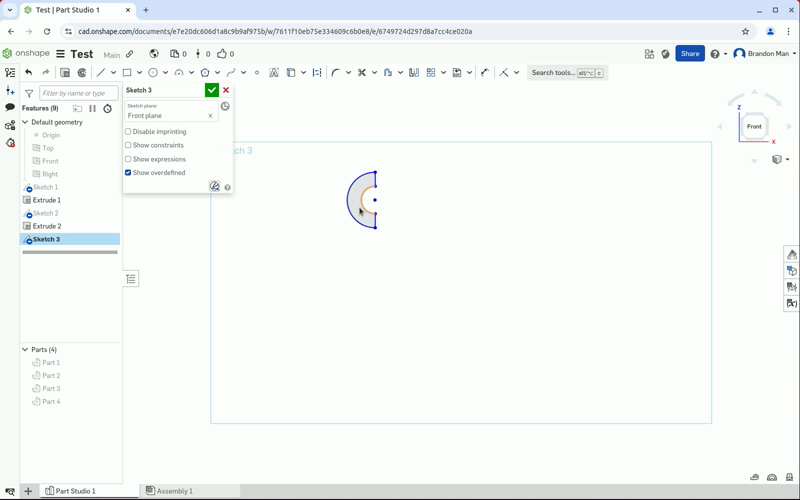
scroll(6)
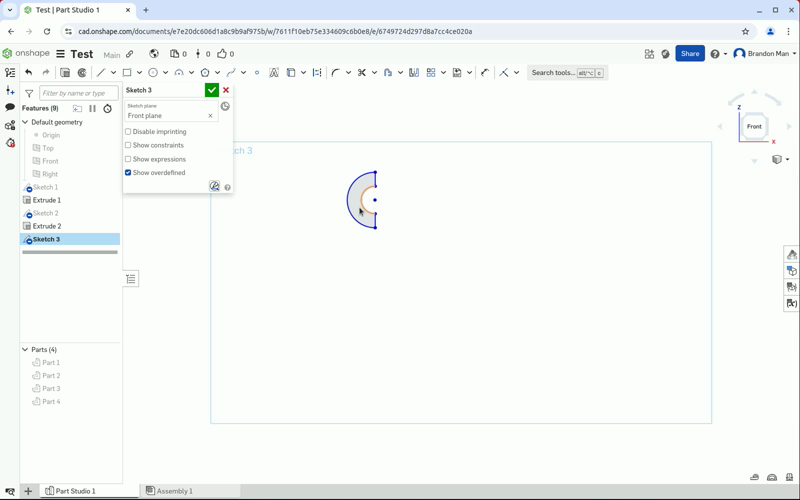
scroll(6)
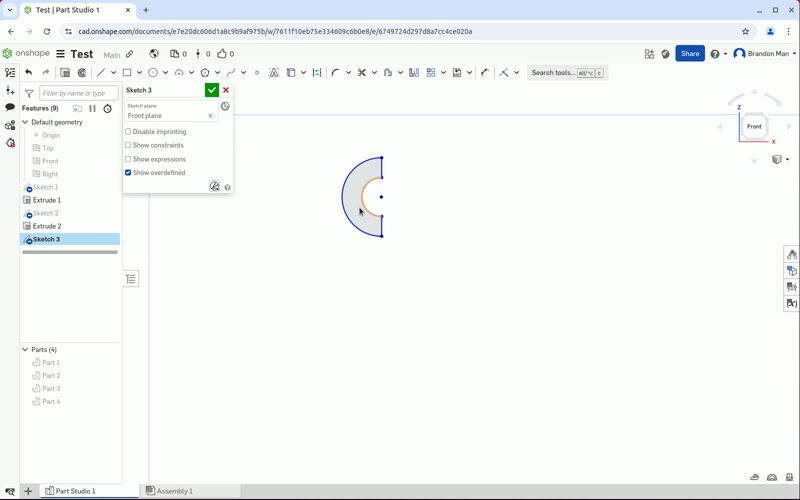
scroll(6)
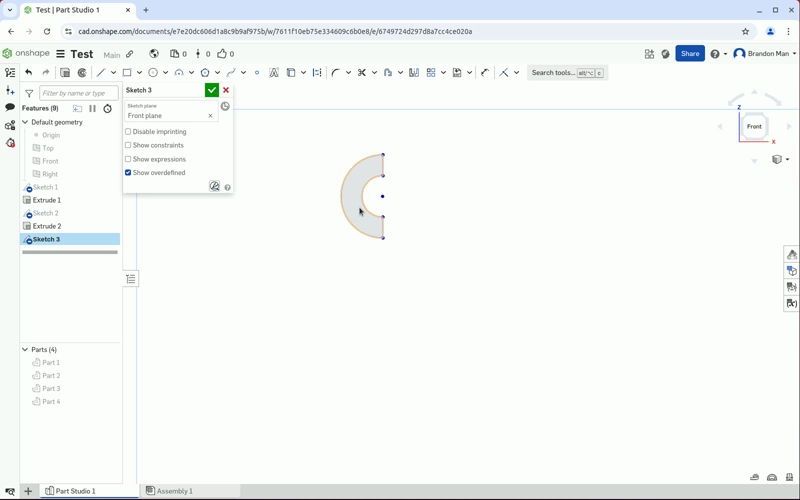
scroll(6)
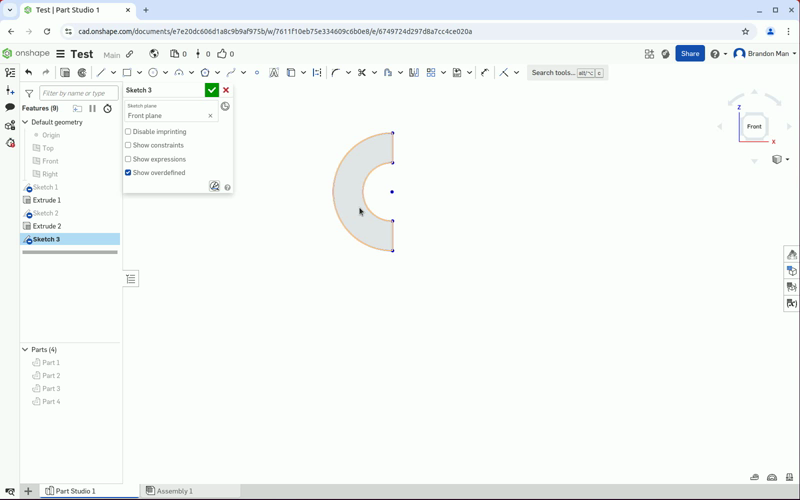
scroll(6)
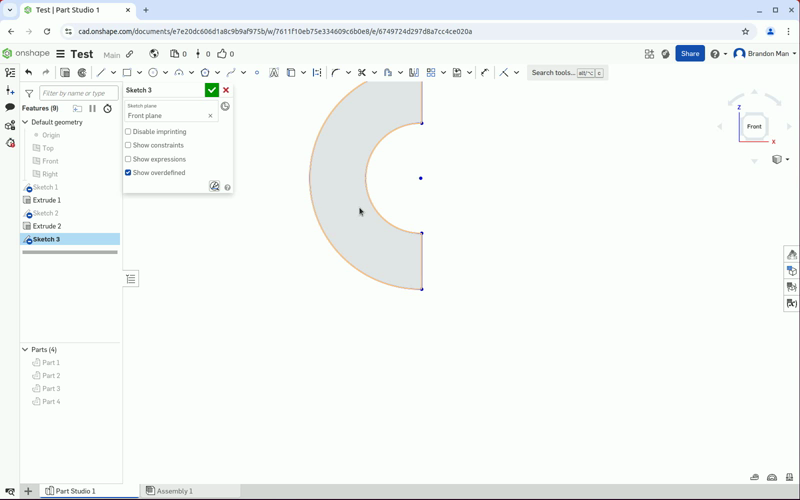
scroll(6)
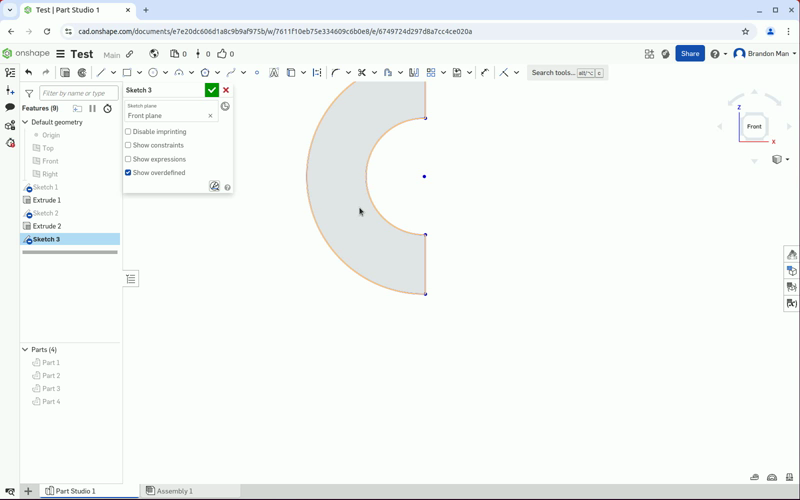
scroll(6)
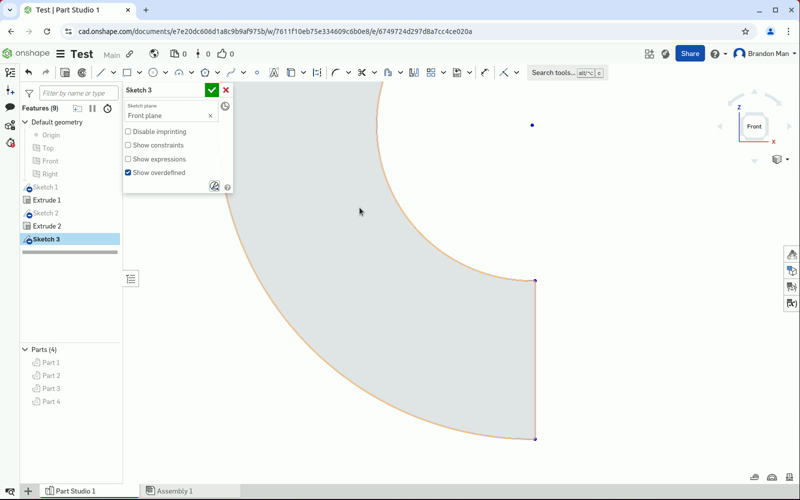
click(359, 207)
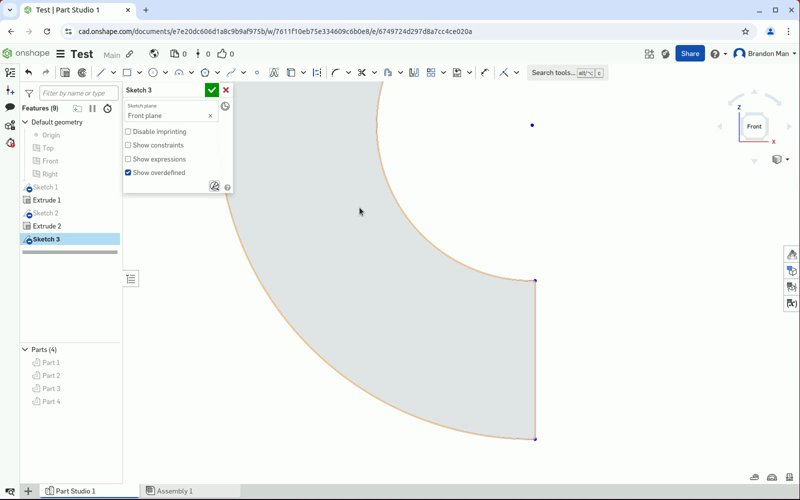
scroll(-6)
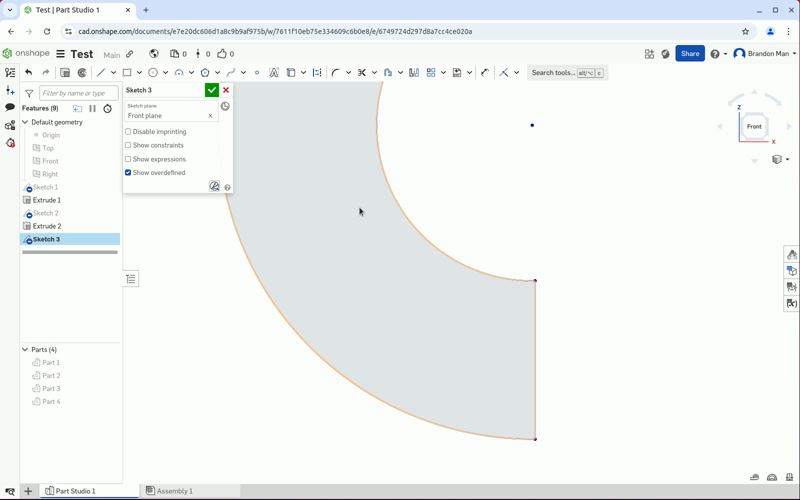
scroll(-6)
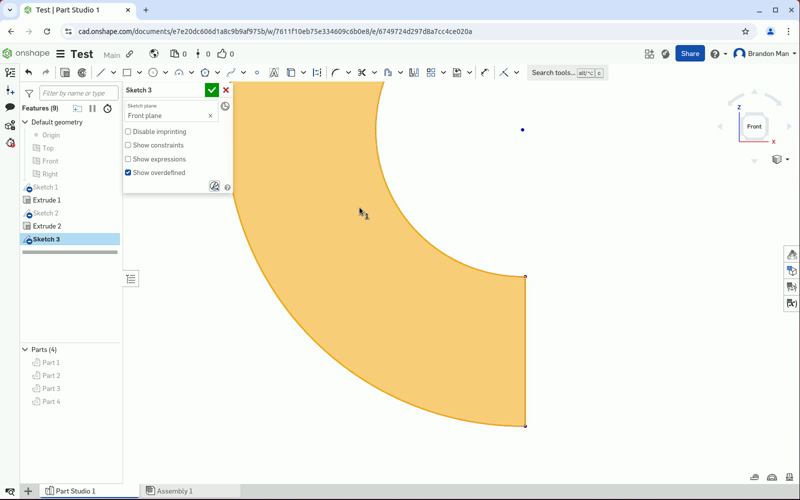
scroll(-6)
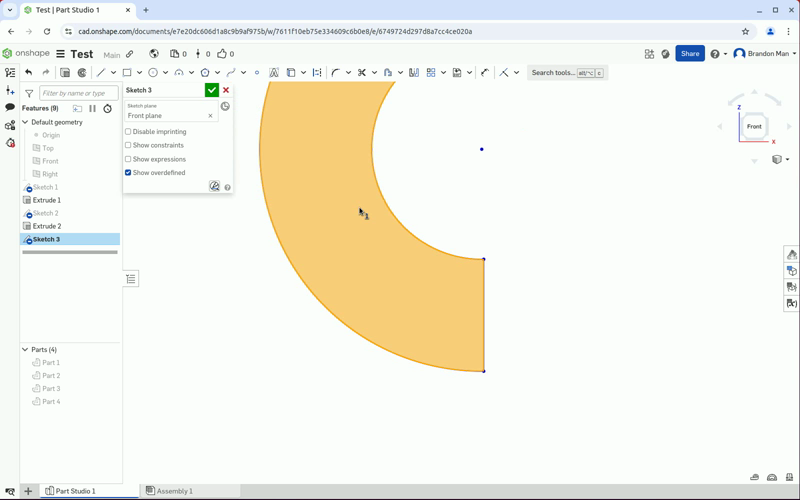
scroll(-6)
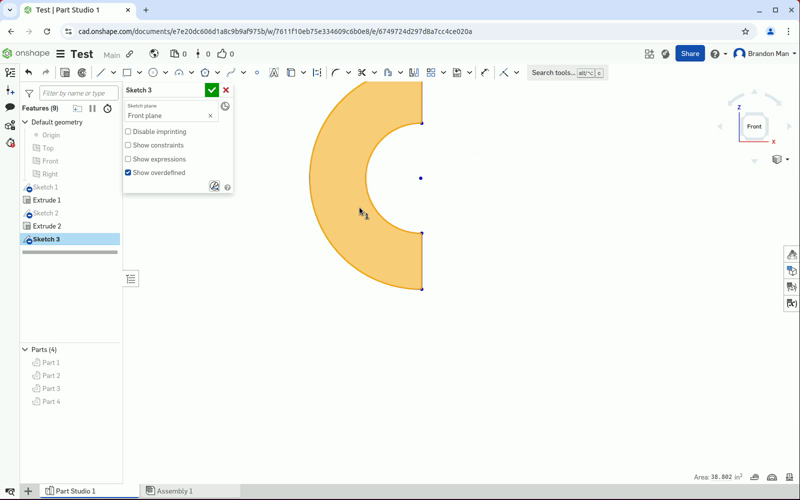
scroll(-6)
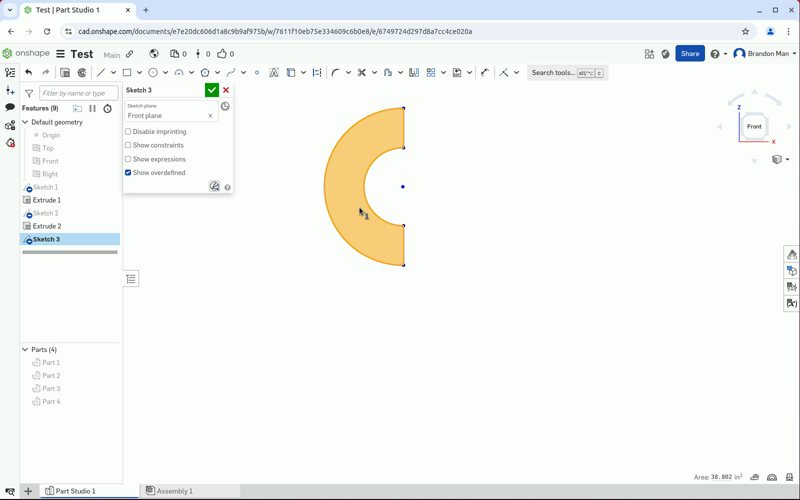
scroll(-6)
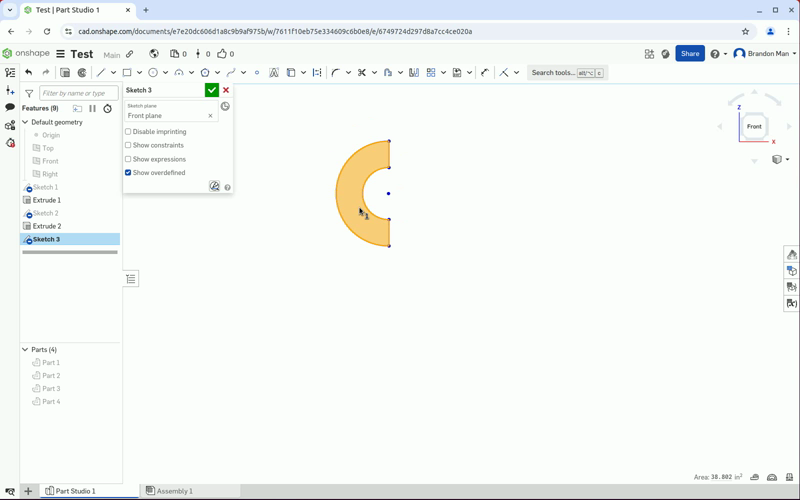
scroll(-6)
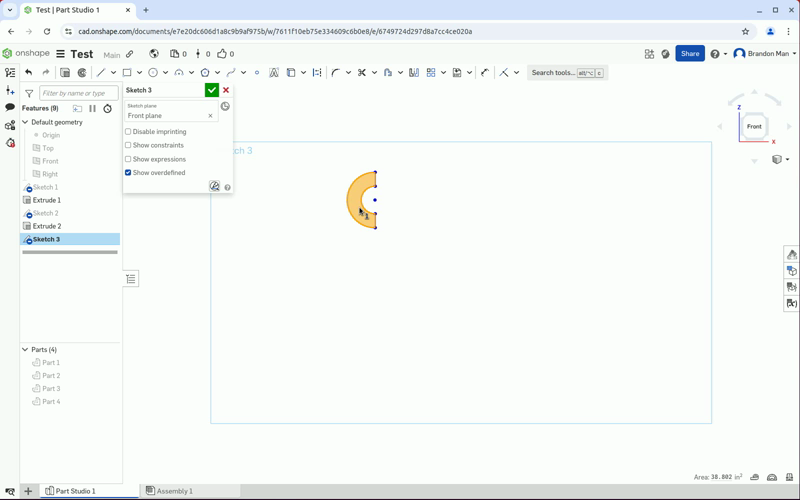
mouse_move(73, 352)
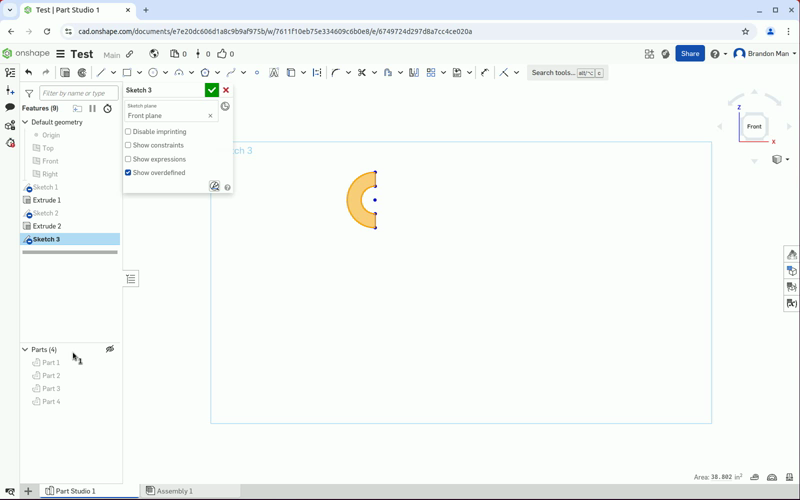
key(shift+y)
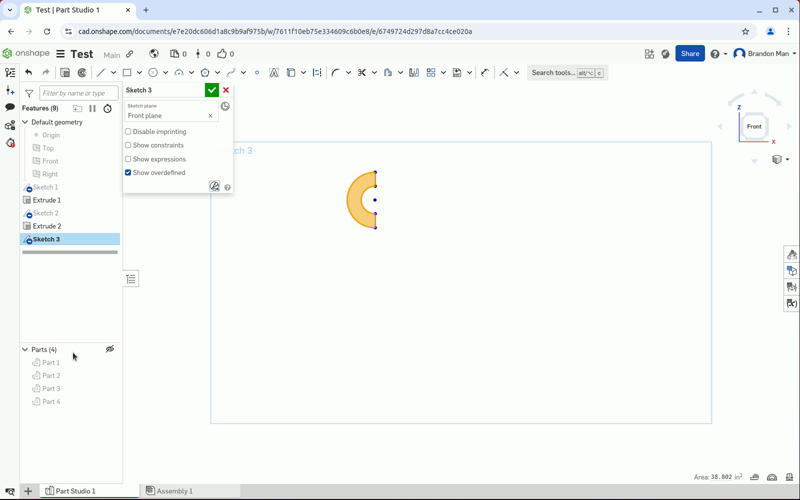
key(shift+e)
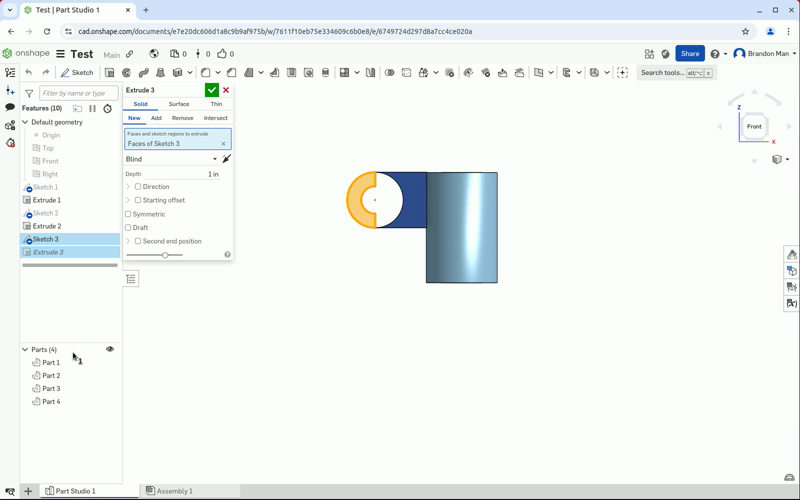
mouse_move(143, 106)
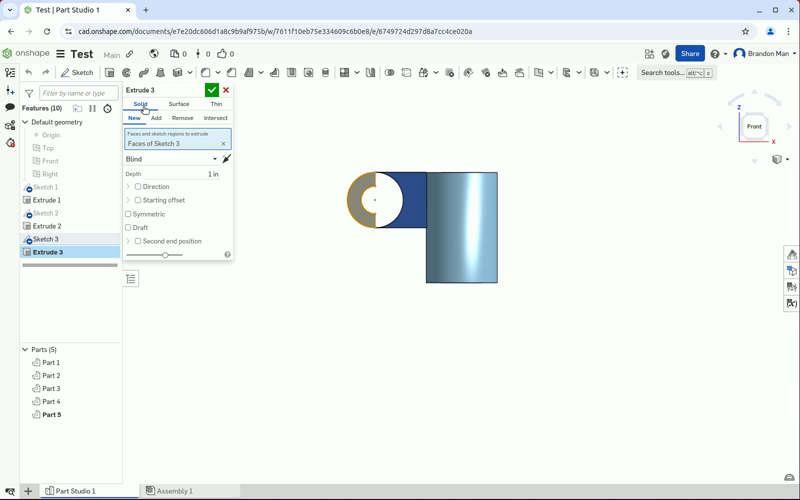
click(143, 106)
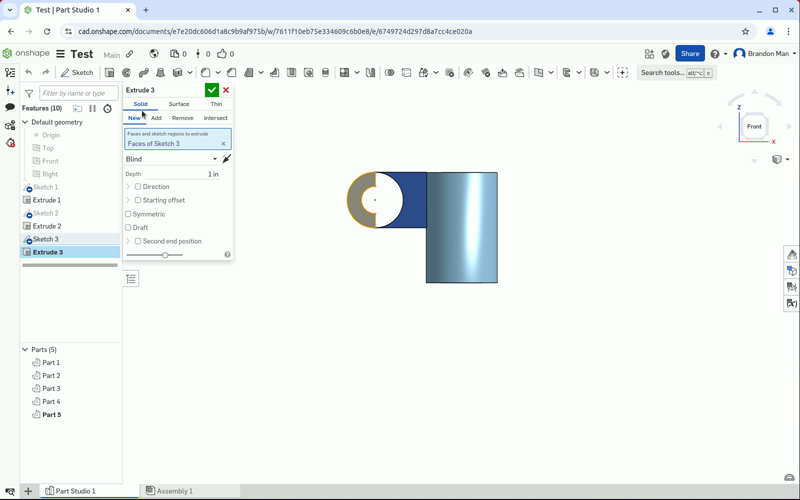
mouse_move(137, 120)
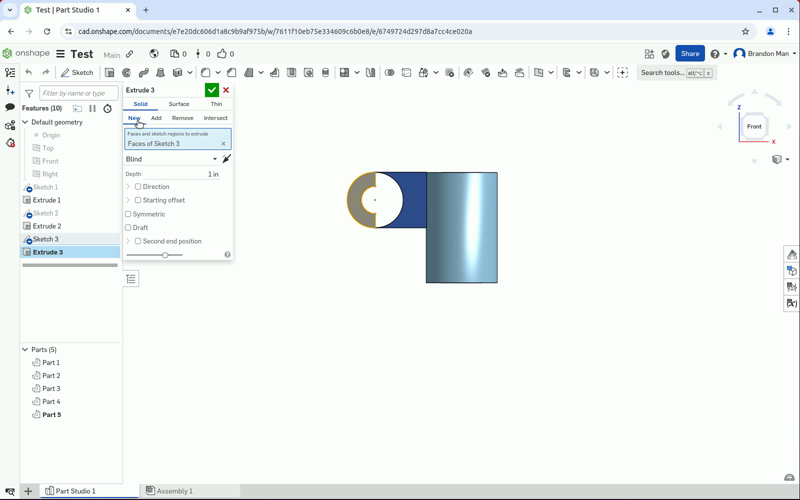
click(137, 120)
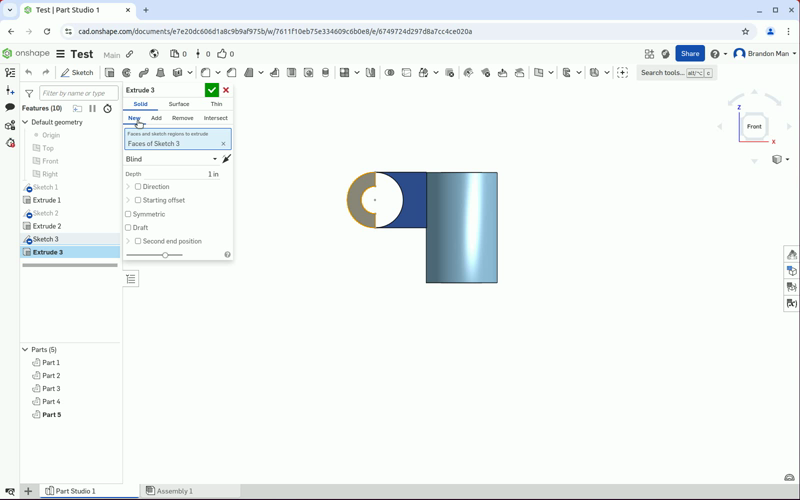
key(tab, 4)
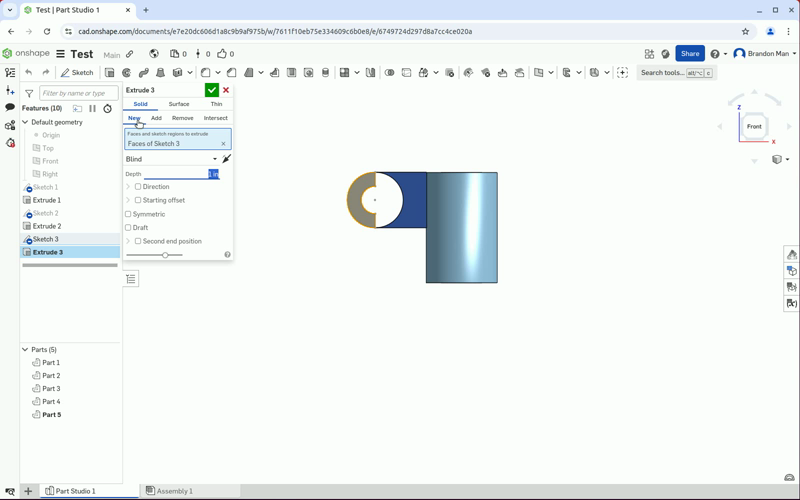
text(3.611)
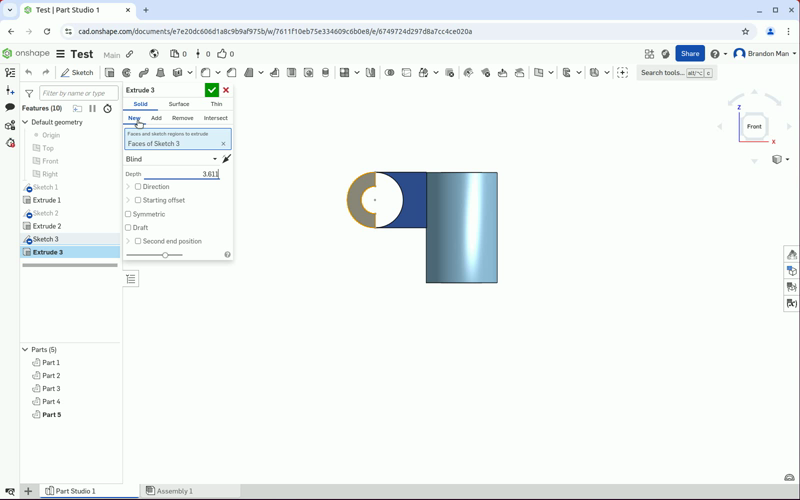
key(tab, 3)
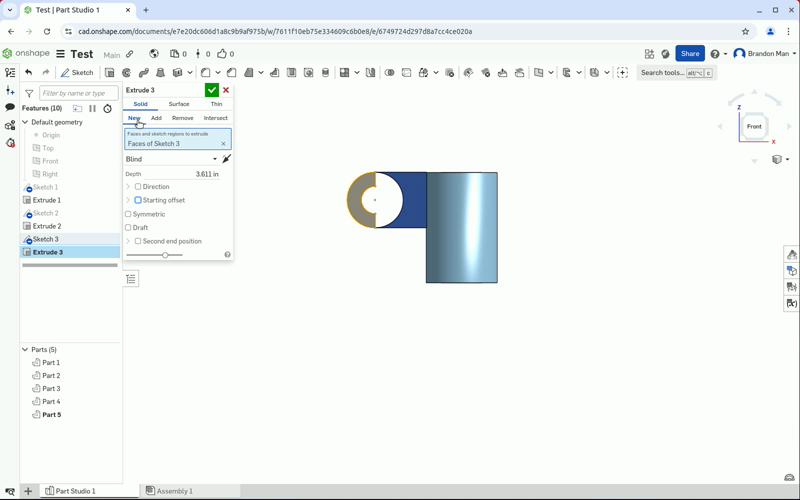
key(tab, 2)
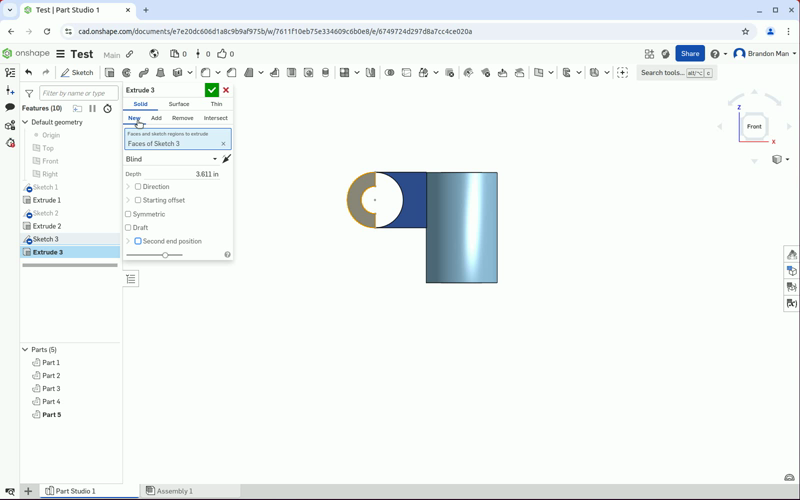
key(space)
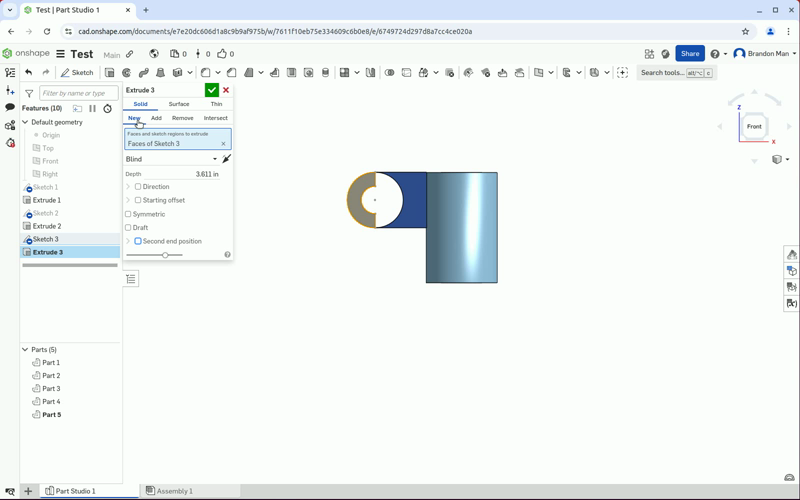
key(tab, 3)
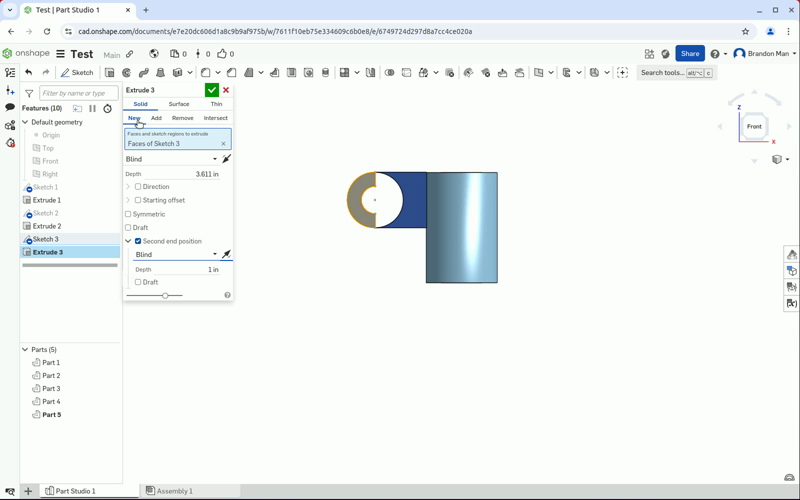
text(3.611)
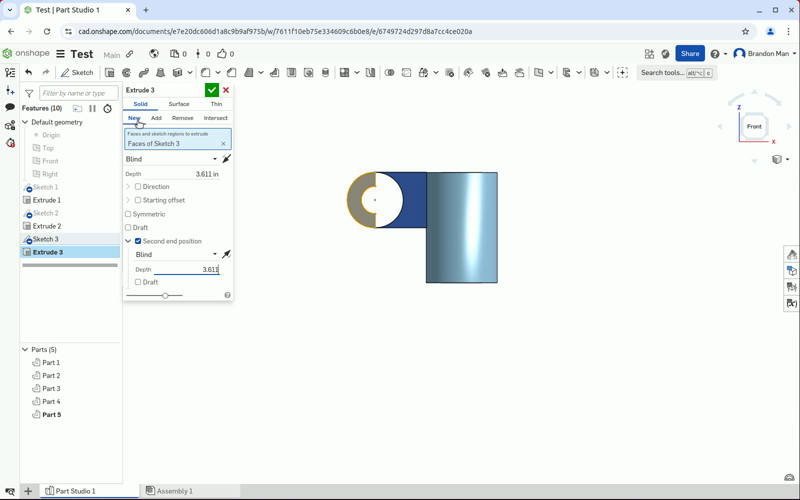
key(enter)
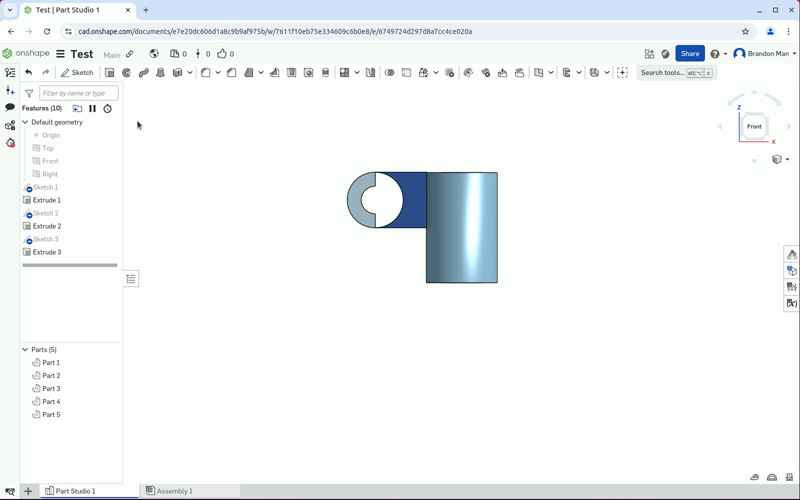
key(shift+h)
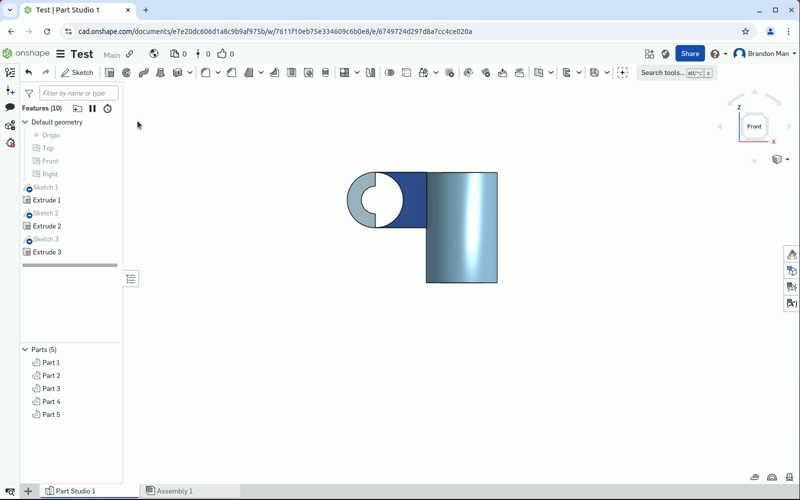
key(shift+h)
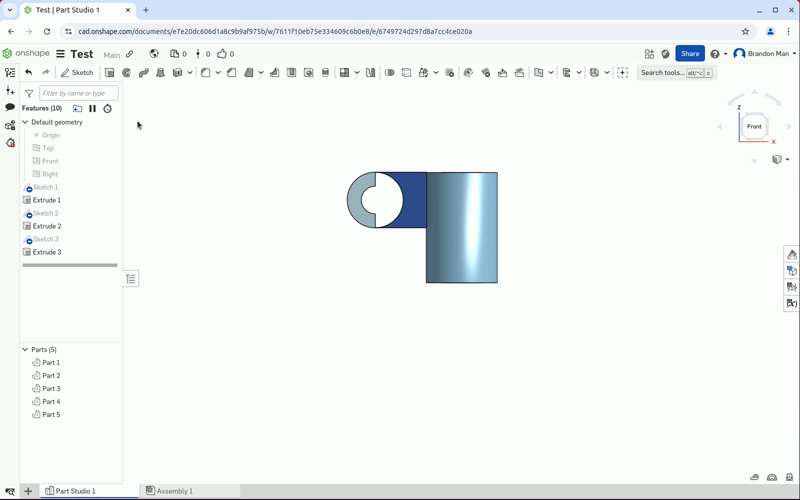
mouse_move(73, 189)
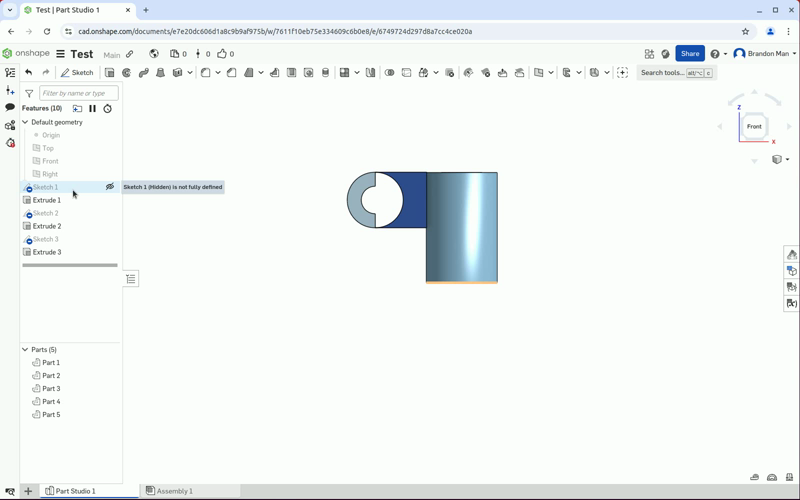
click(73, 189)
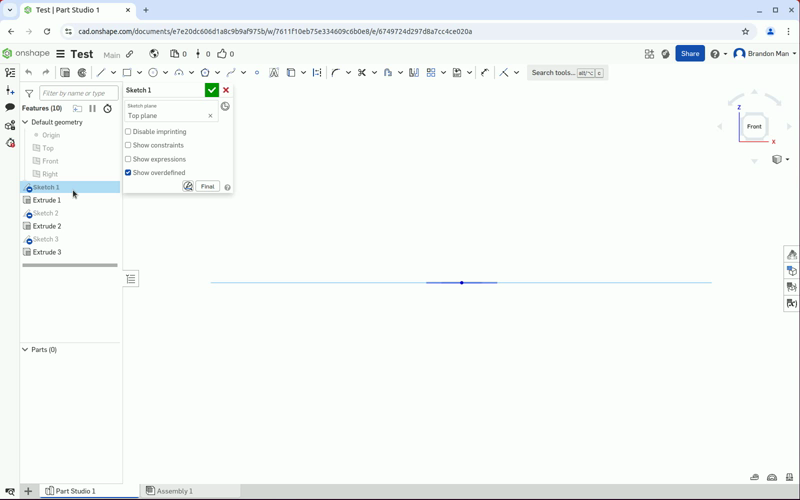
mouse_move(229, 92)
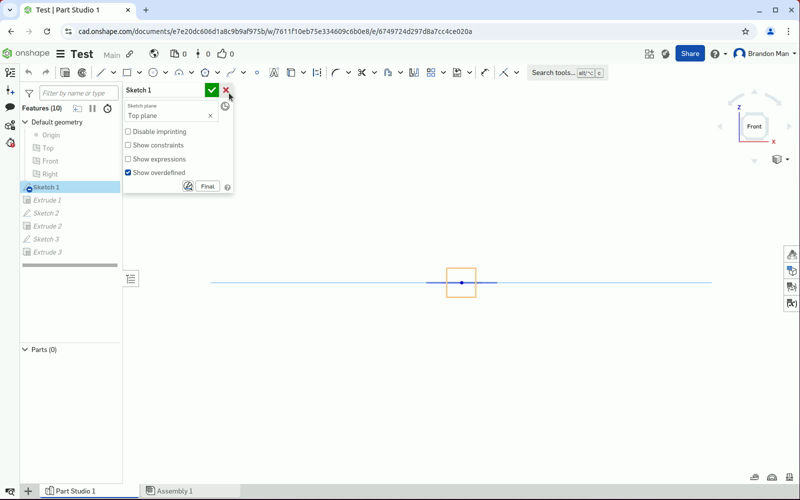
click(229, 92)
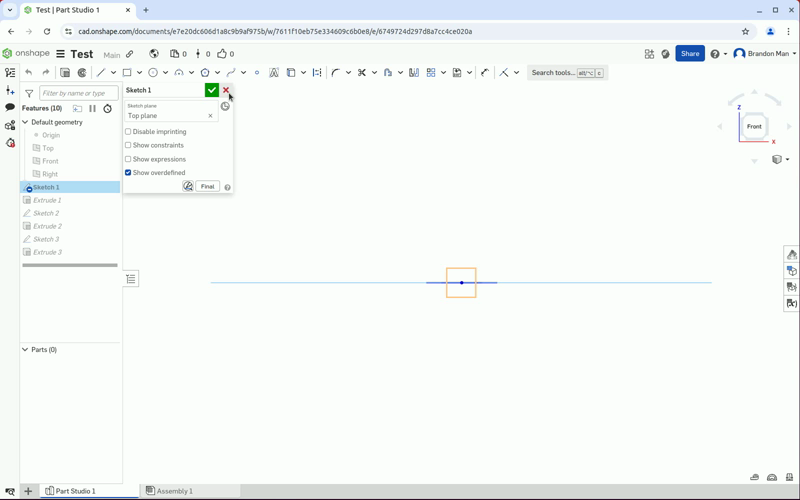
key(shift+s)
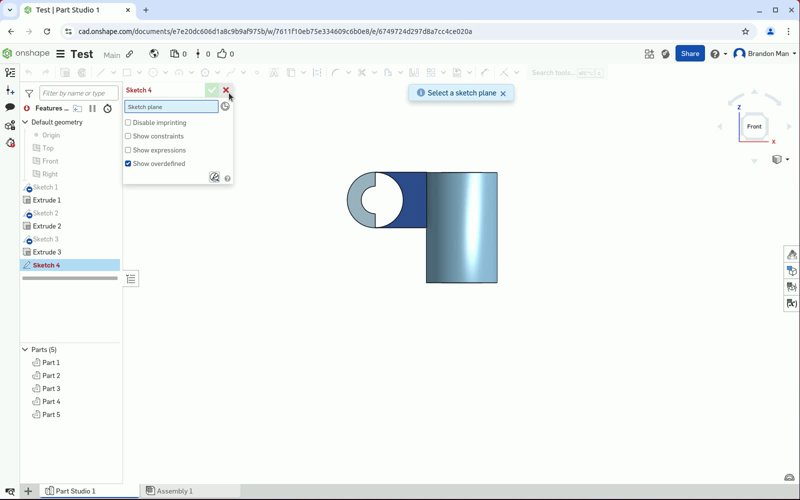
mouse_move(73, 163)
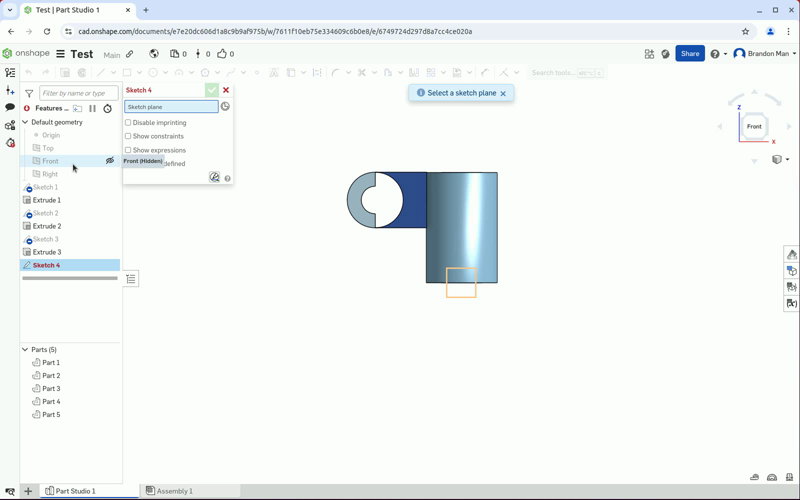
click(73, 163)
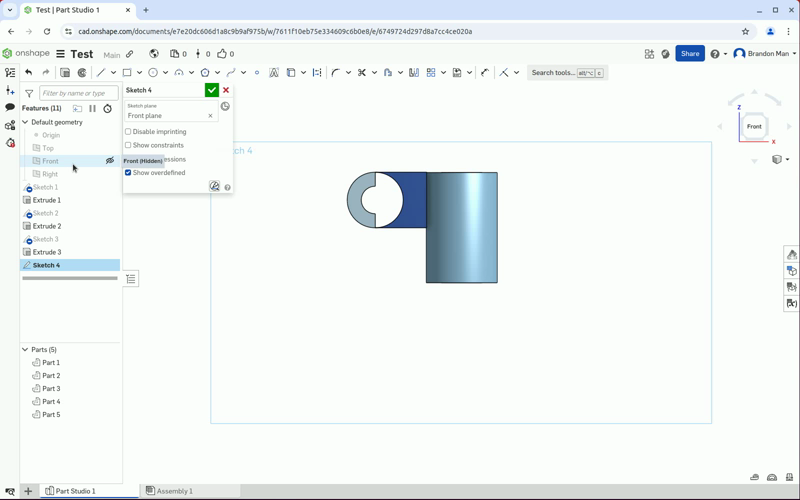
mouse_move(73, 352)
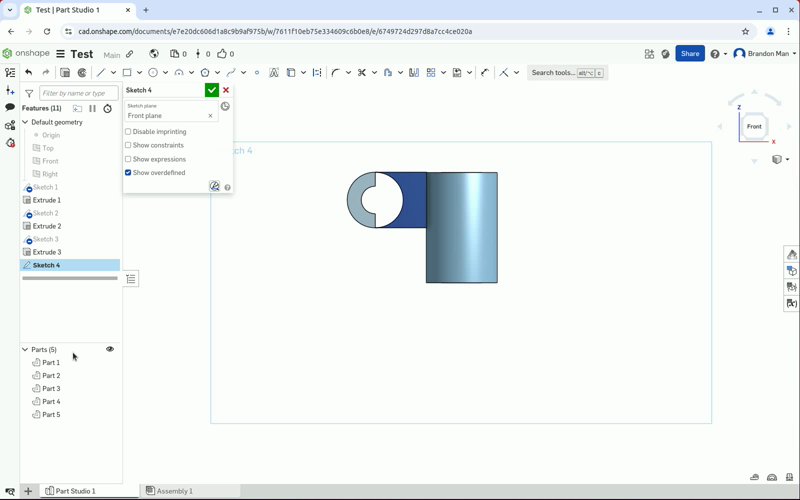
key(y)
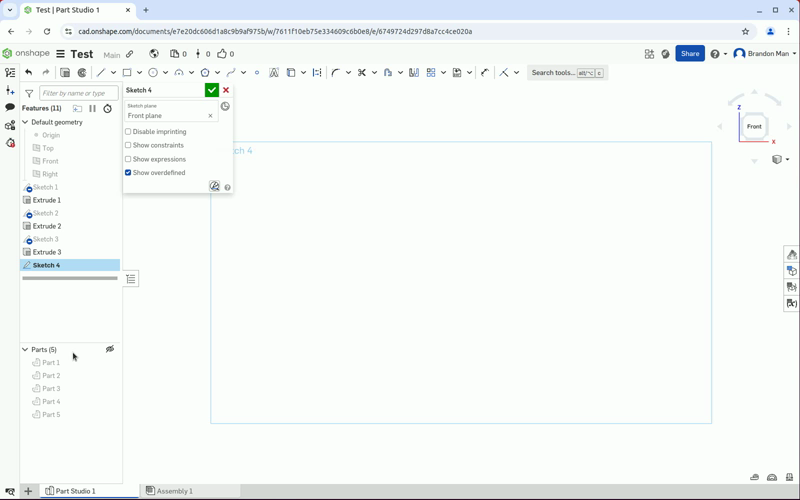
key(a)
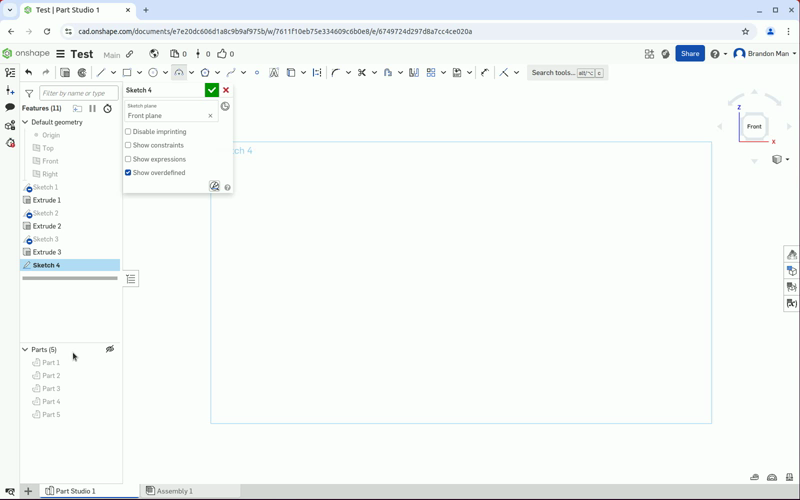
key_down(shift)
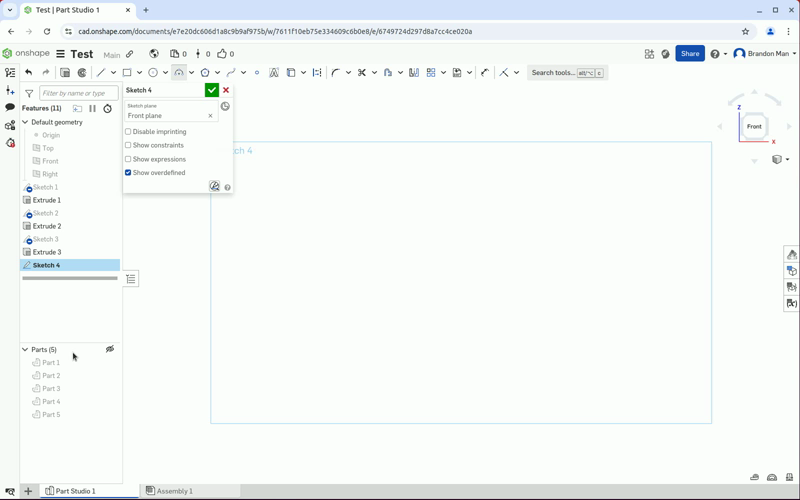
mouse_move(375, 227)
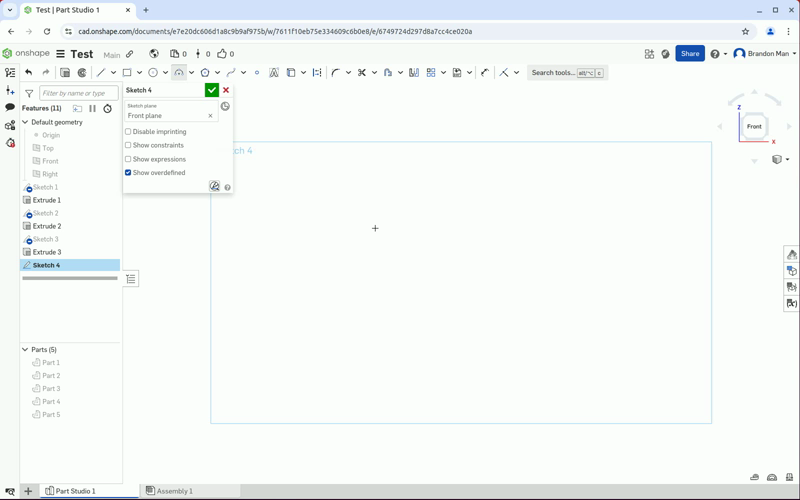
click(375, 227)
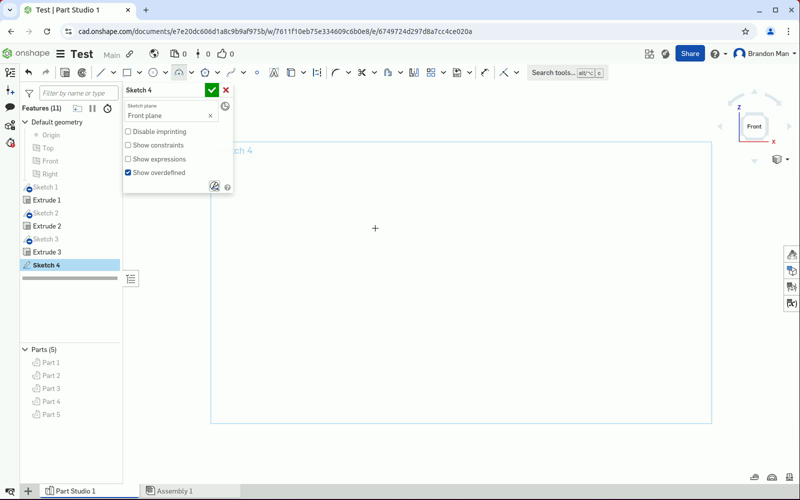
key_up(shift)
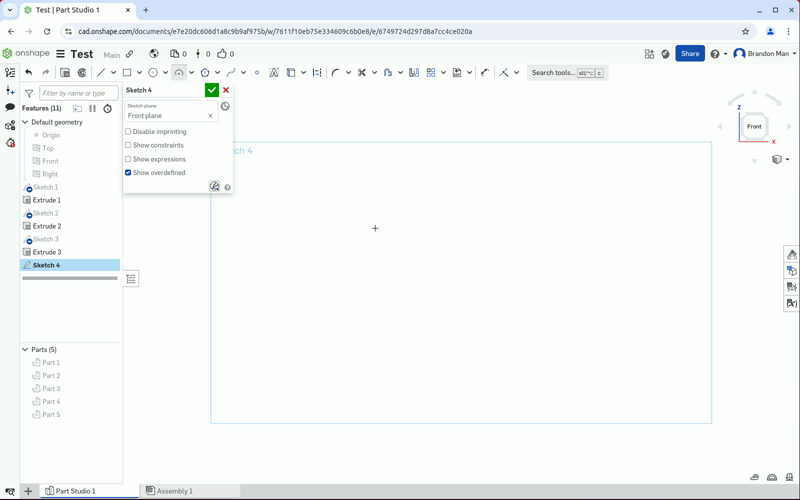
key_down(shift)
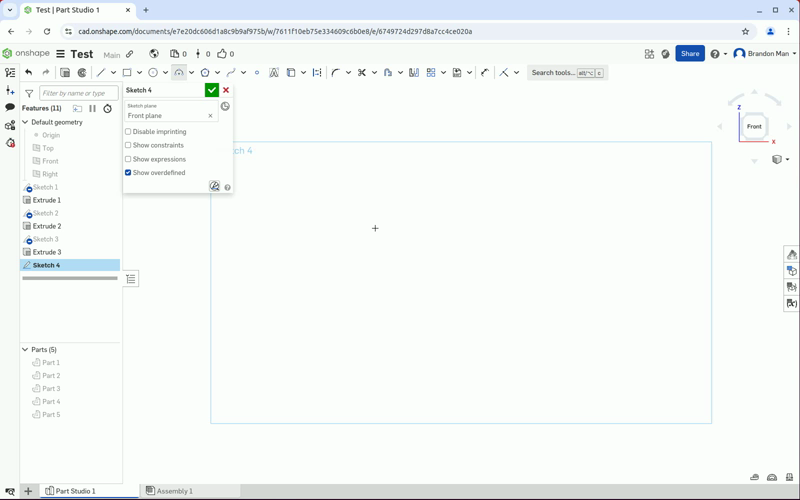
mouse_move(375, 172)
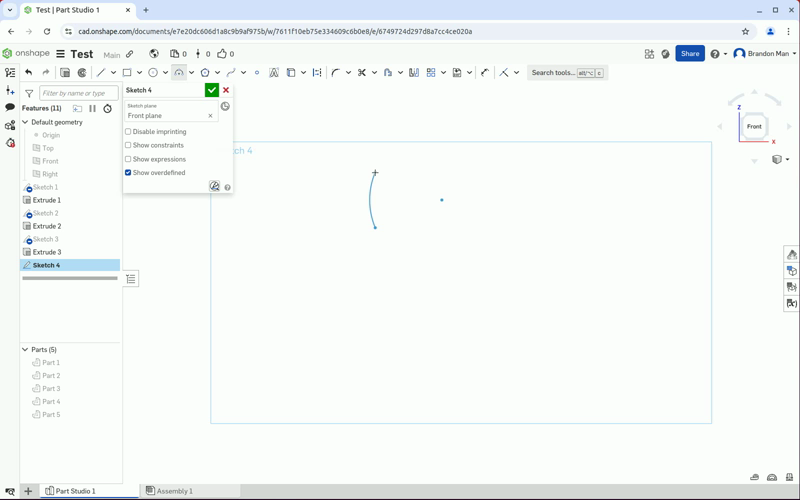
click(375, 172)
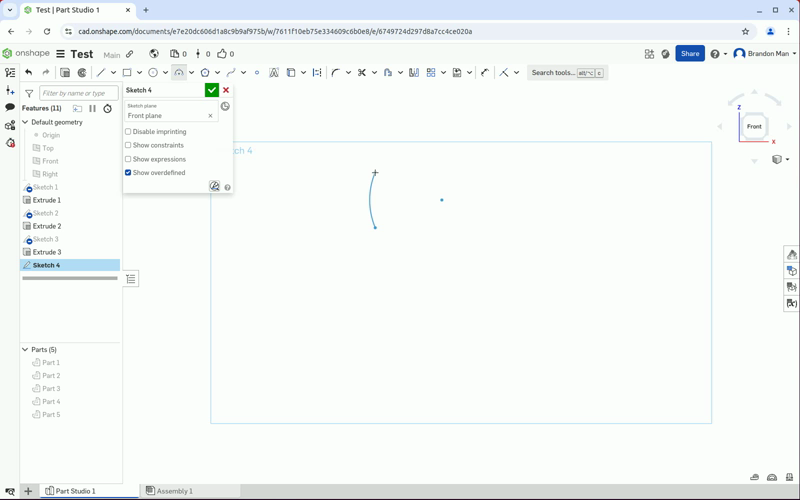
mouse_move(403, 200)
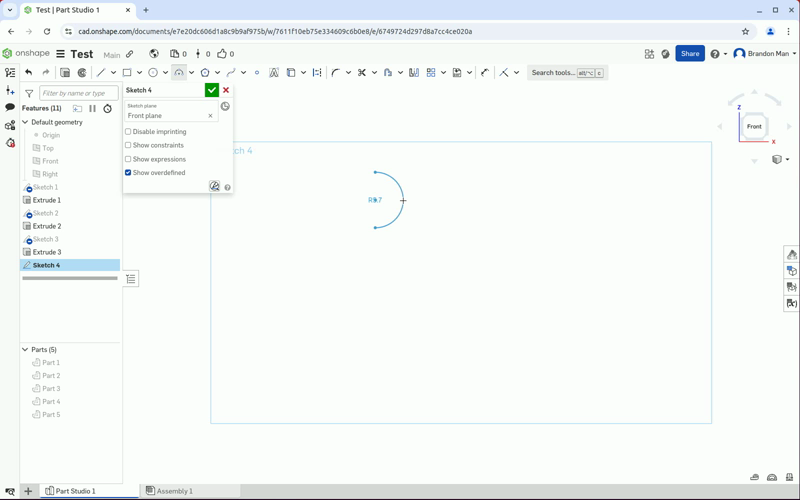
click(403, 200)
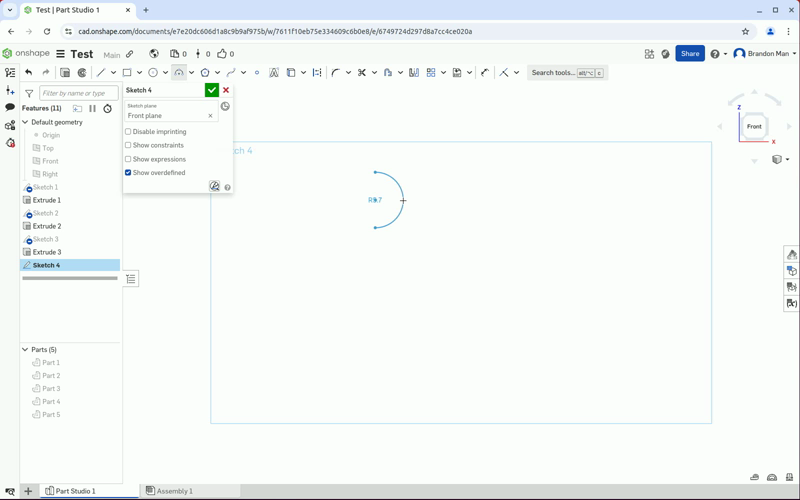
key_up(shift)
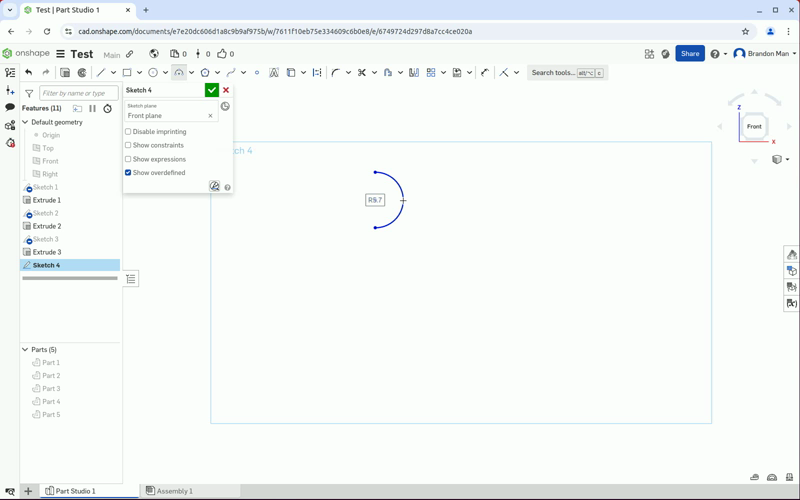
key(esc)
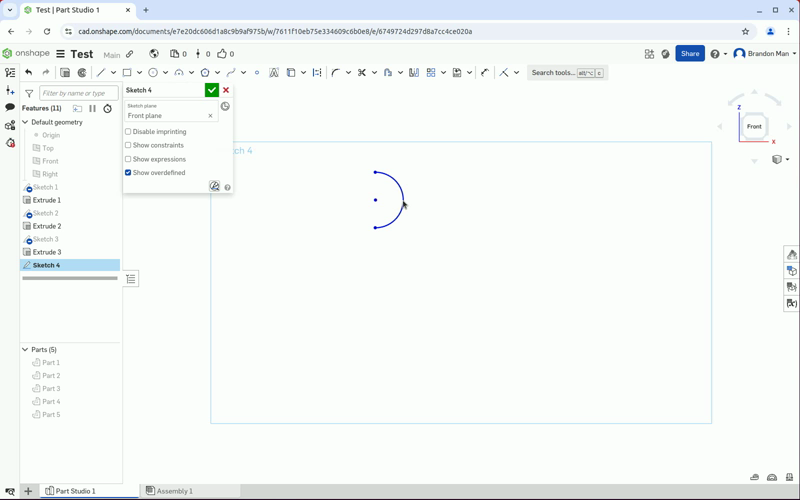
key(l)
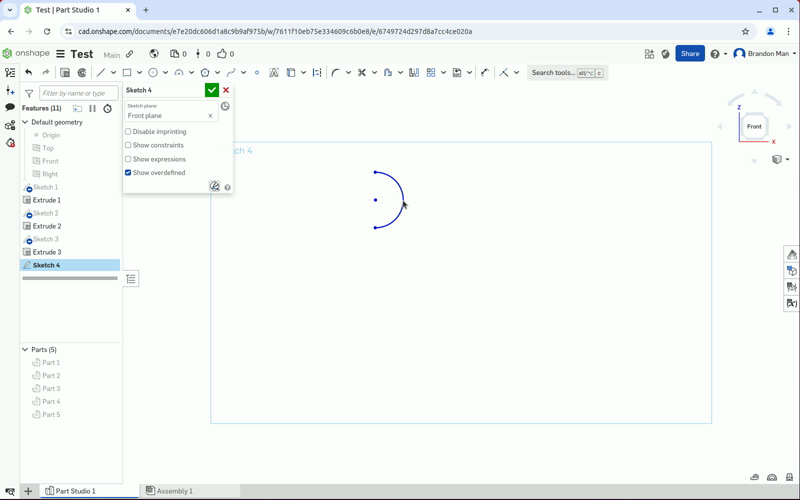
mouse_move(375, 172)
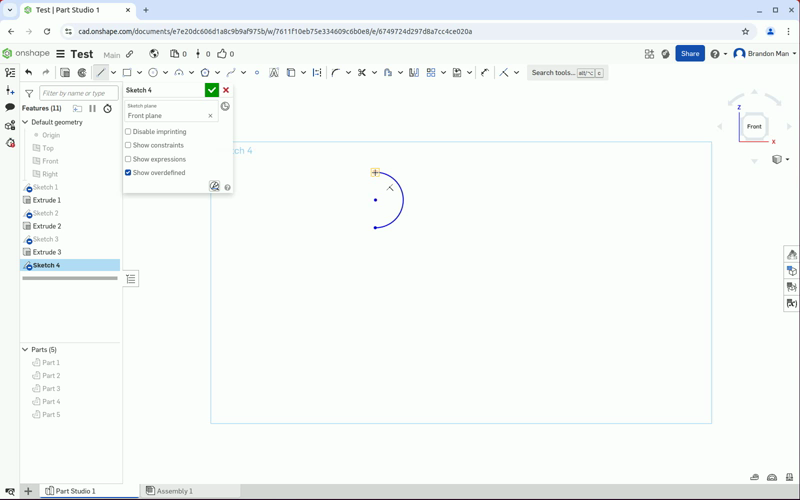
click(375, 172)
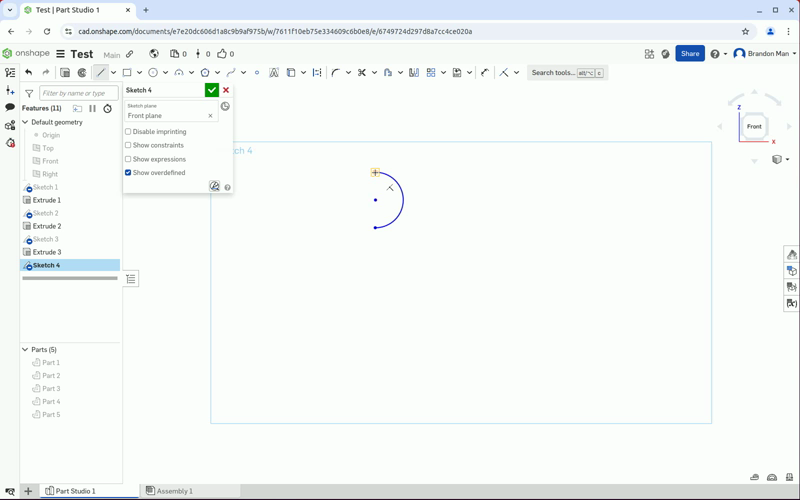
key_down(shift)
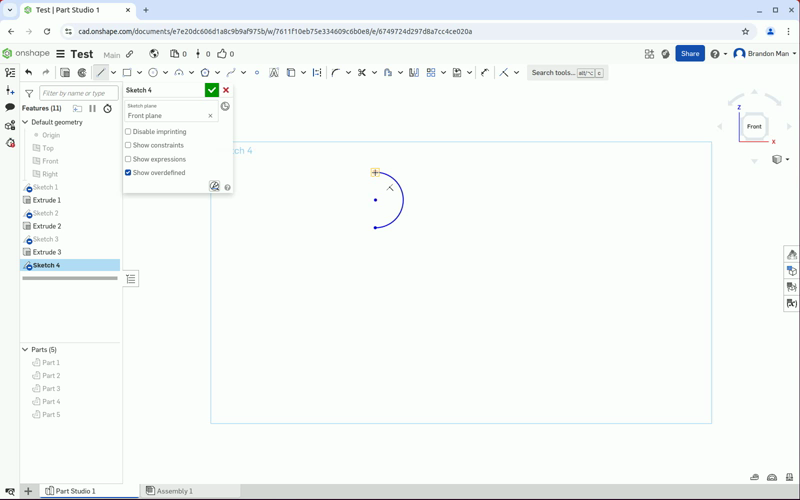
mouse_move(405, 172)
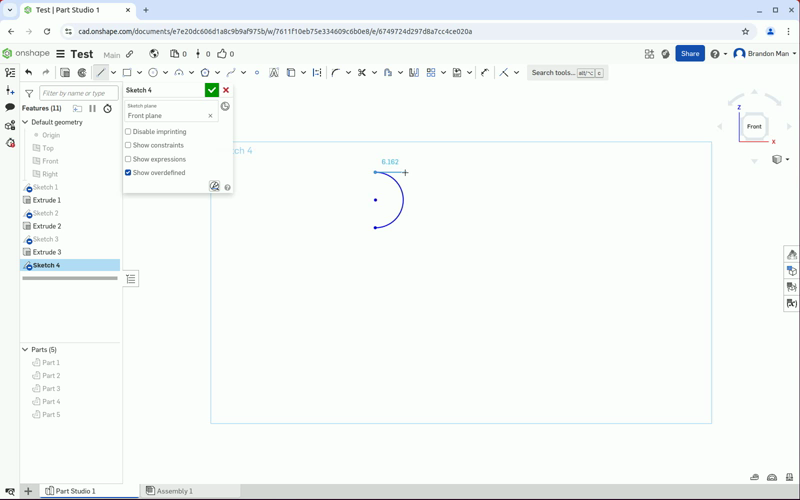
mouse_move(375, 186)
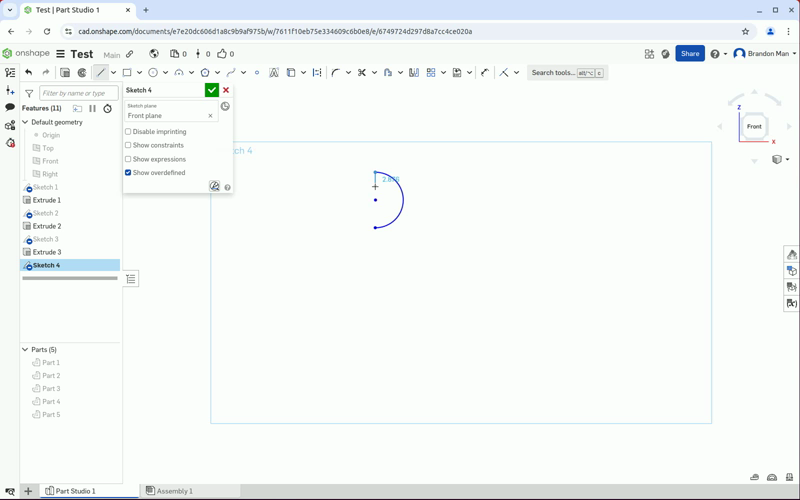
click(375, 186)
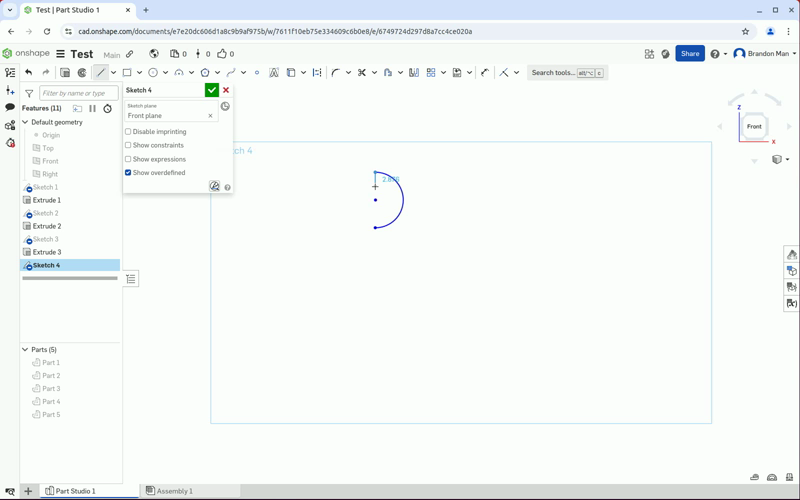
key_up(shift)
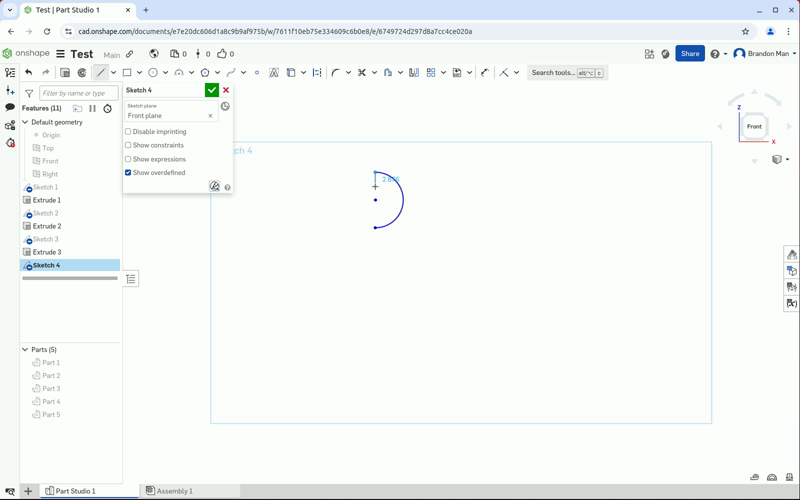
key(esc)
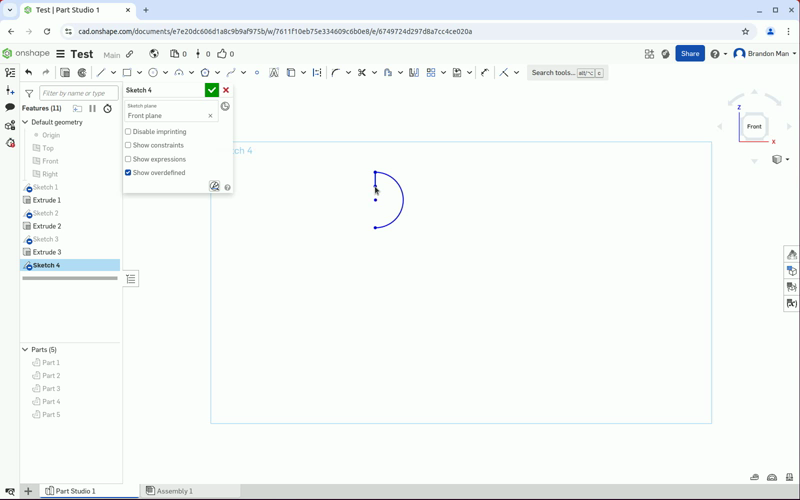
key(a)
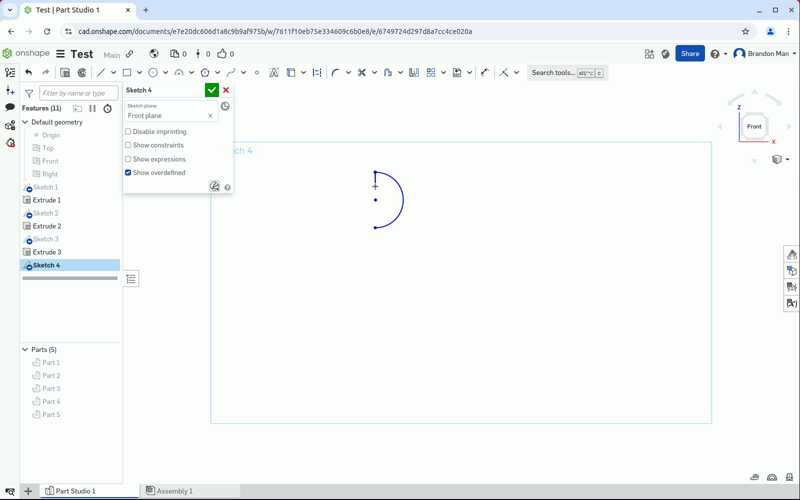
mouse_move(375, 186)
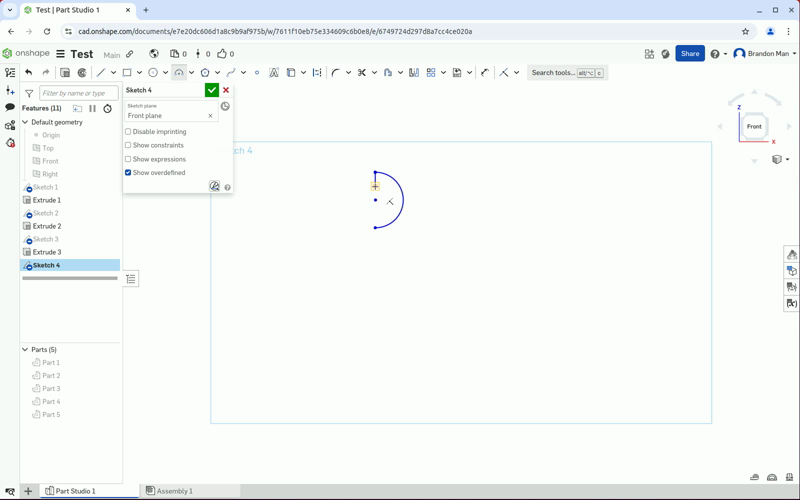
click(375, 186)
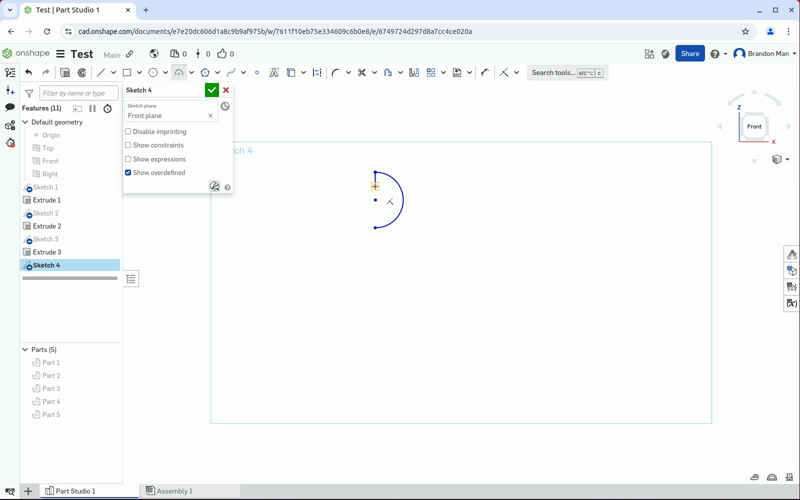
key_down(shift)
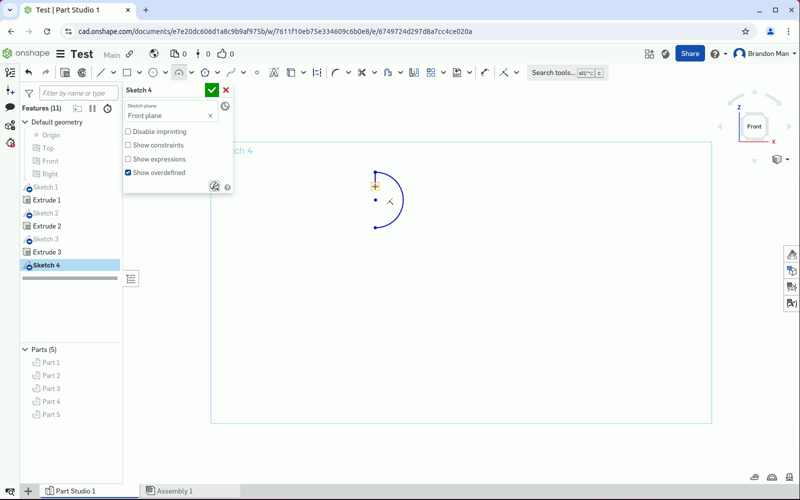
mouse_move(375, 213)
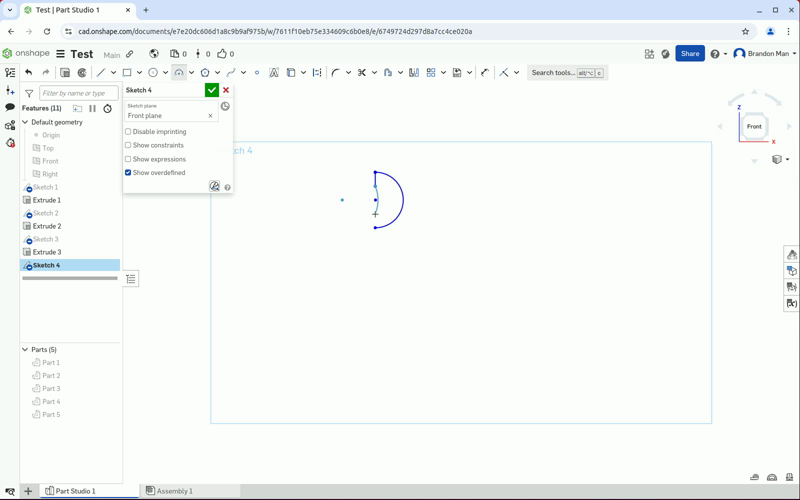
click(375, 213)
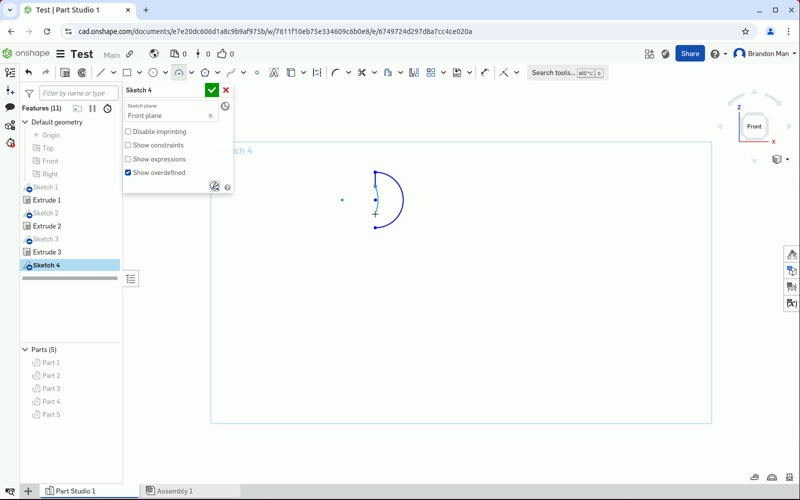
mouse_move(389, 200)
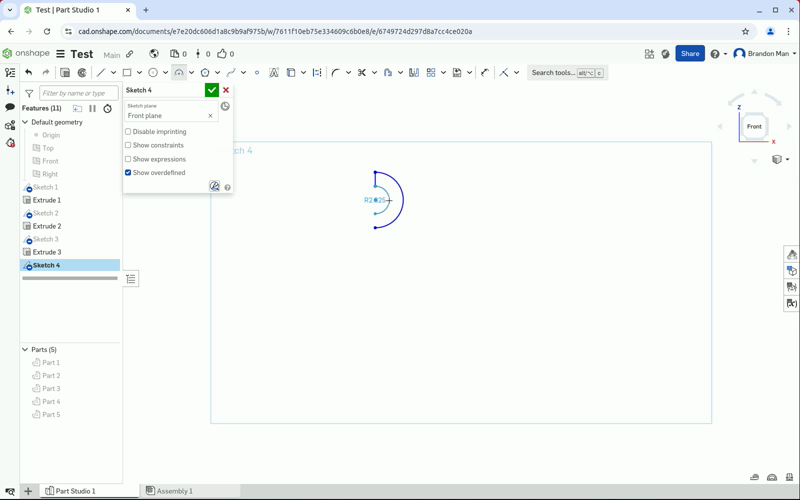
click(389, 200)
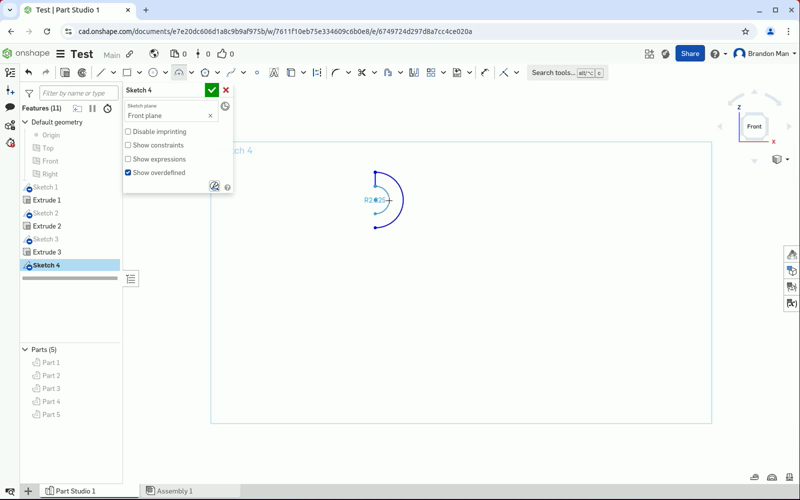
key_up(shift)
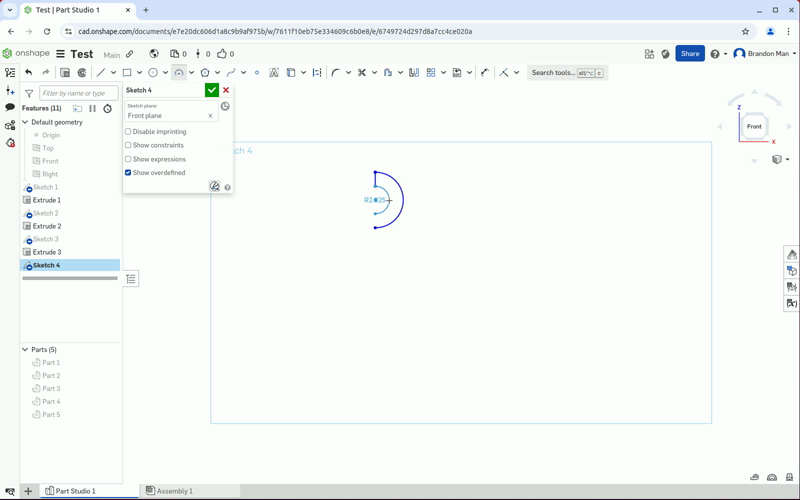
key(esc)
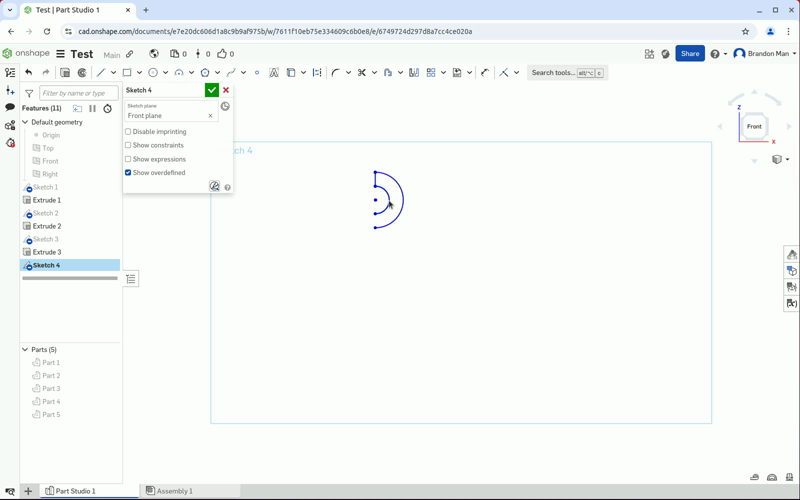
key(l)
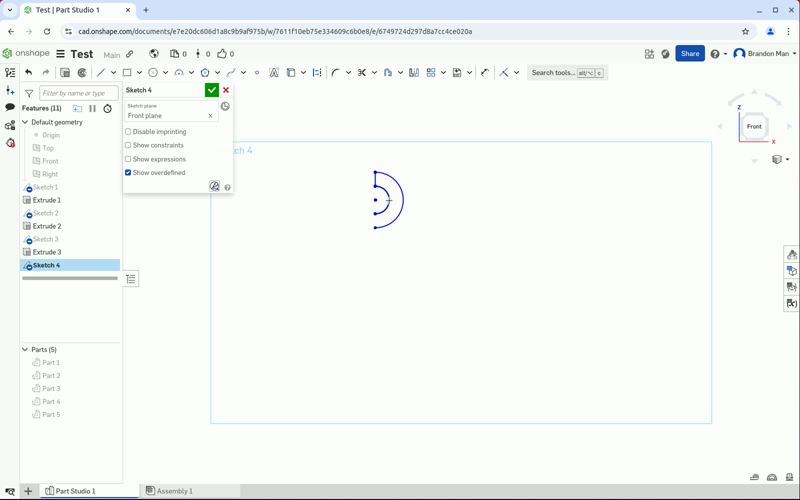
mouse_move(375, 213)
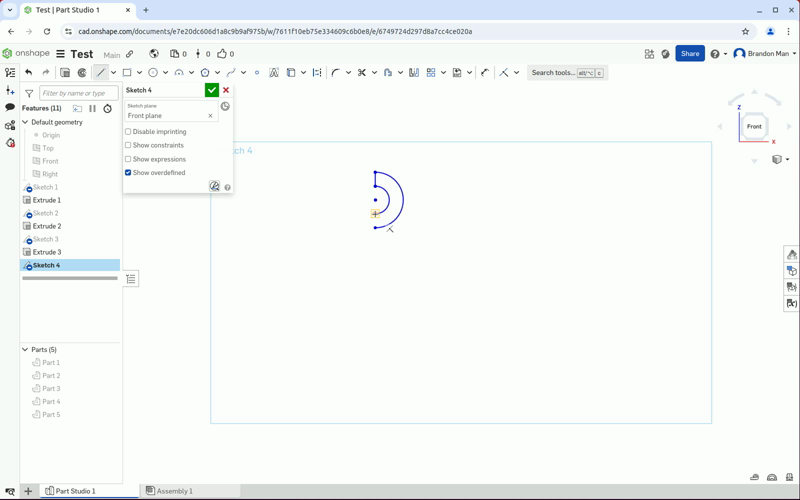
click(375, 213)
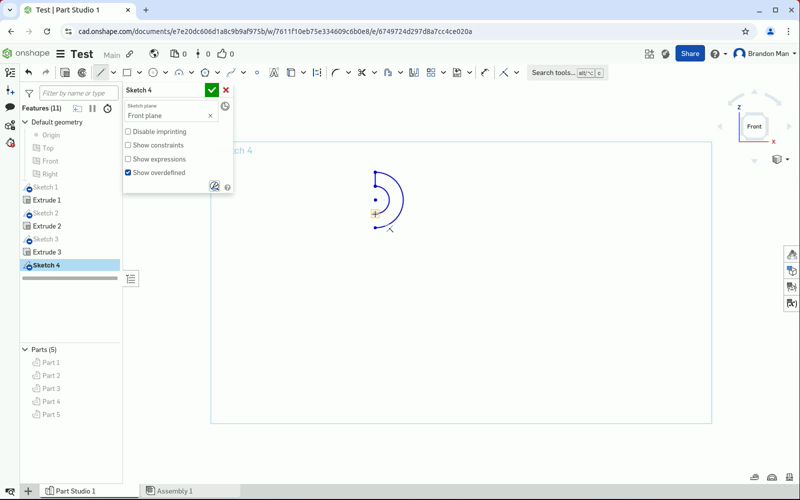
mouse_move(405, 213)
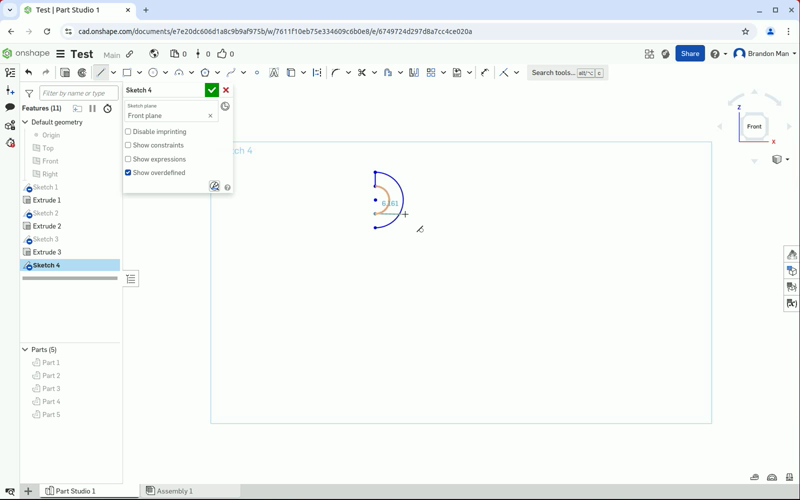
key_down(shift)
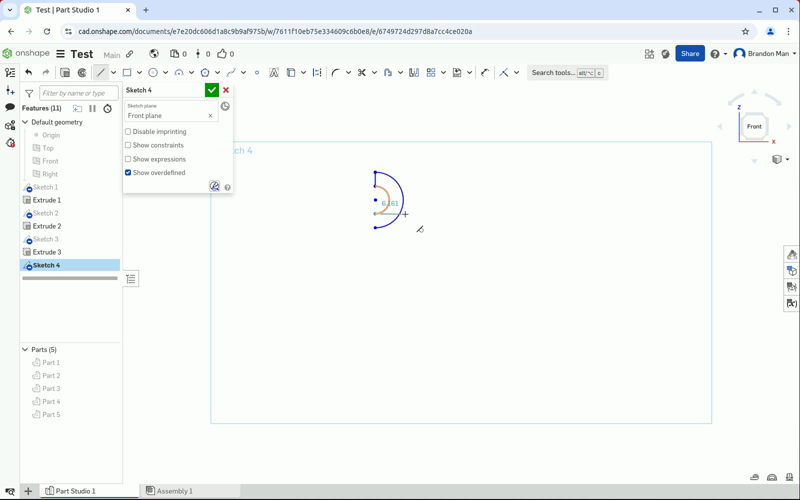
mouse_move(375, 227)
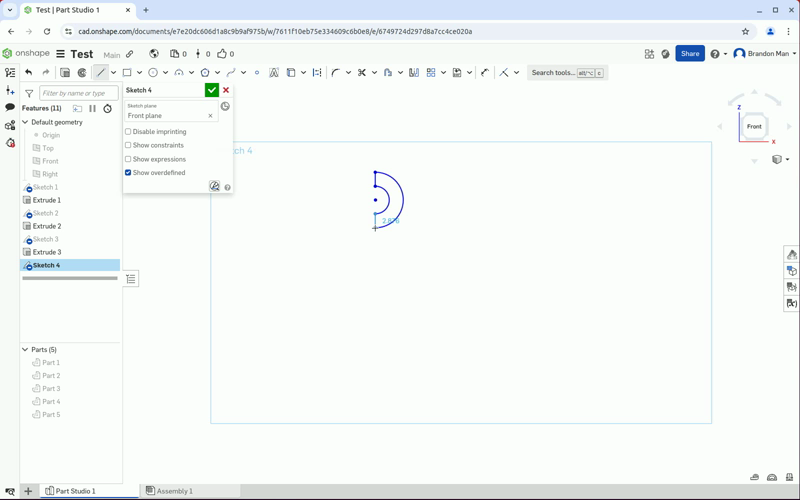
key_up(shift)
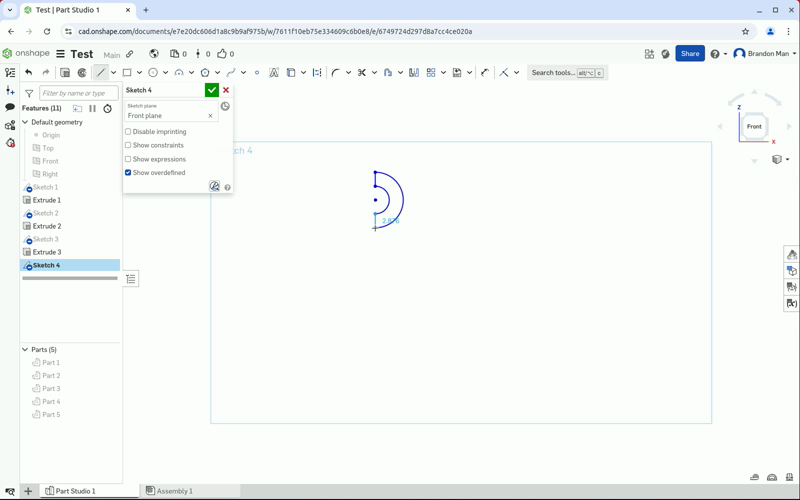
click(375, 227)
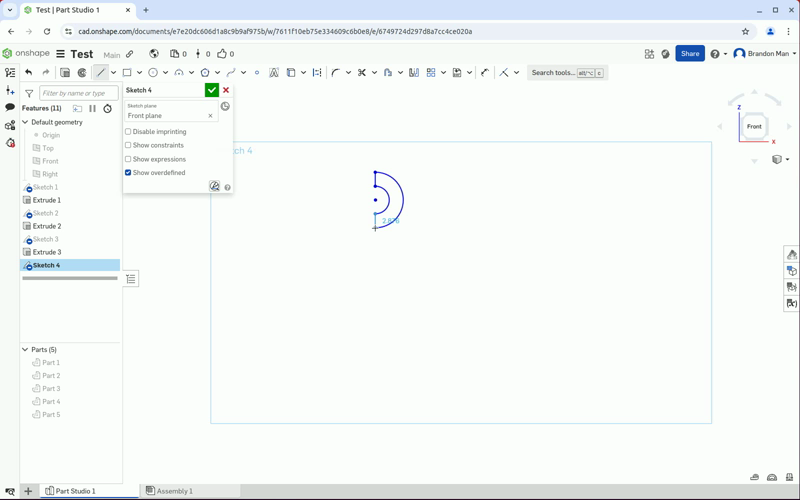
key(esc)
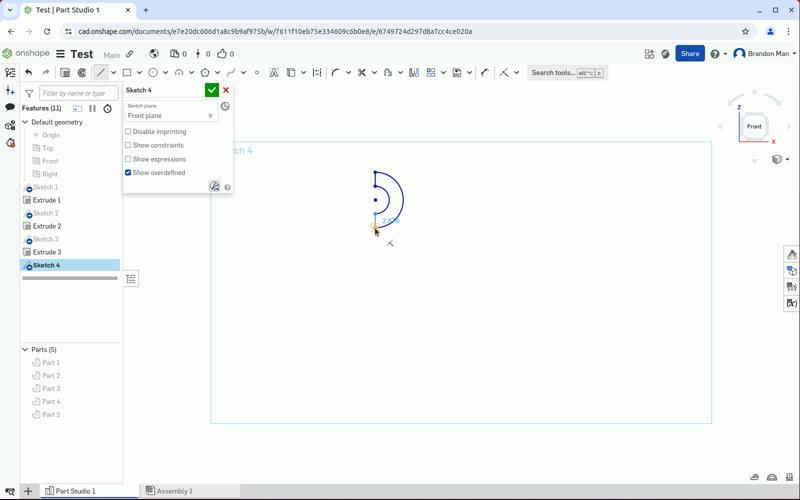
mouse_move(382, 184)
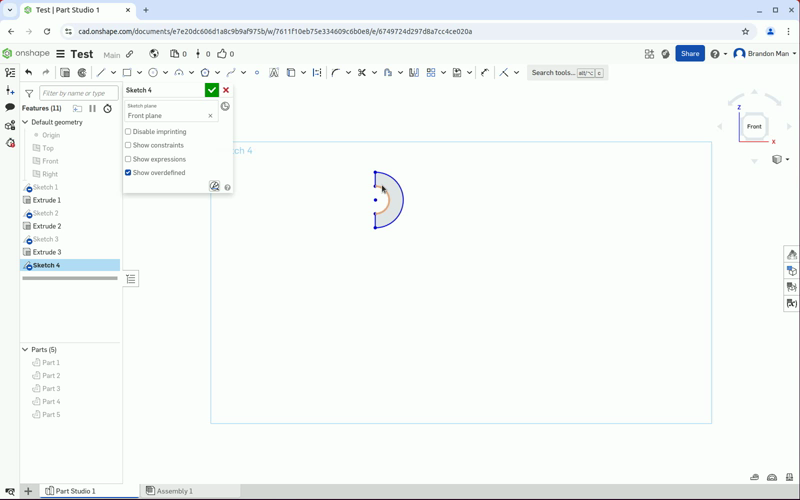
scroll(6)
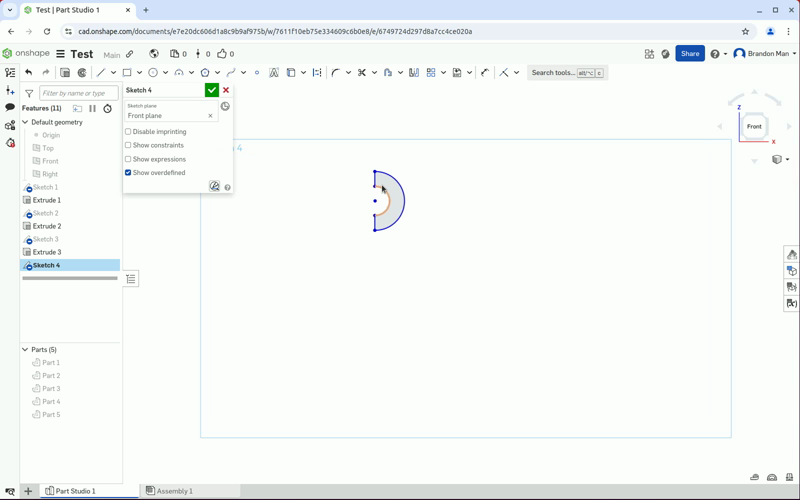
scroll(6)
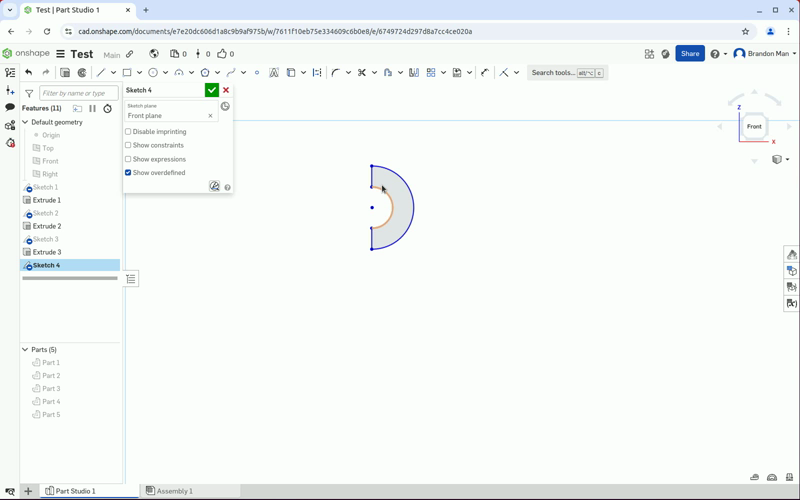
scroll(6)
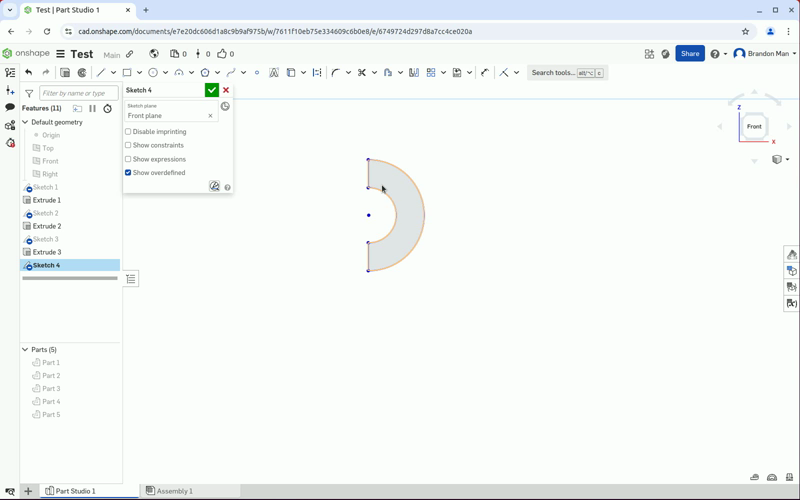
scroll(6)
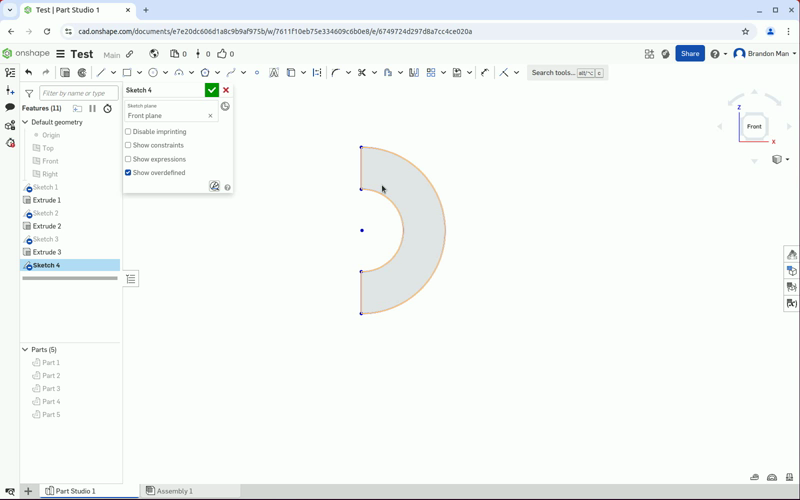
scroll(6)
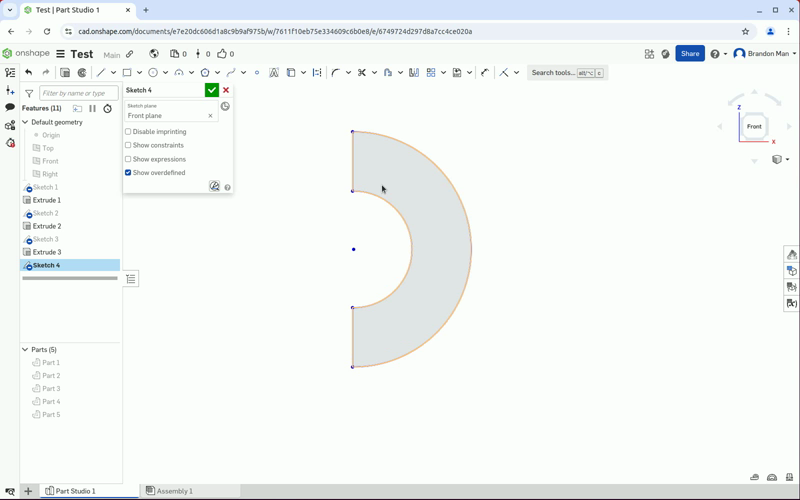
scroll(6)
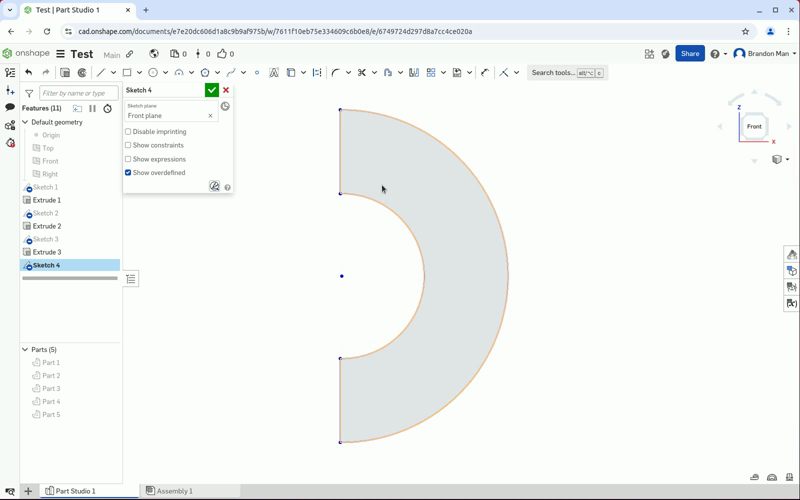
scroll(6)
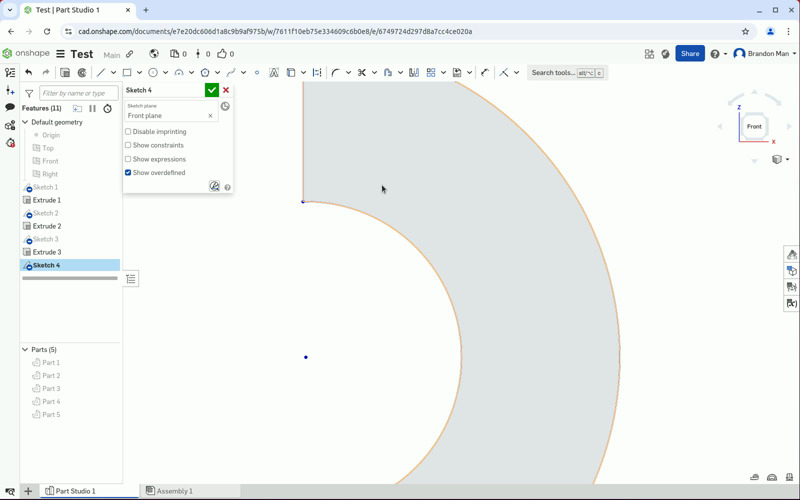
click(382, 184)
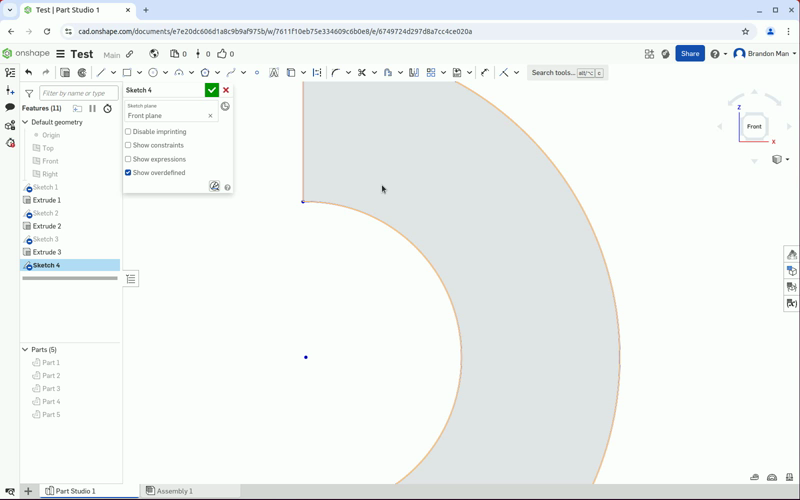
scroll(-6)
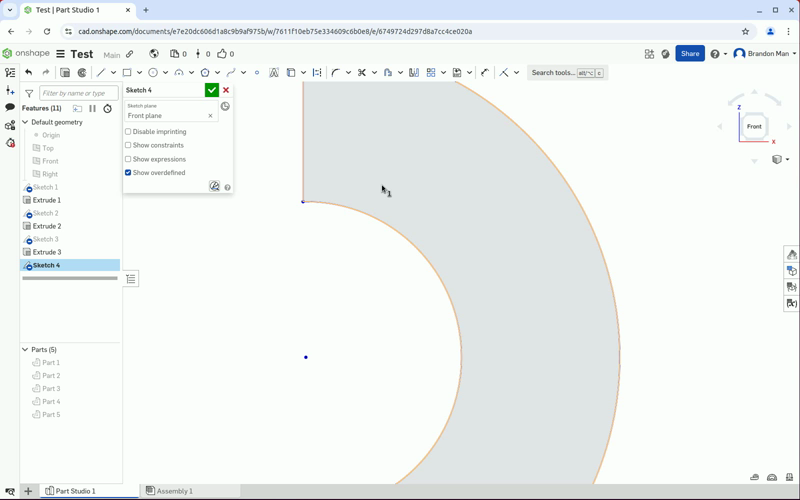
scroll(-6)
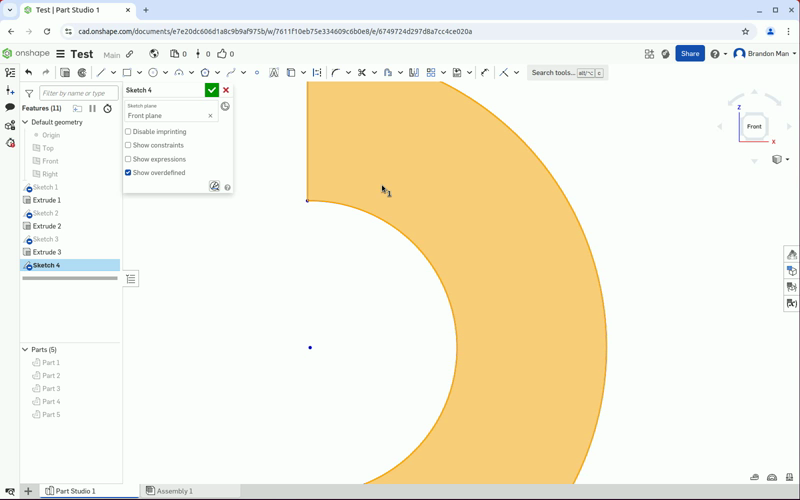
scroll(-6)
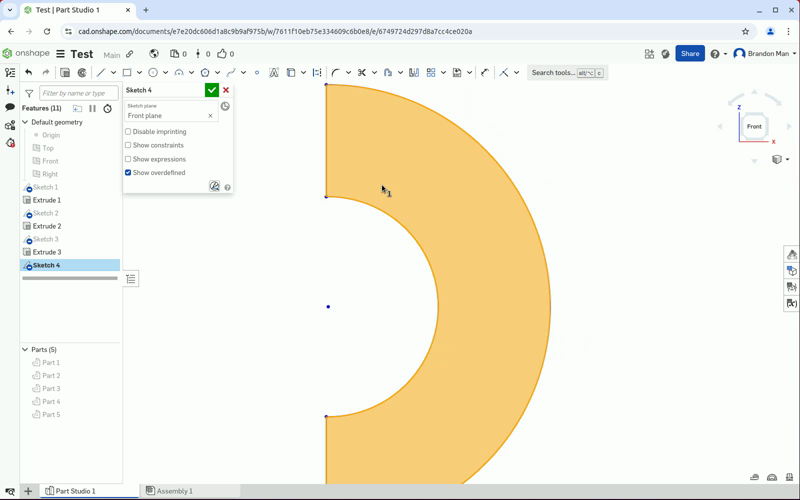
scroll(-6)
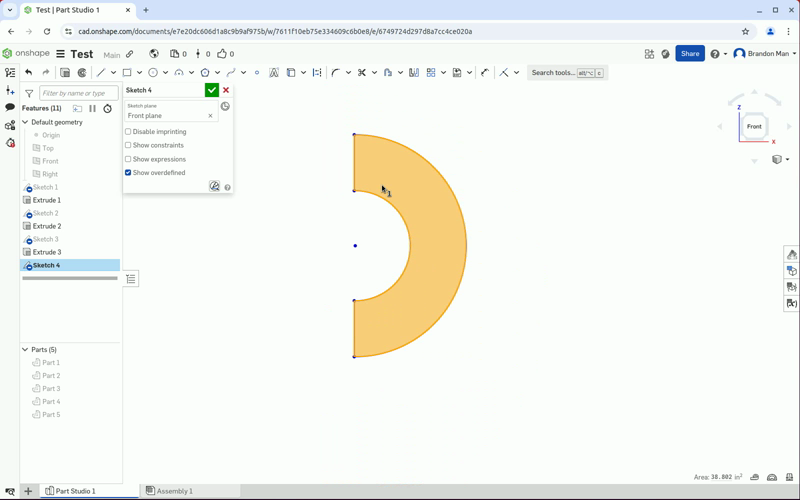
scroll(-6)
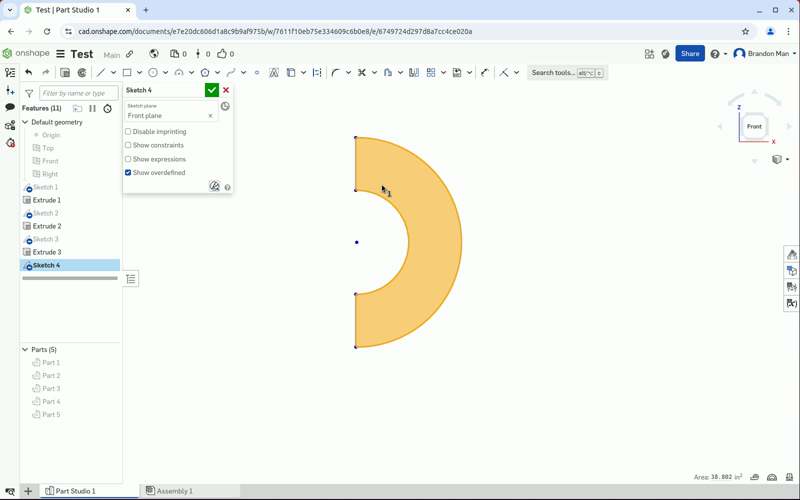
scroll(-6)
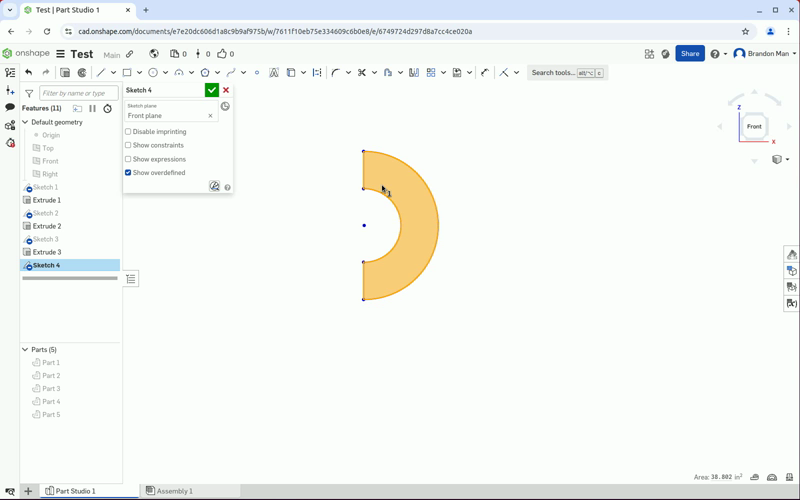
scroll(-6)
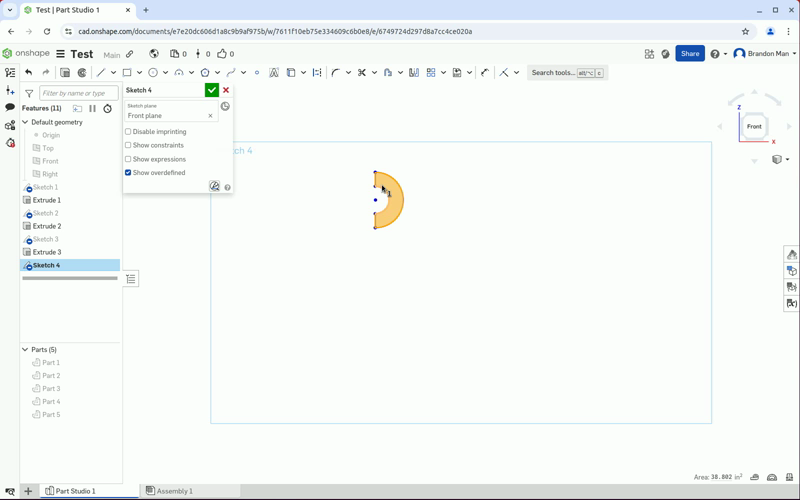
mouse_move(73, 352)
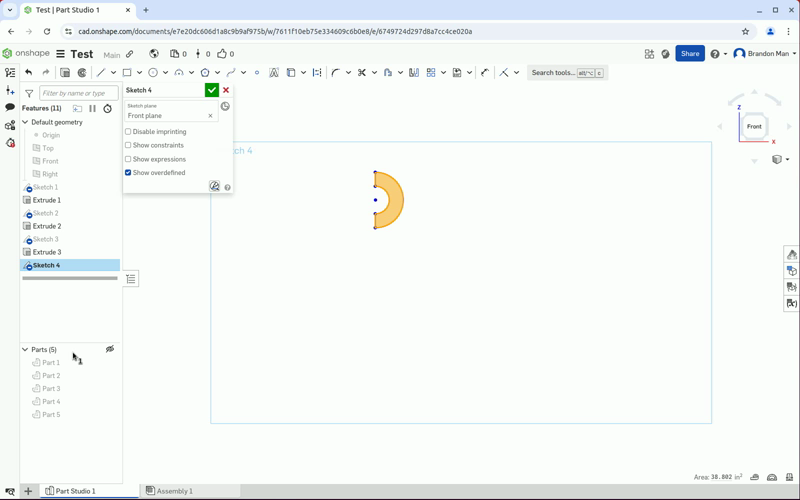
key(shift+y)
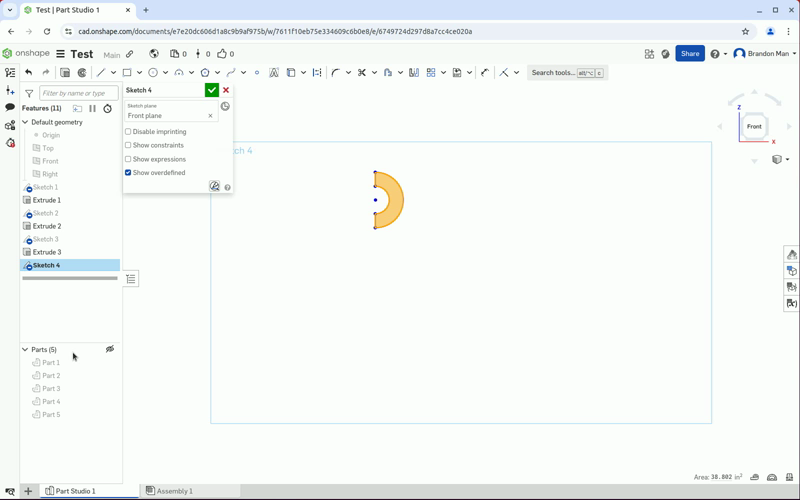
key(shift+e)
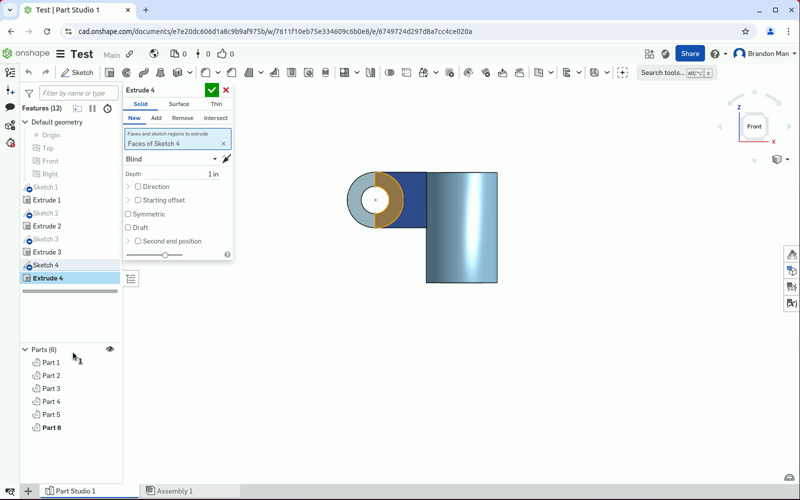
mouse_move(143, 106)
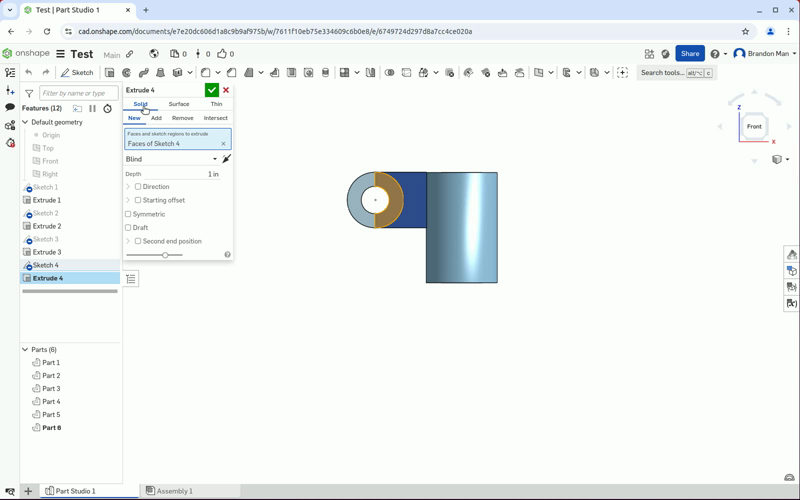
click(143, 106)
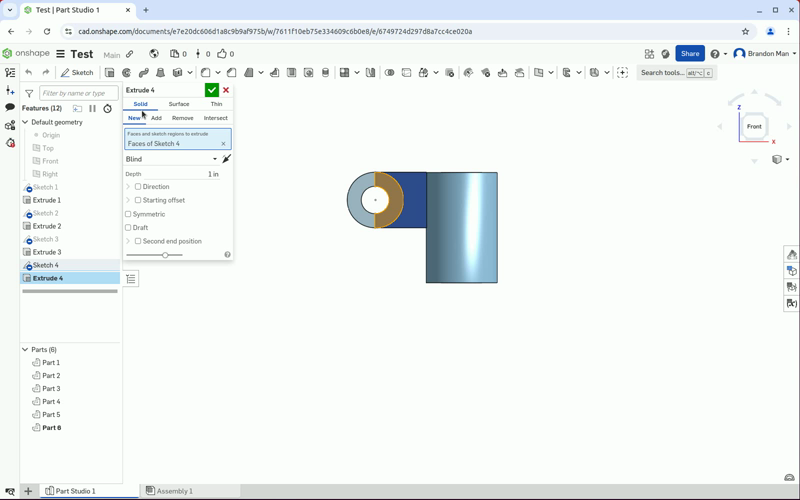
mouse_move(137, 120)
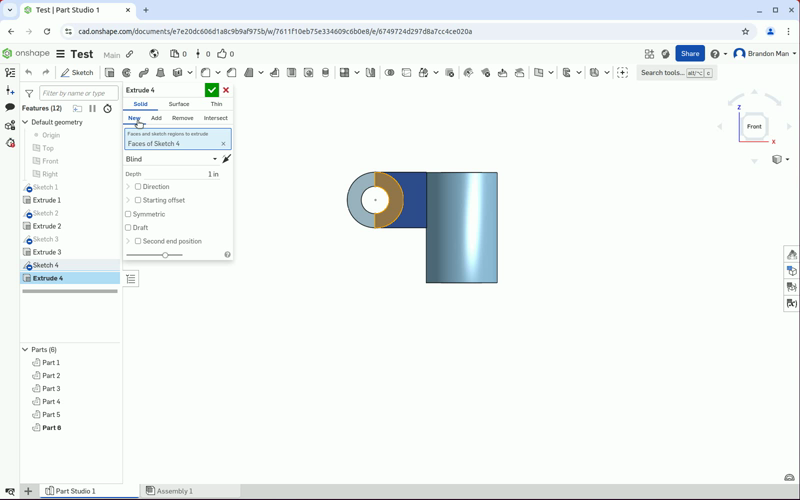
click(137, 120)
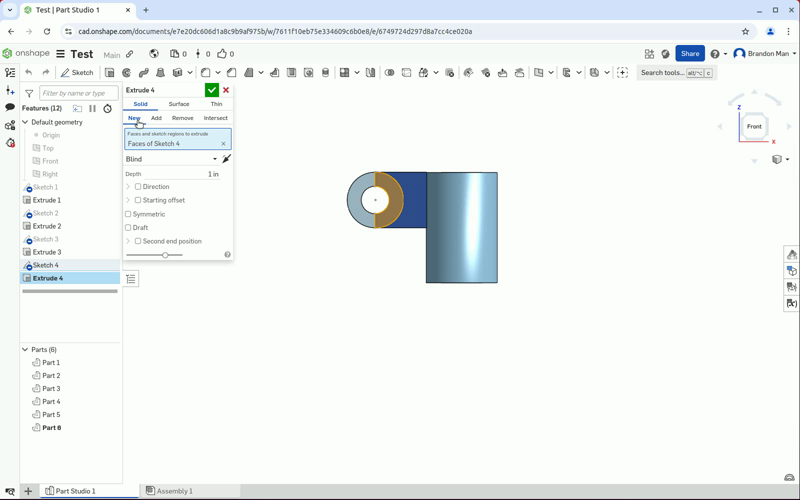
key(tab, 4)
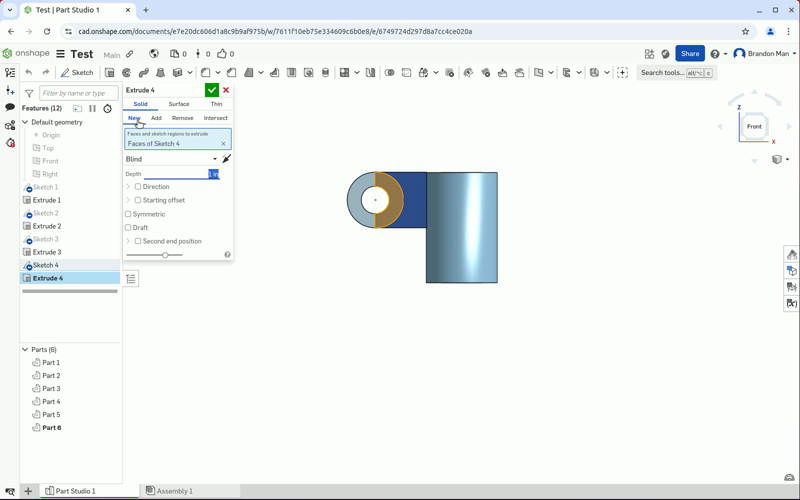
text(3.611)
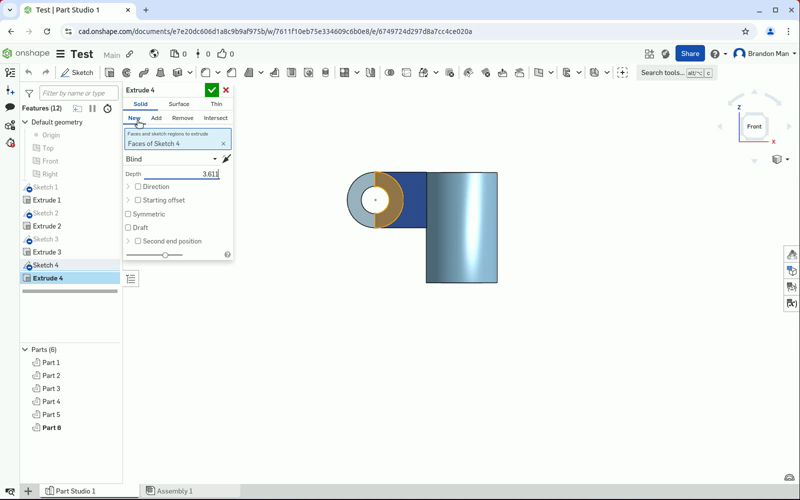
key(tab, 3)
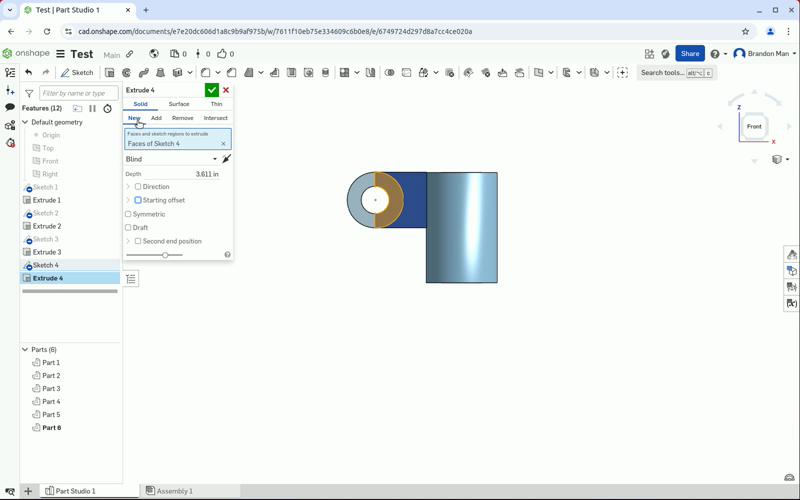
key(tab, 2)
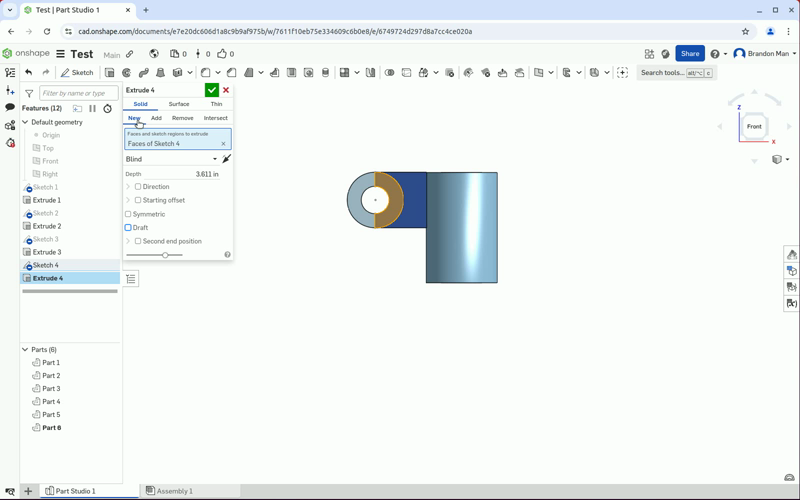
key(space)
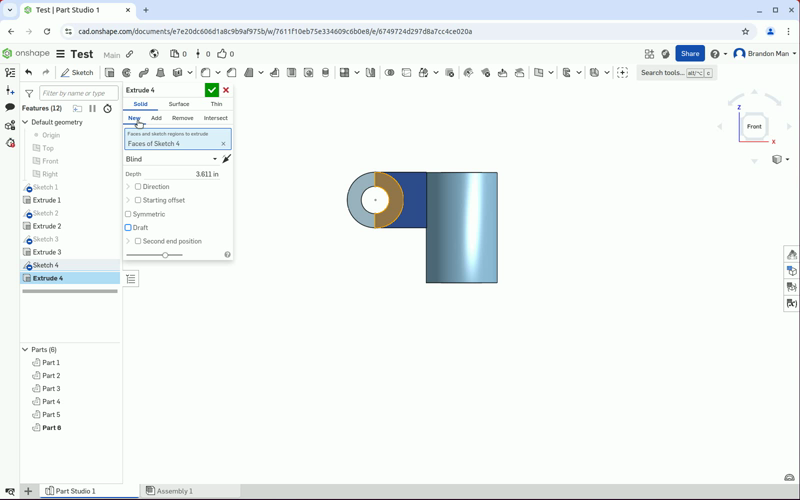
key(tab, 3)
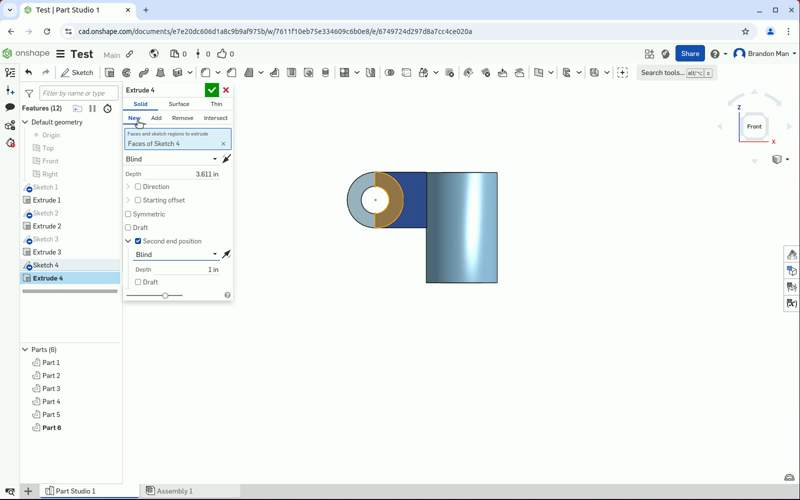
text(3.611)
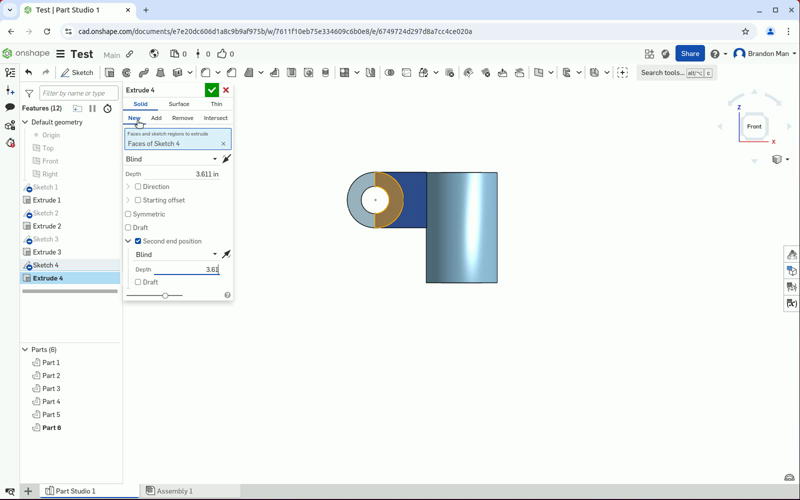
key(enter)
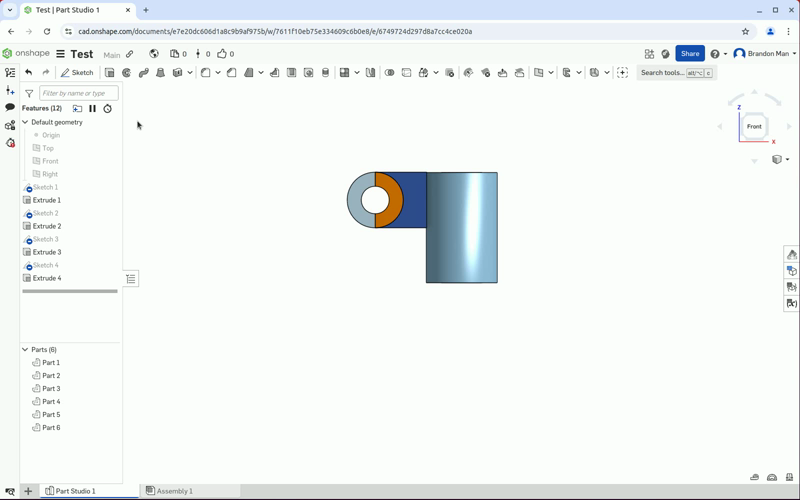
key(shift+h)
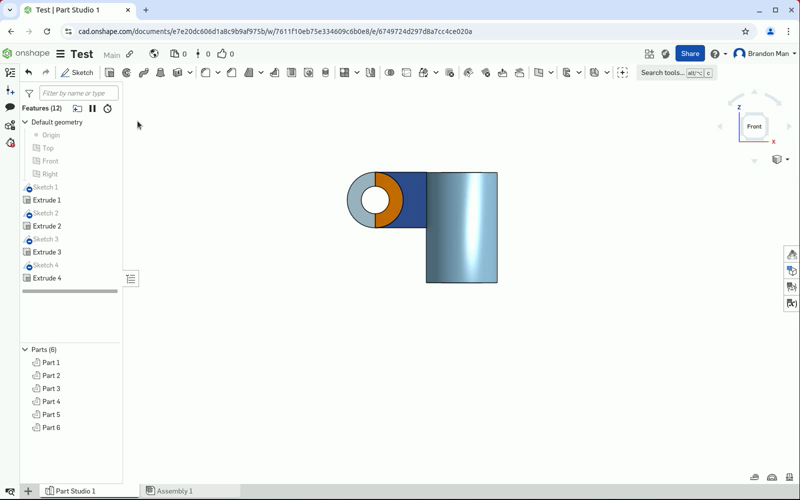
key(shift+h)
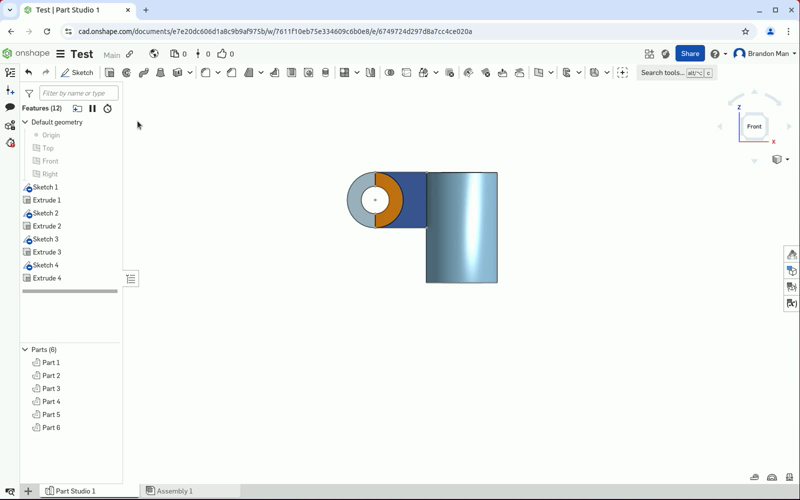
key(shift+7)
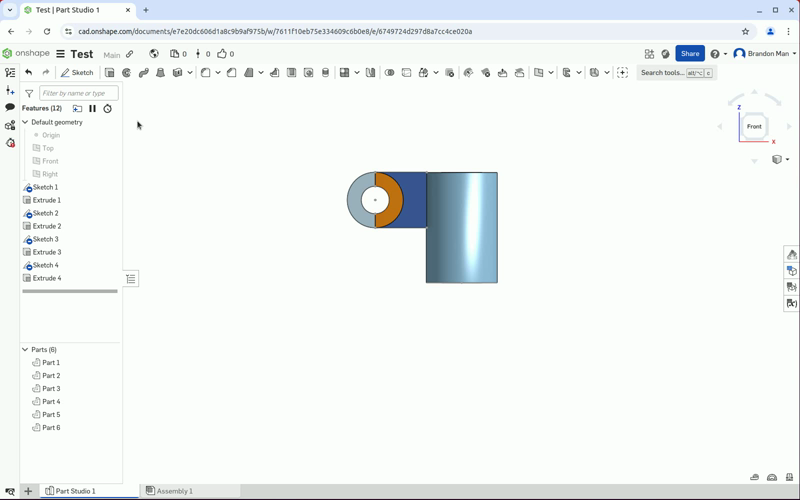
key(left, 2)
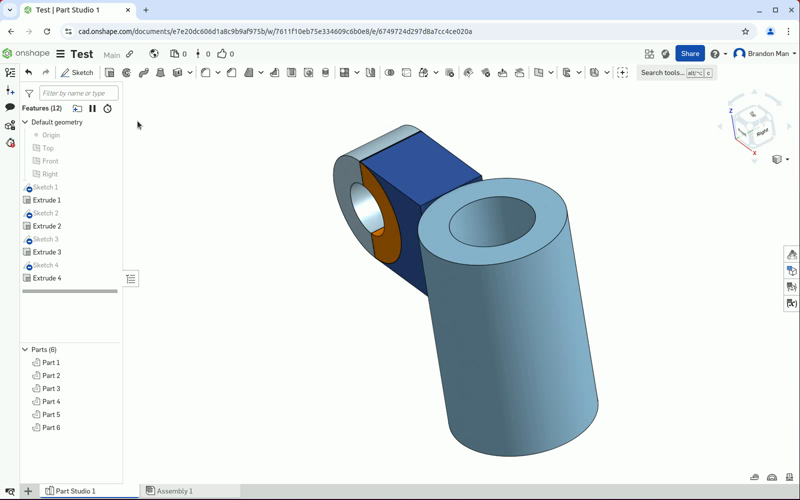
key(down, 2)
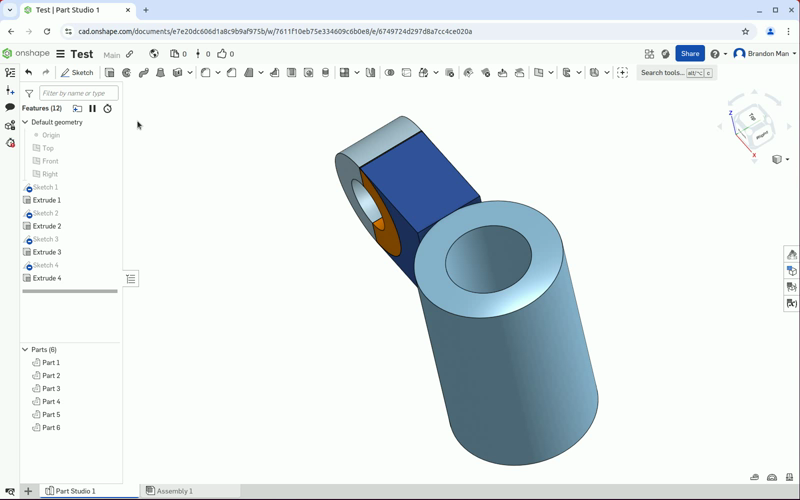
key(up, 2)
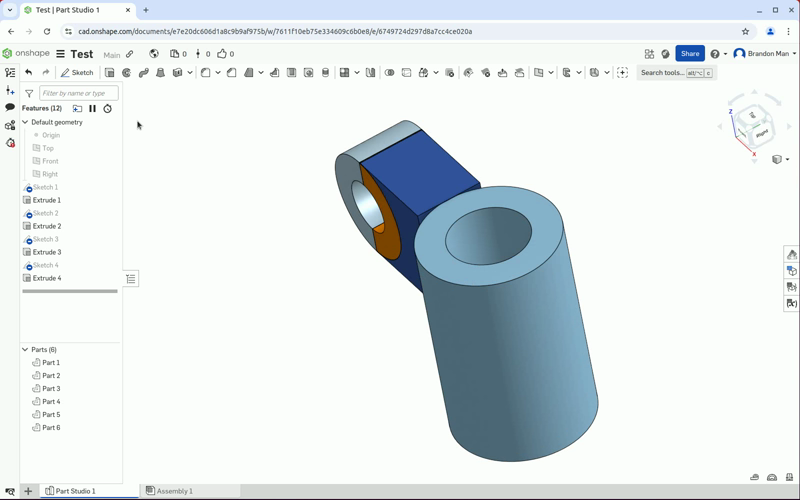
key(right, 2)
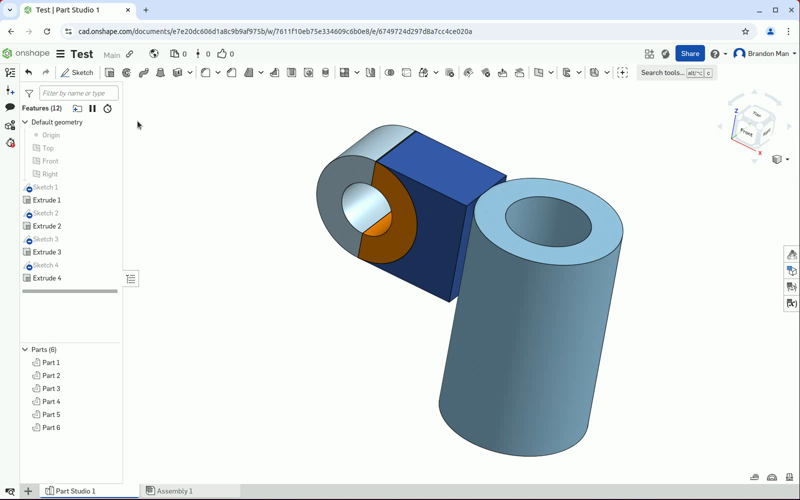
mouse_move(73, 189)
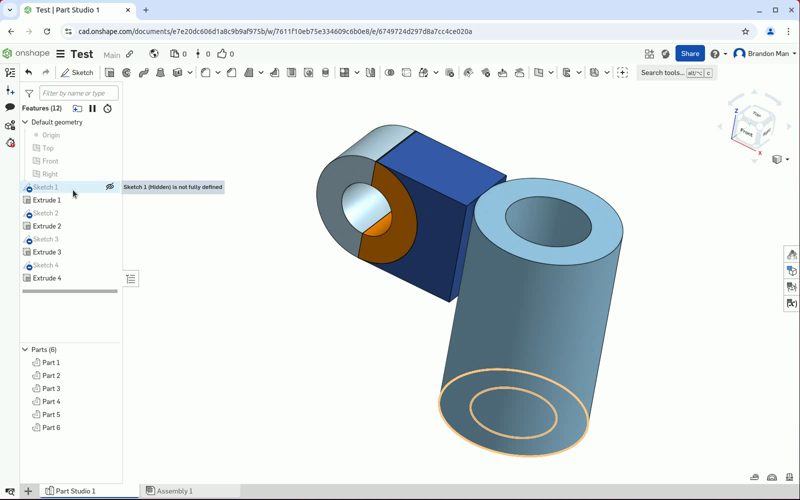
click(73, 189)